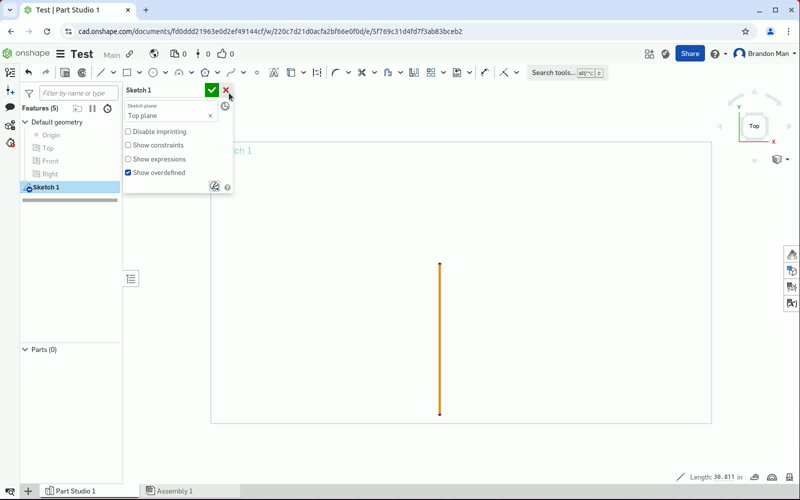
key(shift+h)
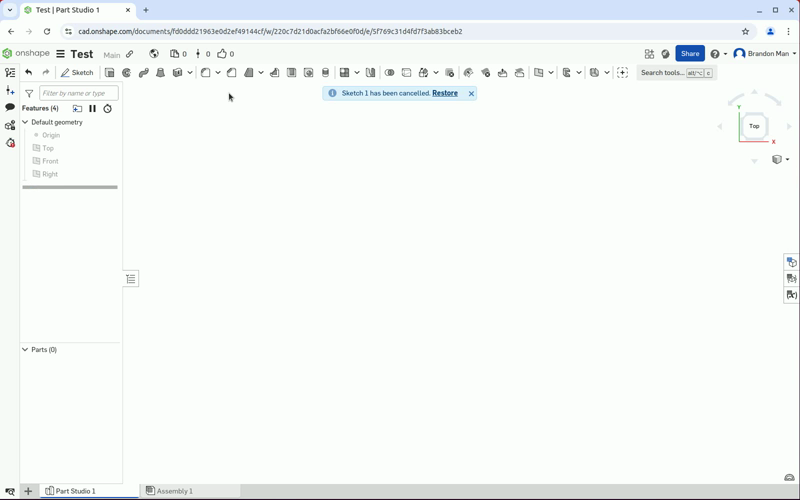
mouse_move(73, 352)
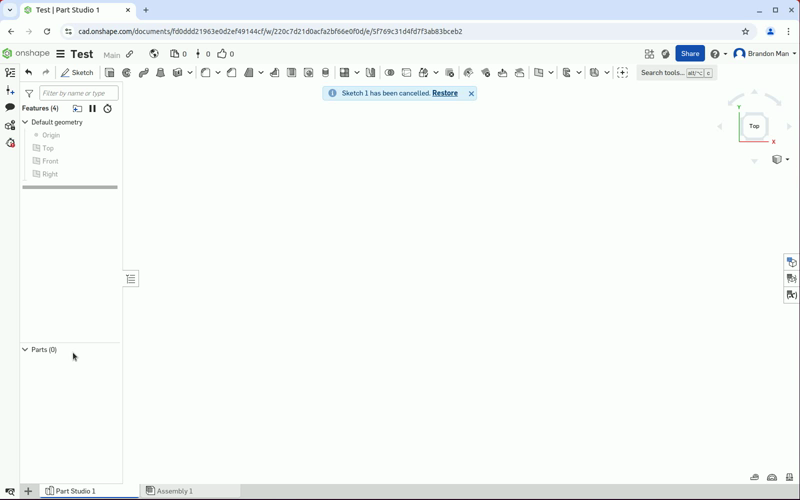
key(y)
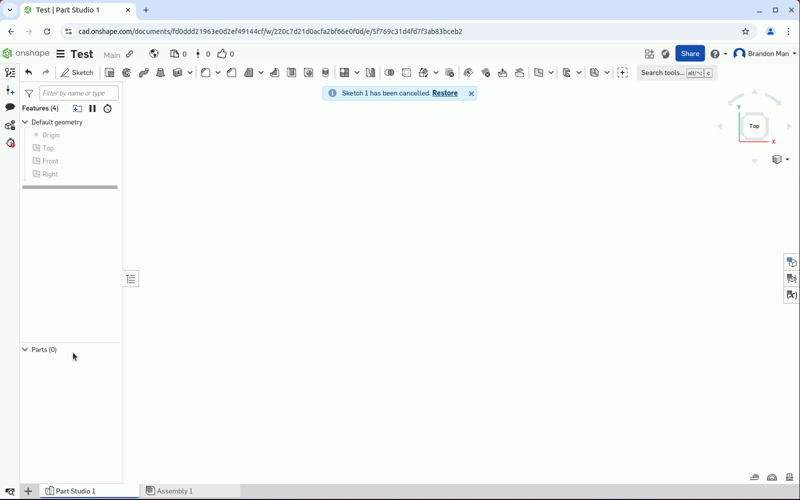
key(shift+p)
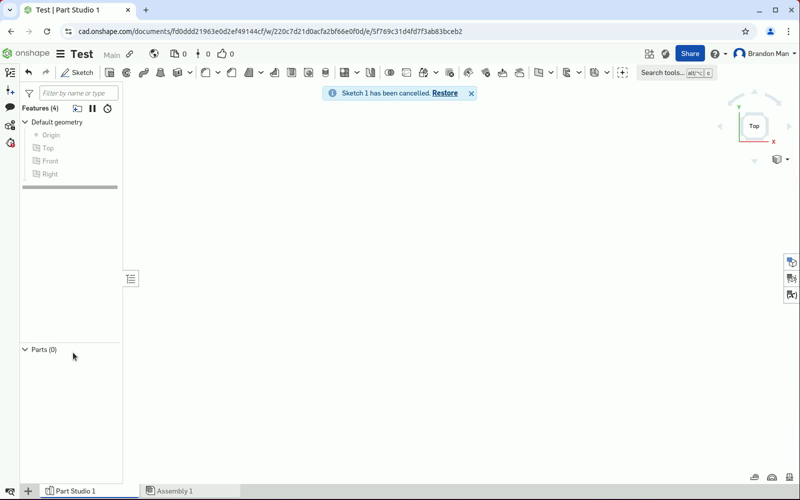
key(space)
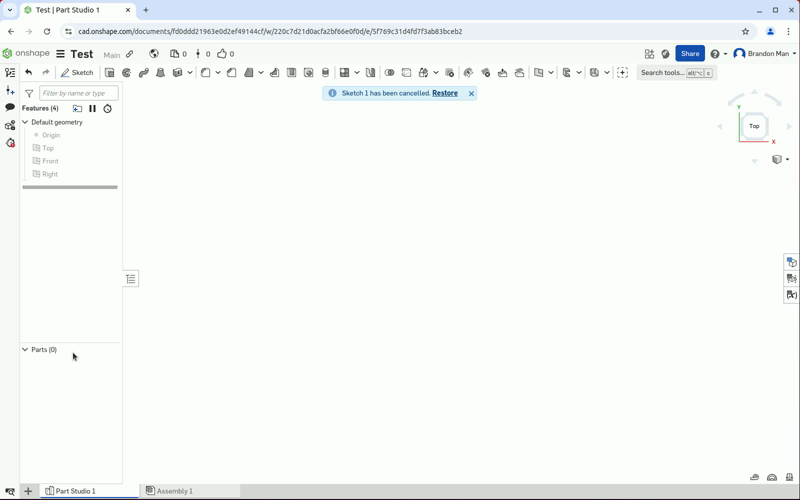
key_down(shift)
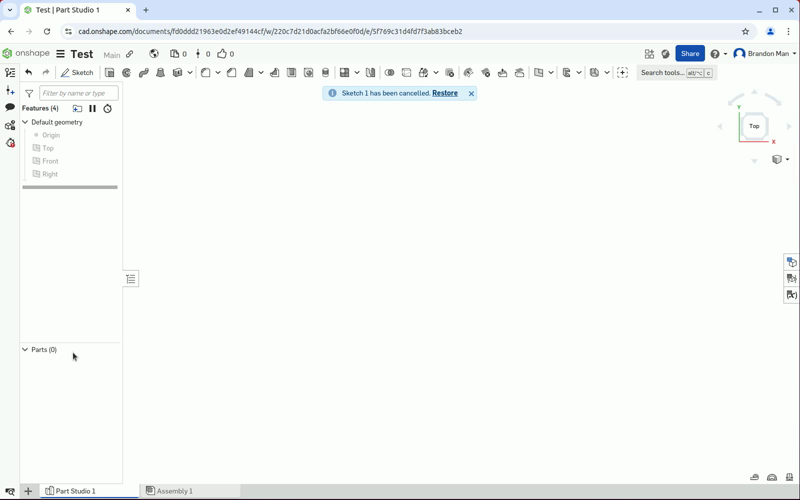
key(up)
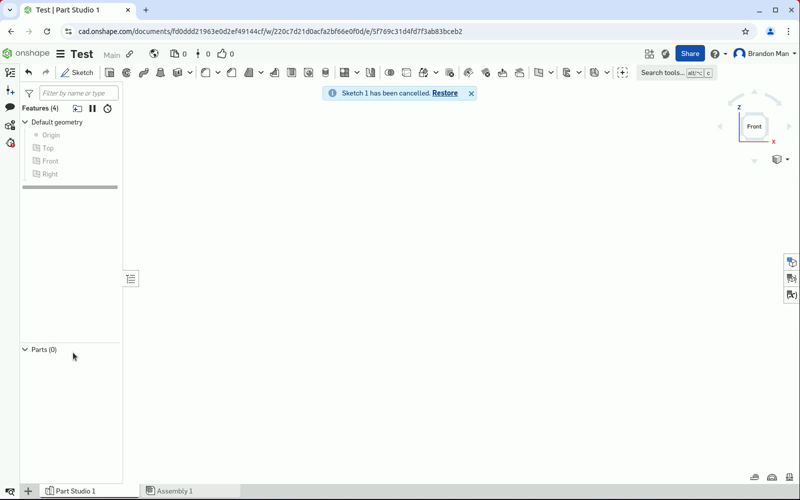
key_up(shift)
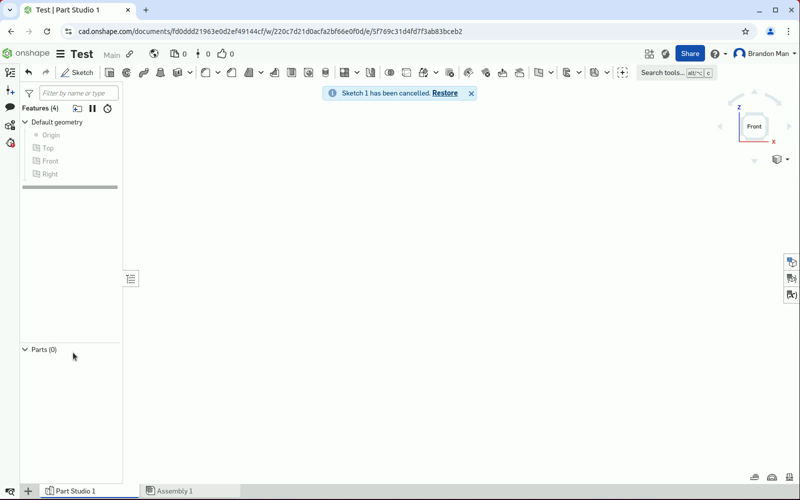
mouse_move(73, 352)
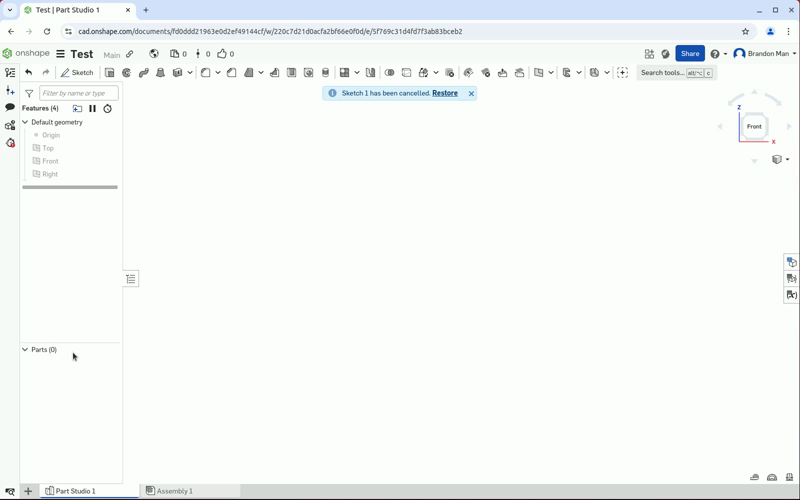
key(shift+y)
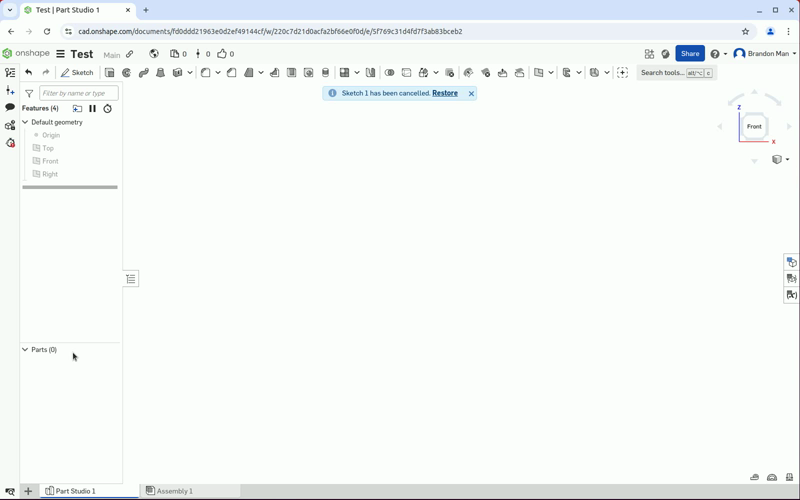
key(shift+s)
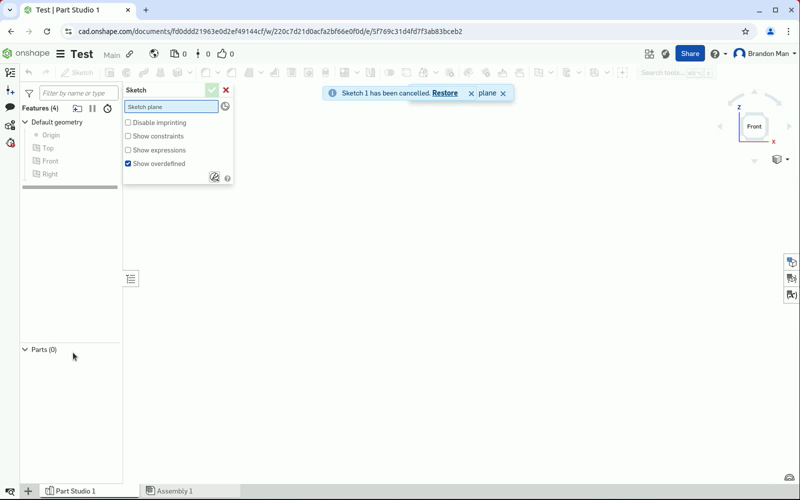
mouse_move(73, 163)
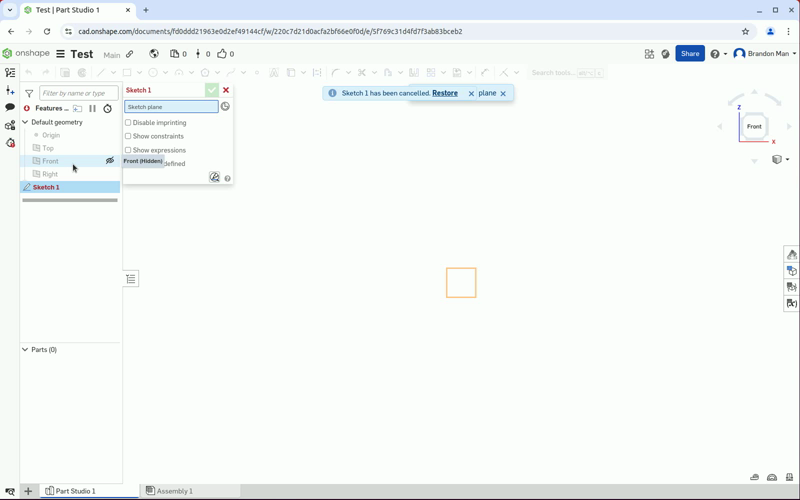
click(73, 163)
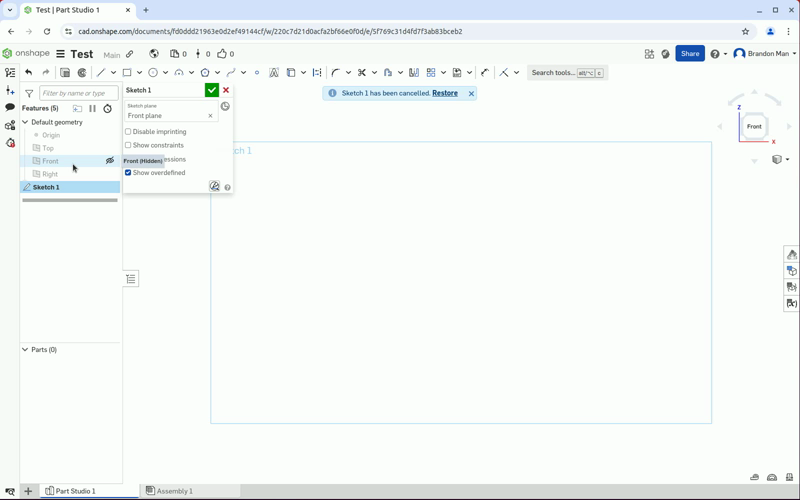
mouse_move(73, 352)
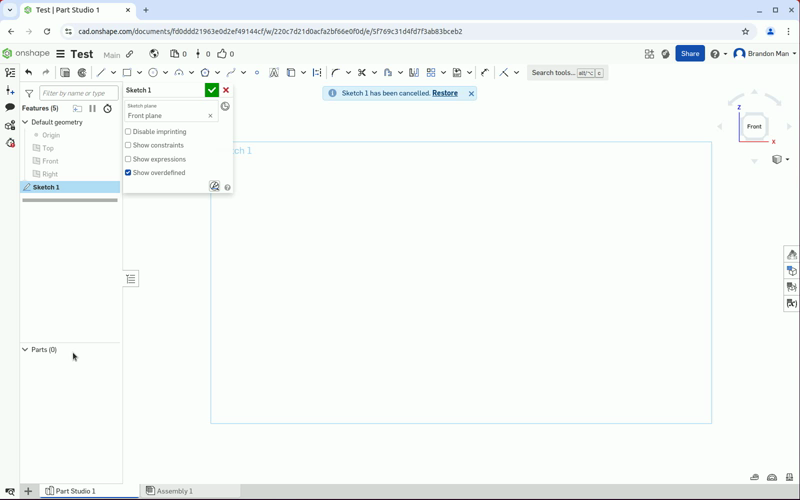
key(y)
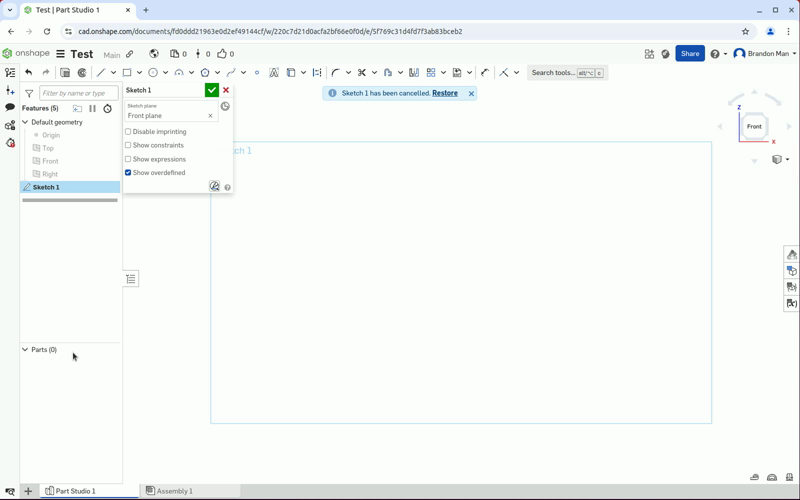
key(l)
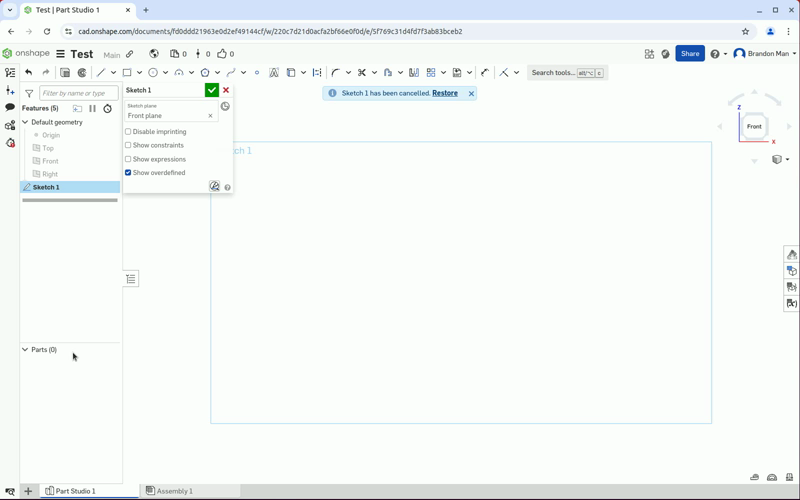
key_down(shift)
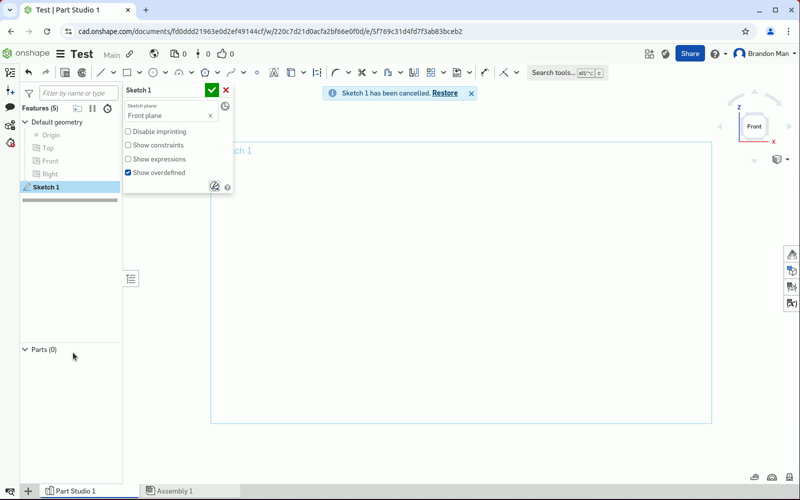
mouse_move(370, 356)
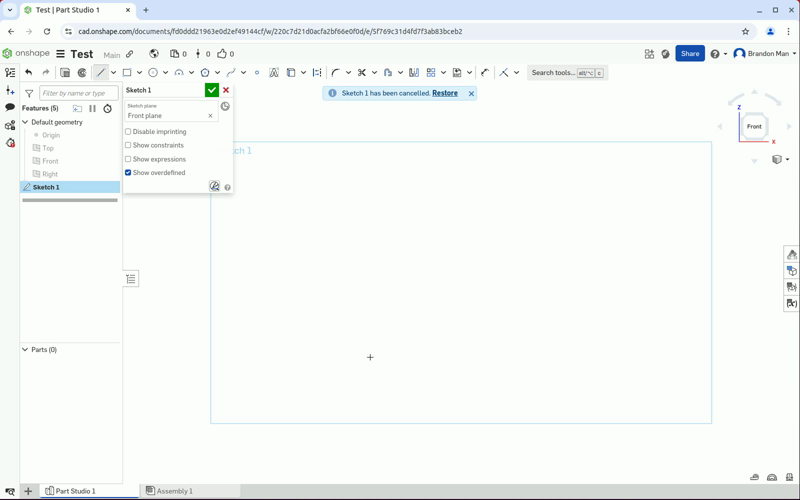
click(370, 356)
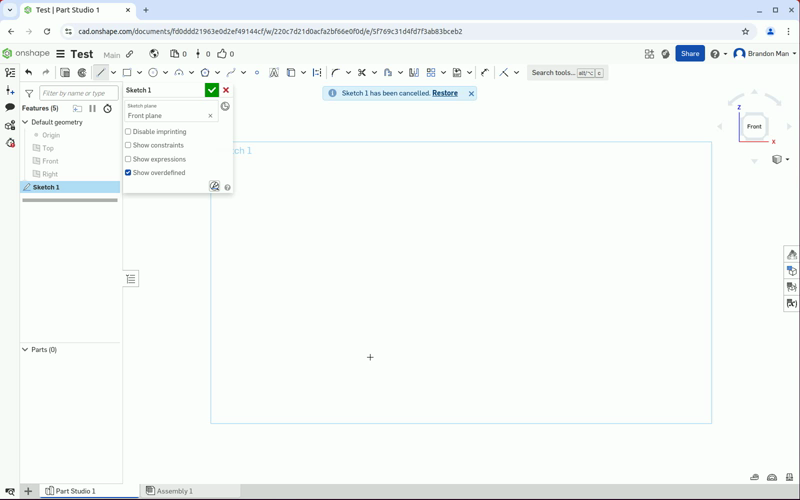
key_up(shift)
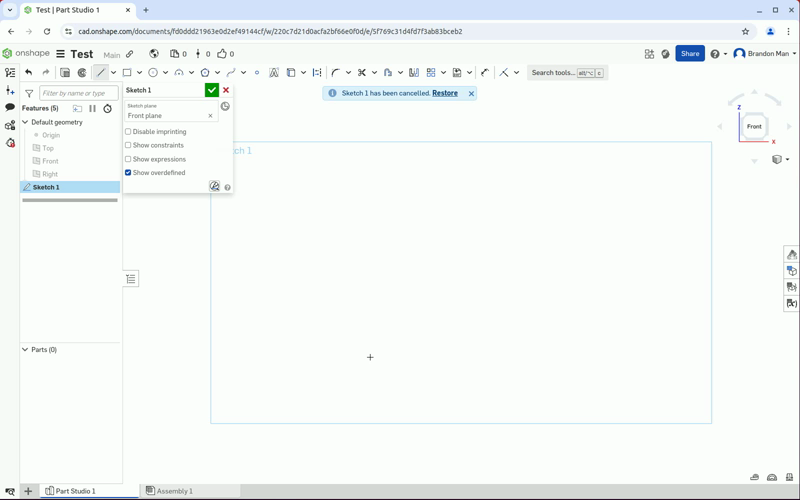
key_down(shift)
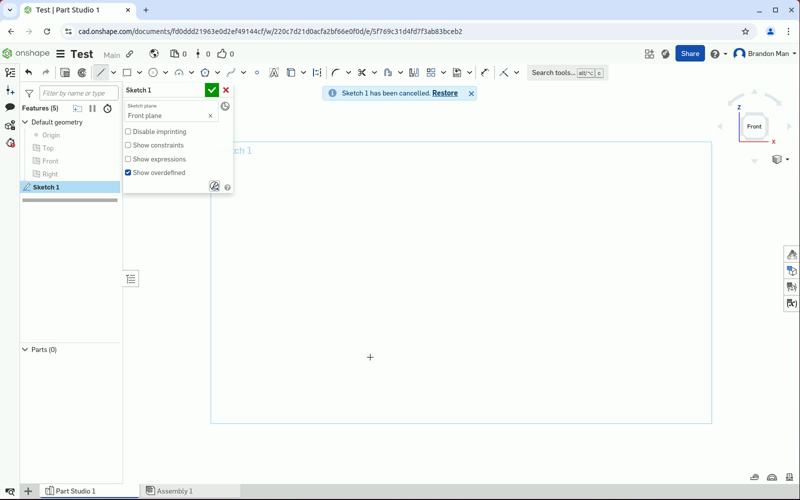
mouse_move(572, 356)
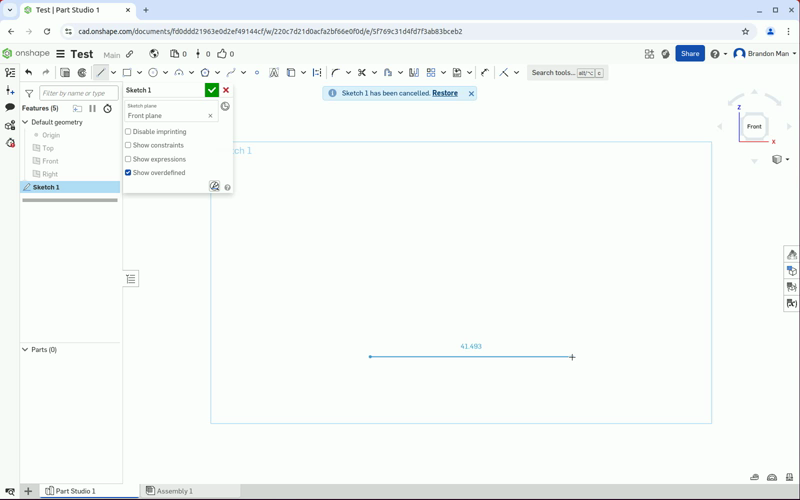
click(572, 356)
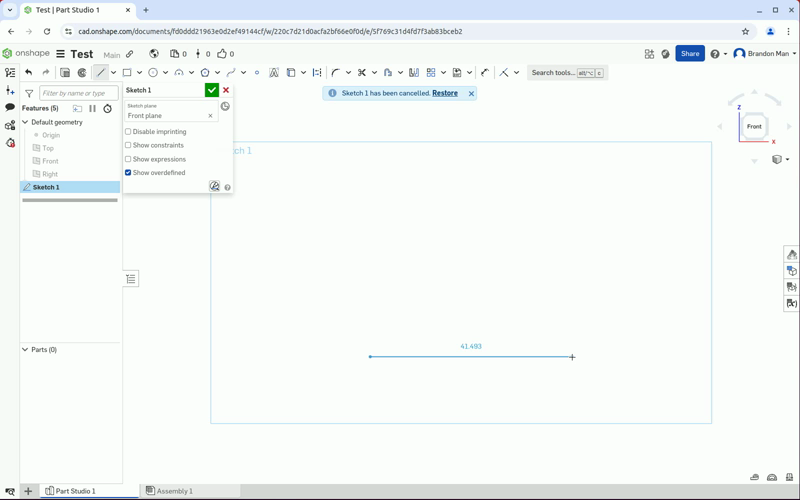
key_up(shift)
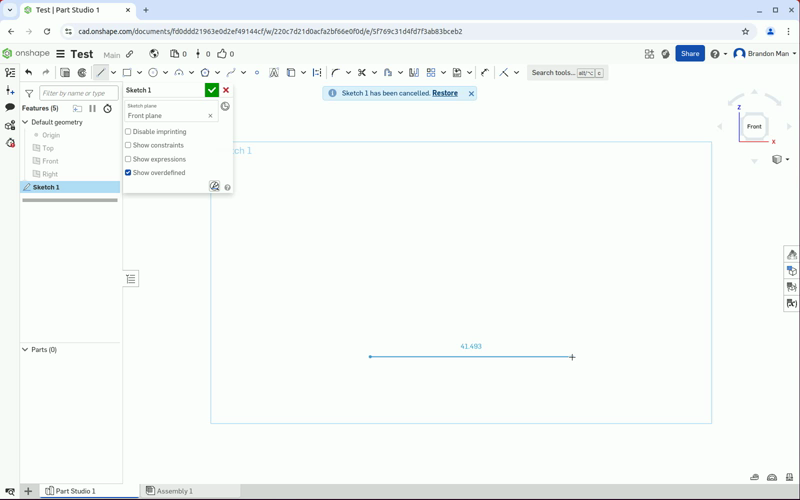
key_down(shift)
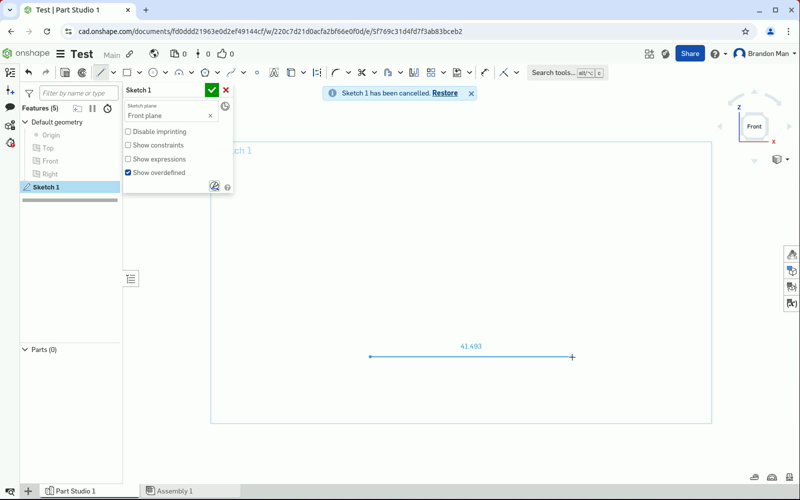
mouse_move(572, 227)
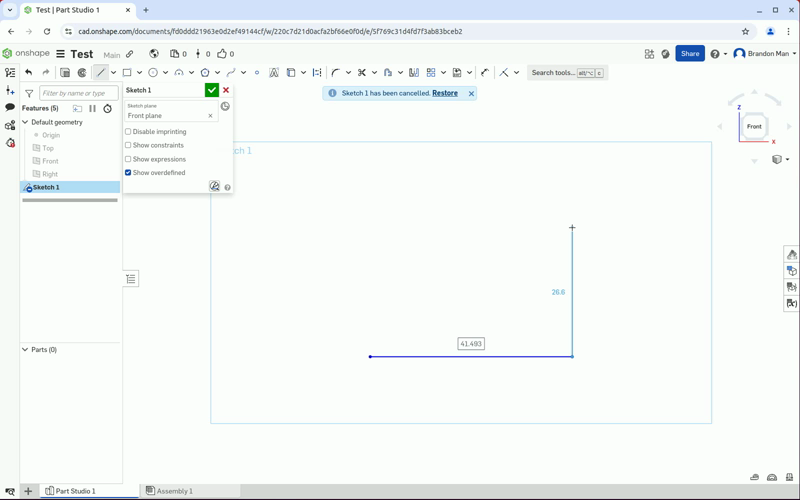
click(572, 227)
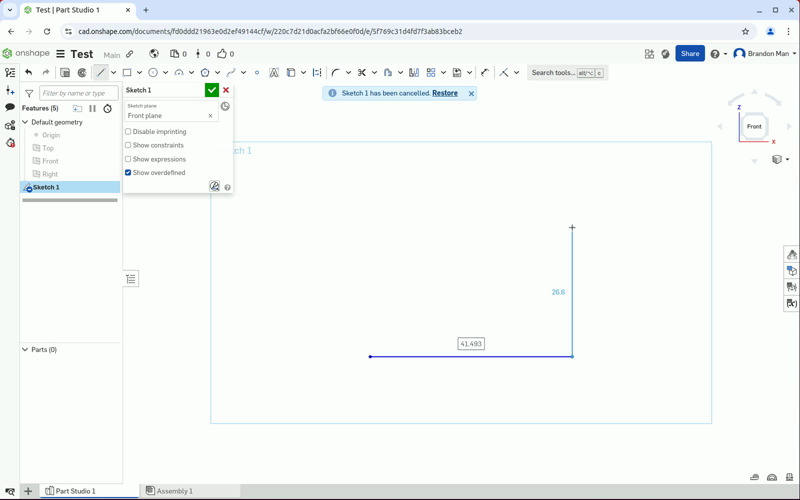
key_up(shift)
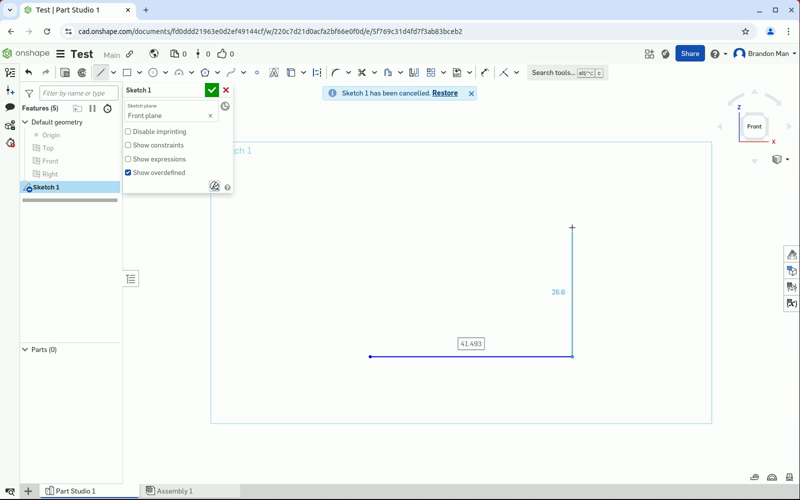
key(esc)
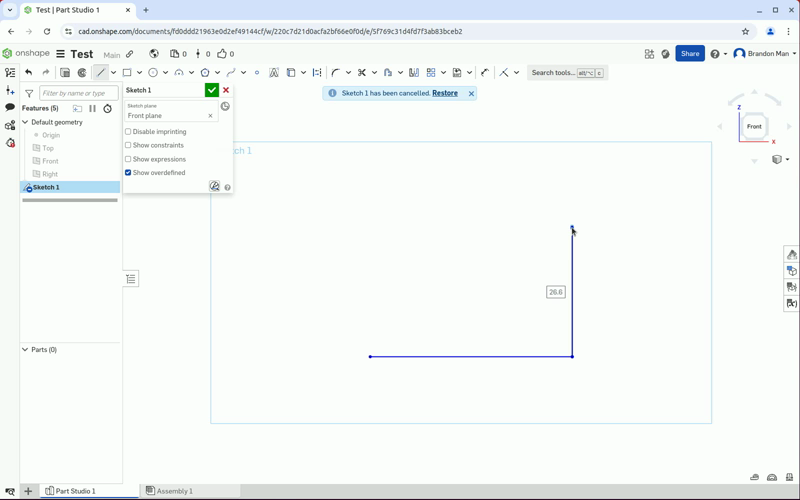
key(a)
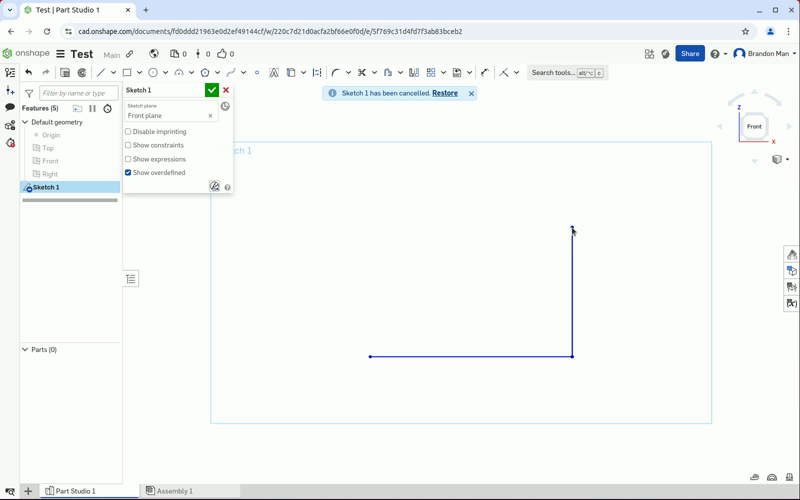
mouse_move(572, 227)
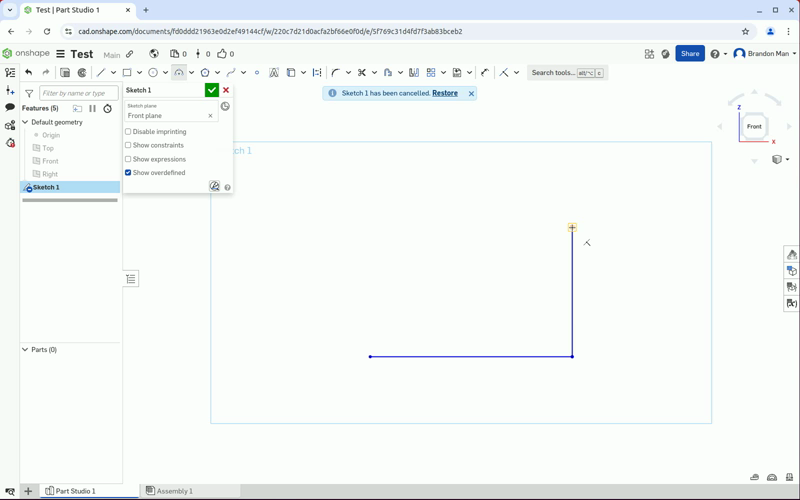
click(572, 227)
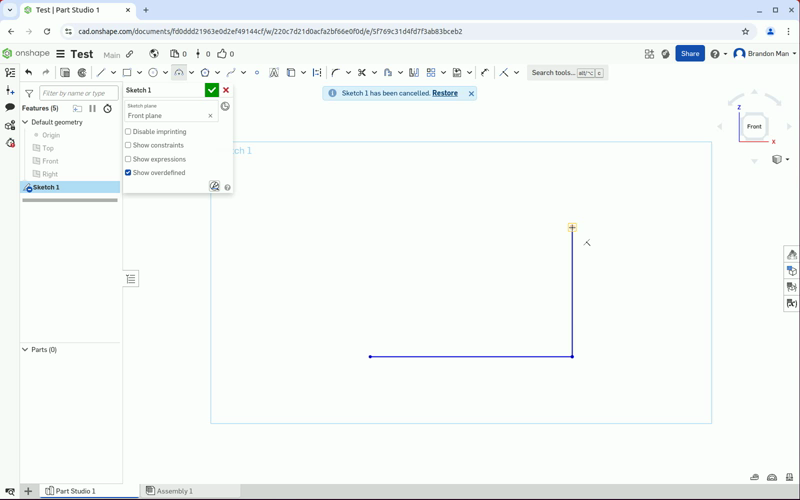
key_down(shift)
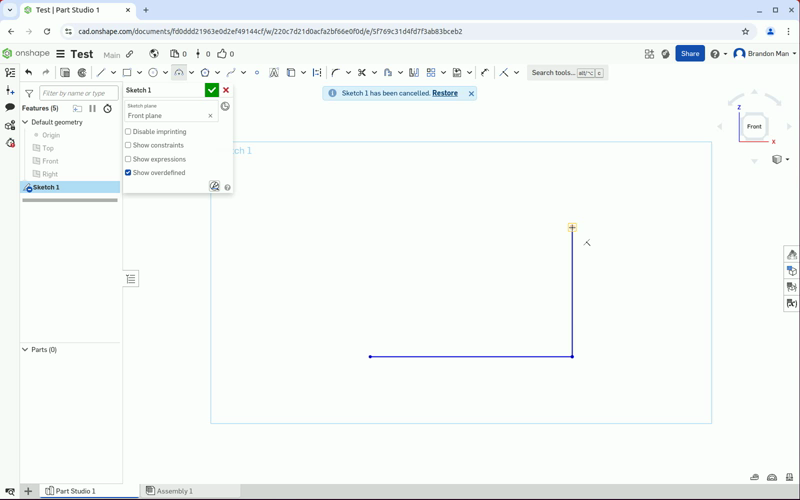
mouse_move(559, 214)
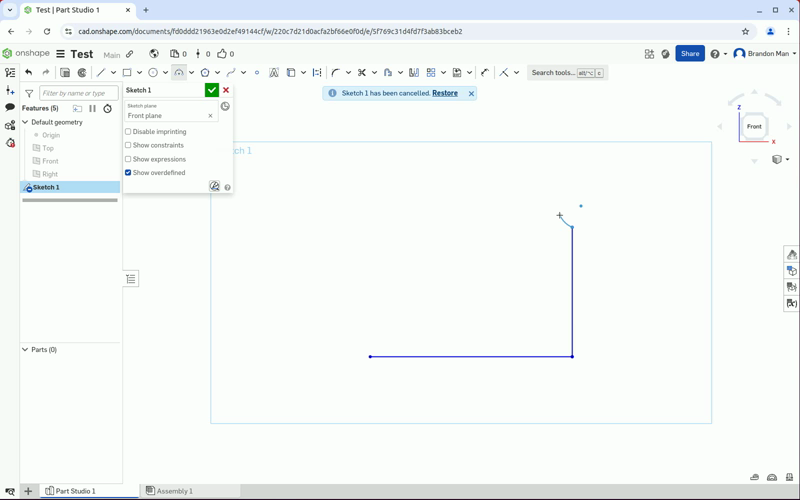
click(559, 214)
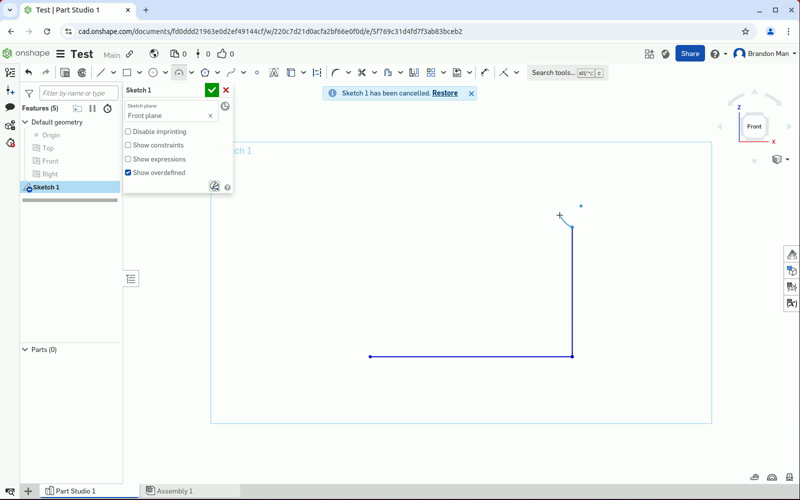
mouse_move(568, 218)
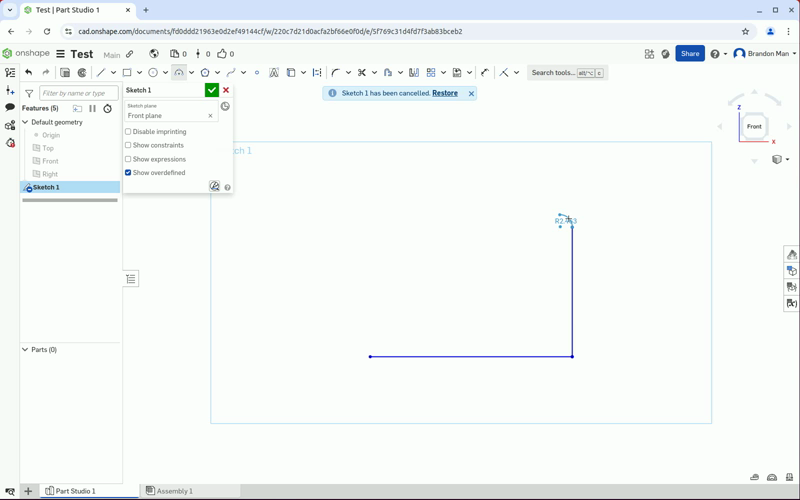
click(568, 218)
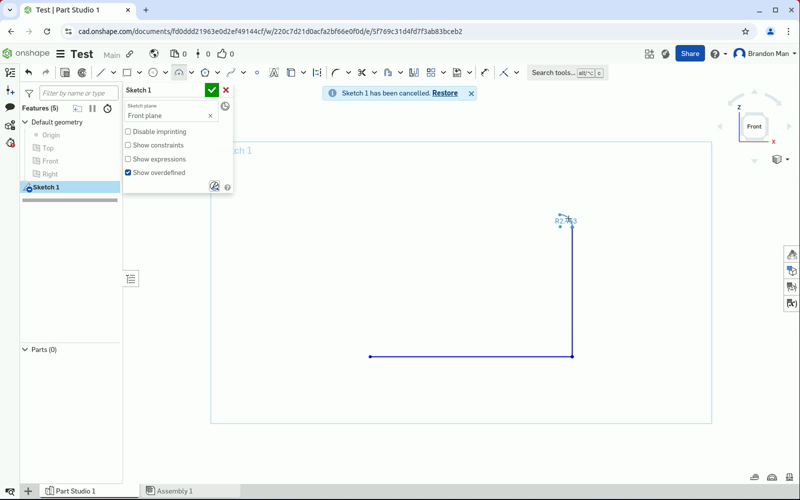
key_up(shift)
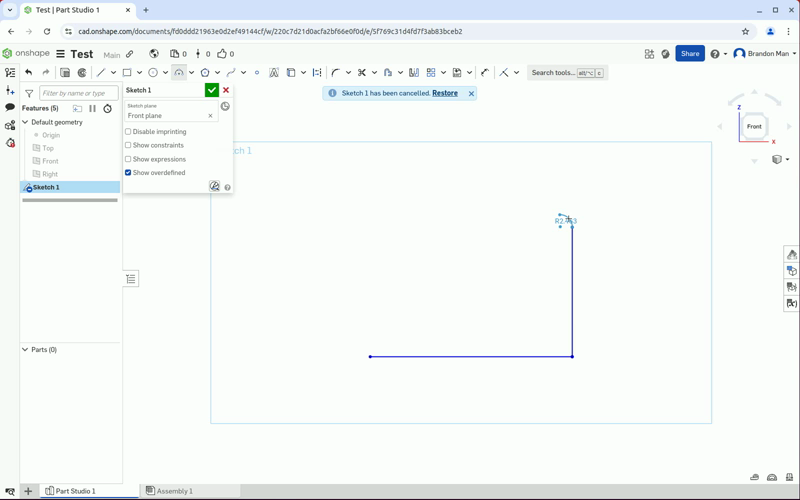
key(esc)
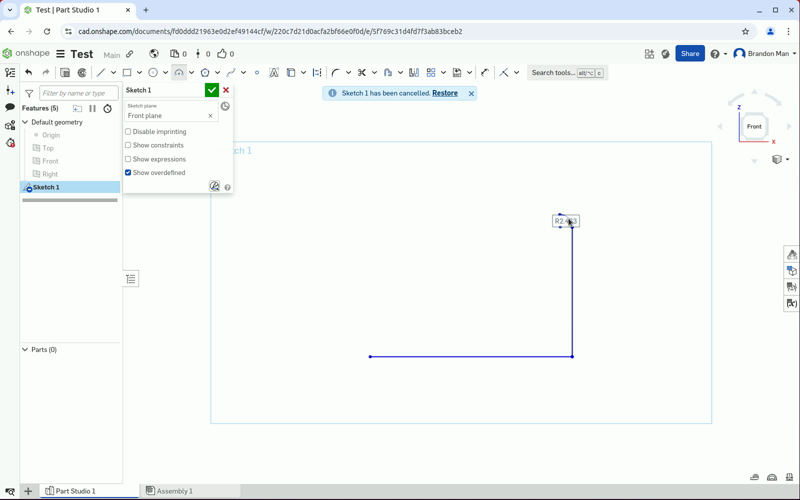
key(l)
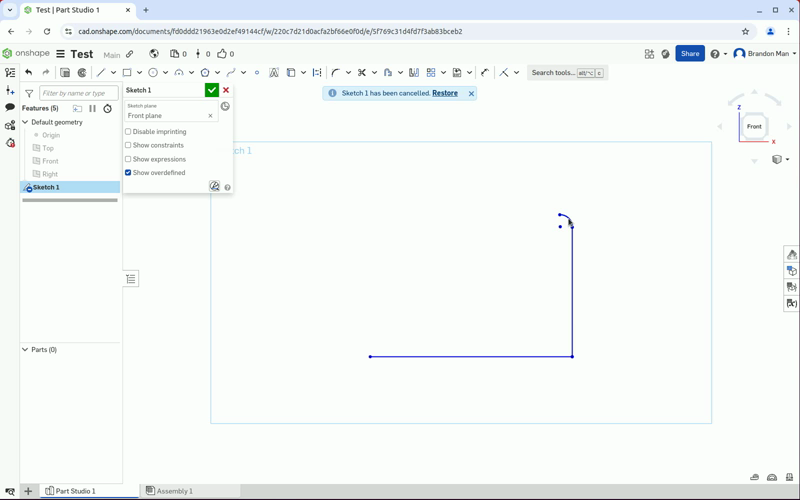
mouse_move(559, 214)
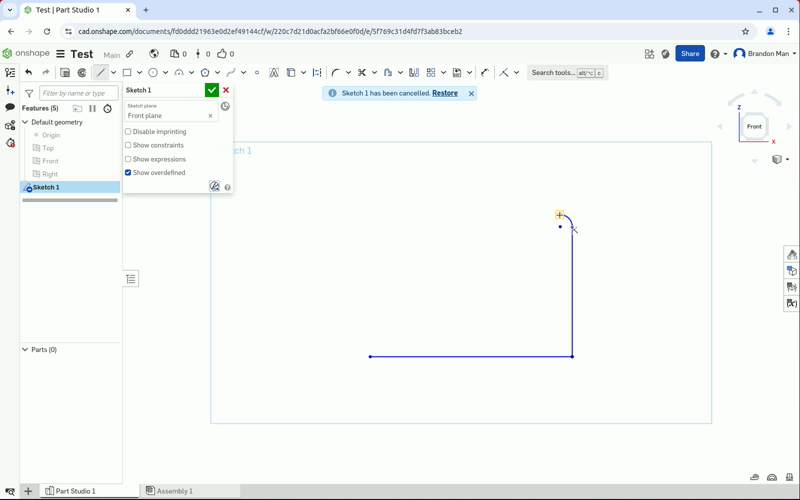
click(559, 214)
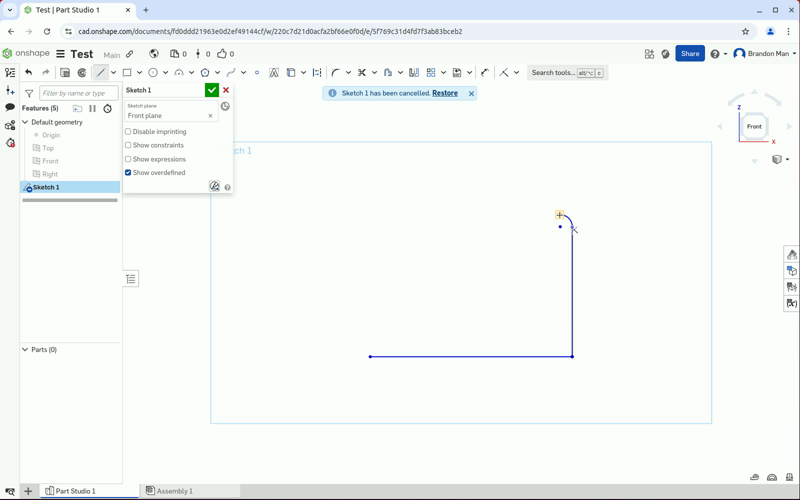
key_down(shift)
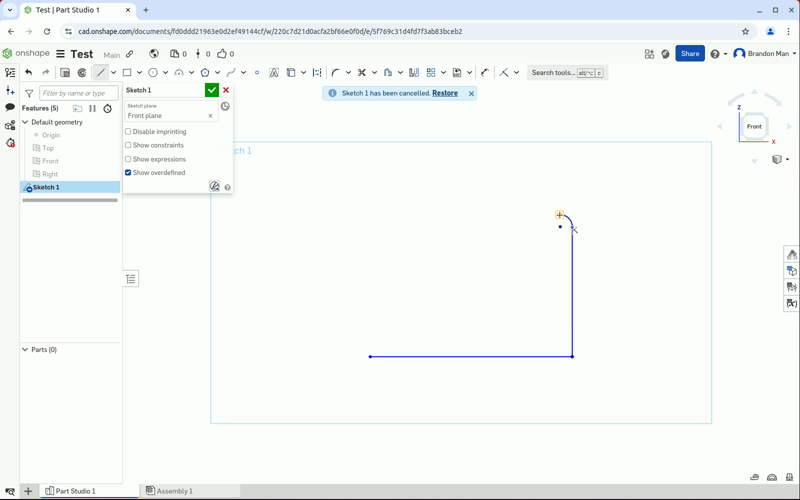
mouse_move(406, 214)
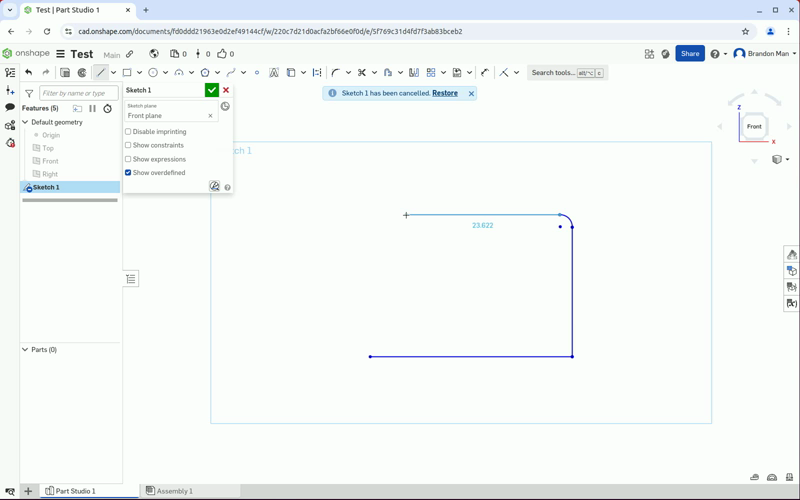
click(406, 214)
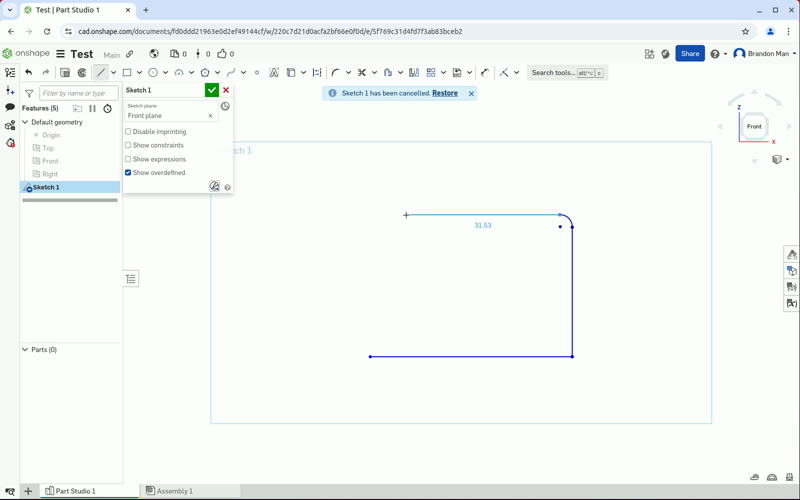
key_up(shift)
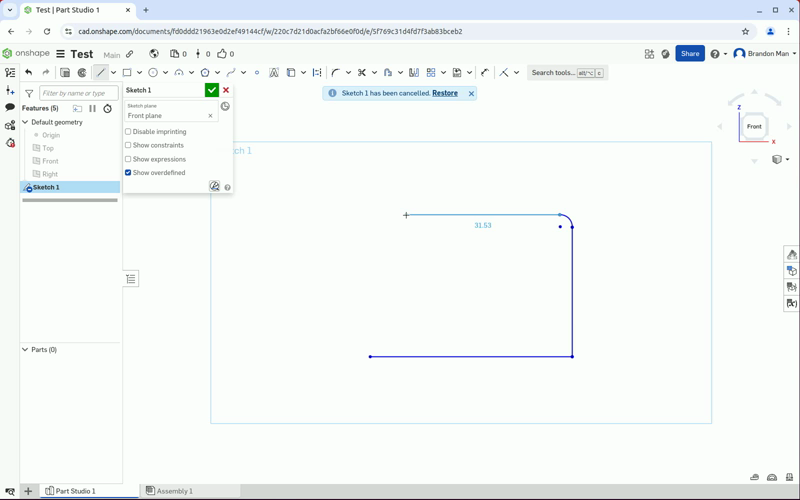
key_down(shift)
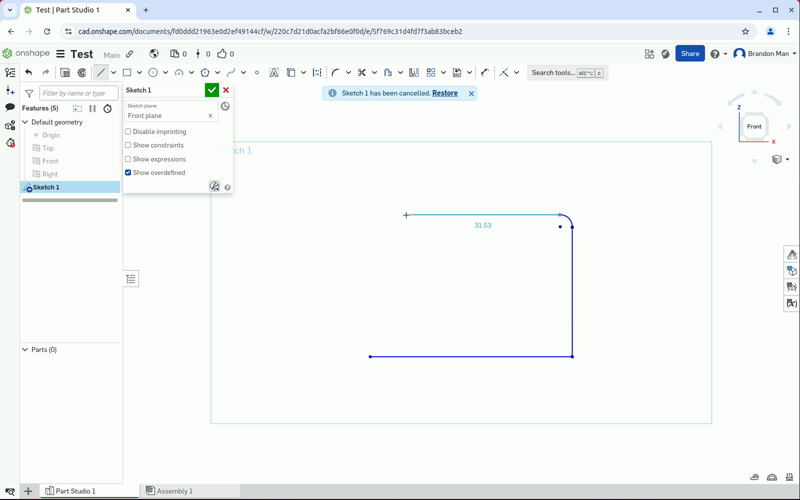
mouse_move(436, 214)
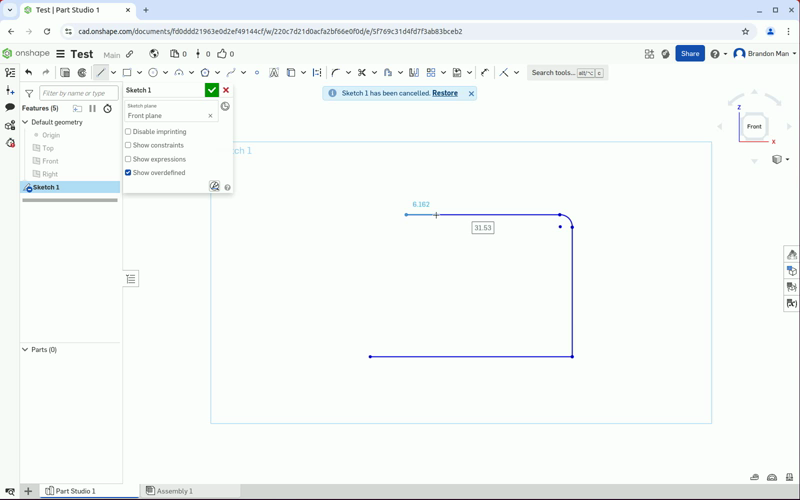
mouse_move(406, 244)
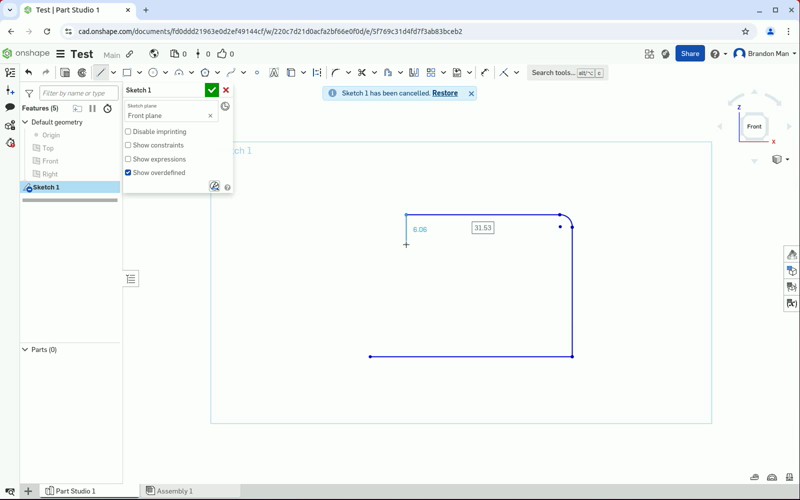
click(406, 244)
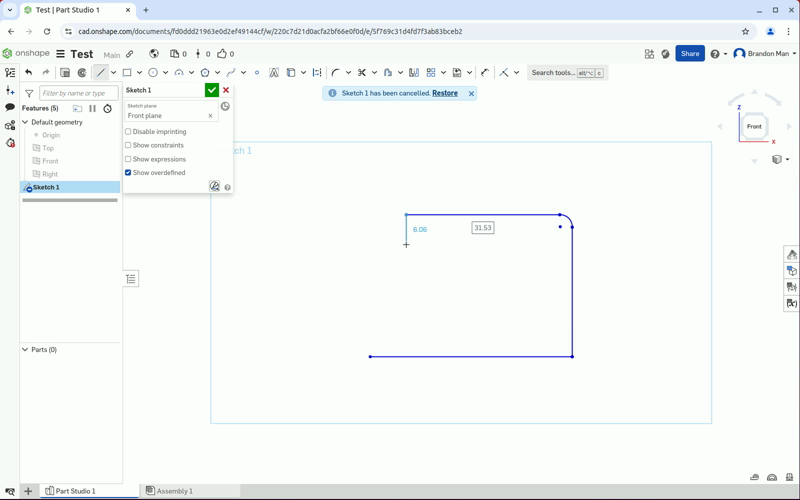
key_up(shift)
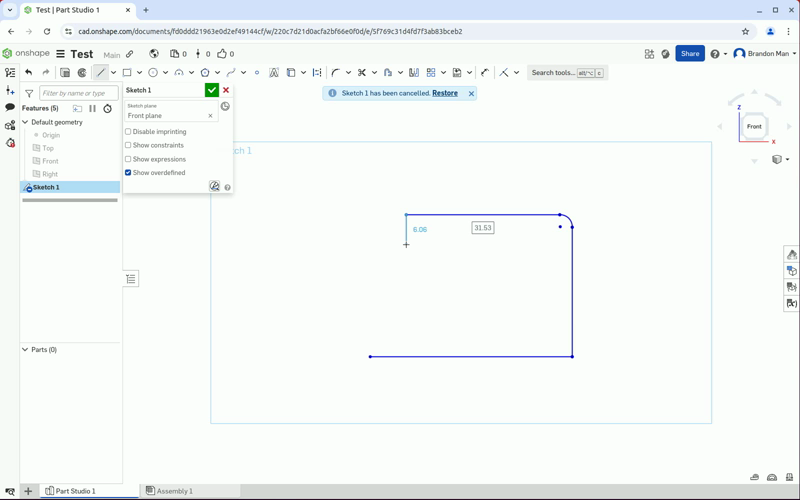
key_down(shift)
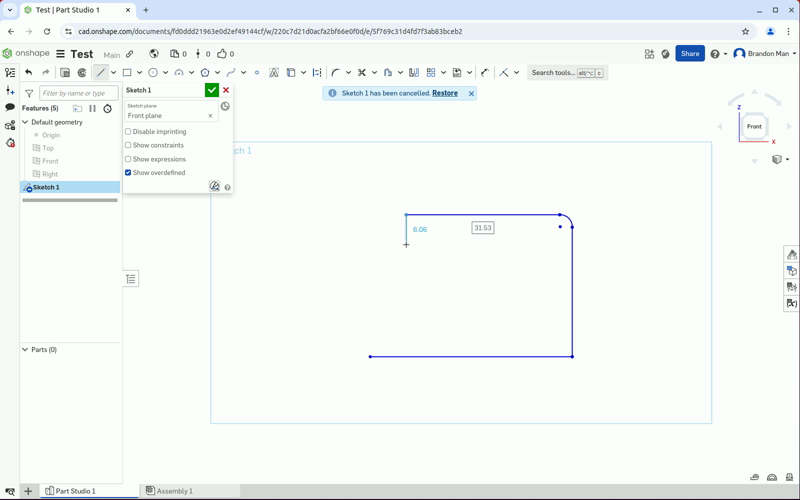
mouse_move(436, 244)
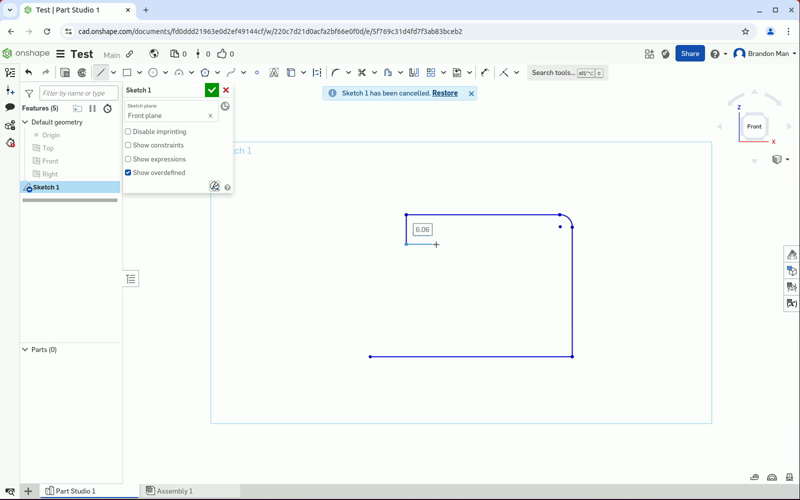
mouse_move(370, 244)
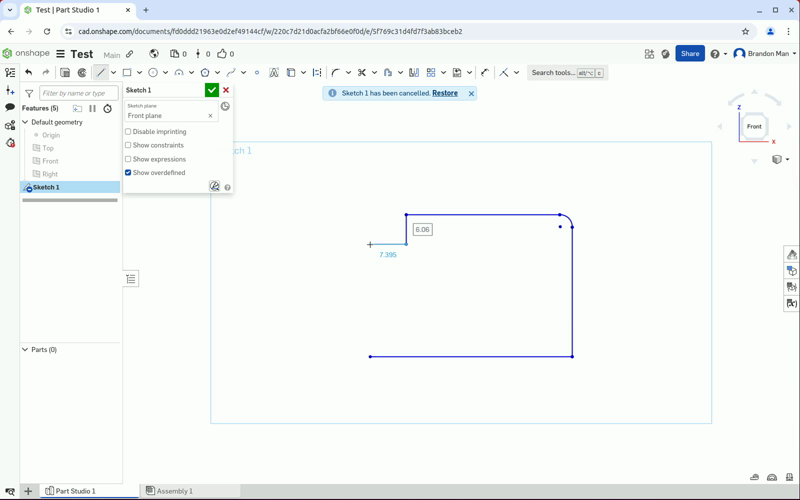
click(370, 244)
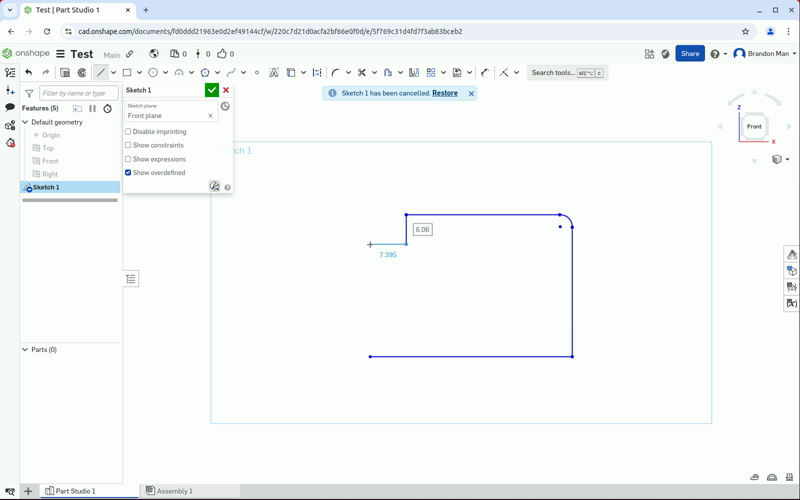
key_up(shift)
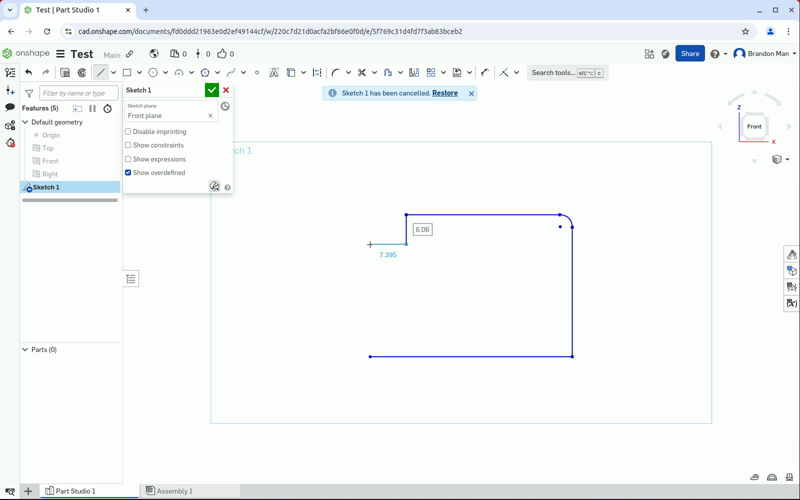
key_down(shift)
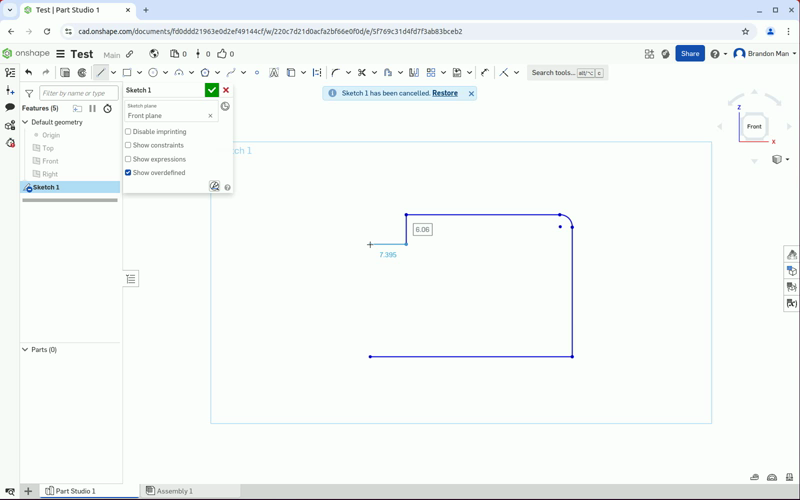
mouse_move(370, 356)
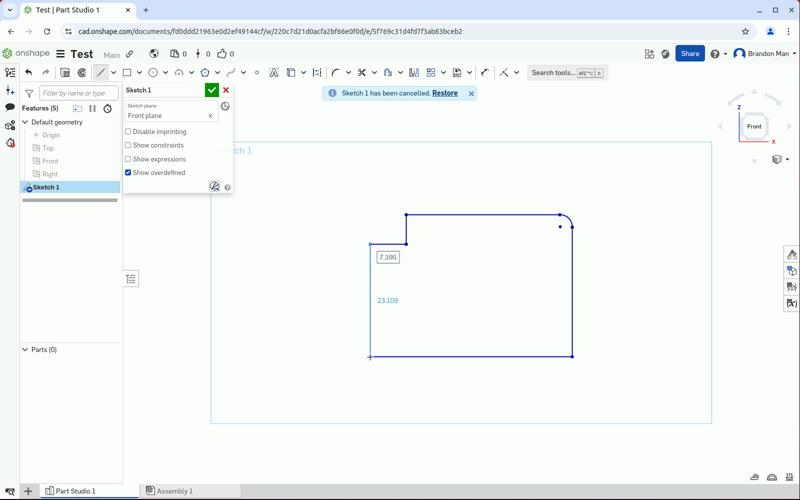
key_up(shift)
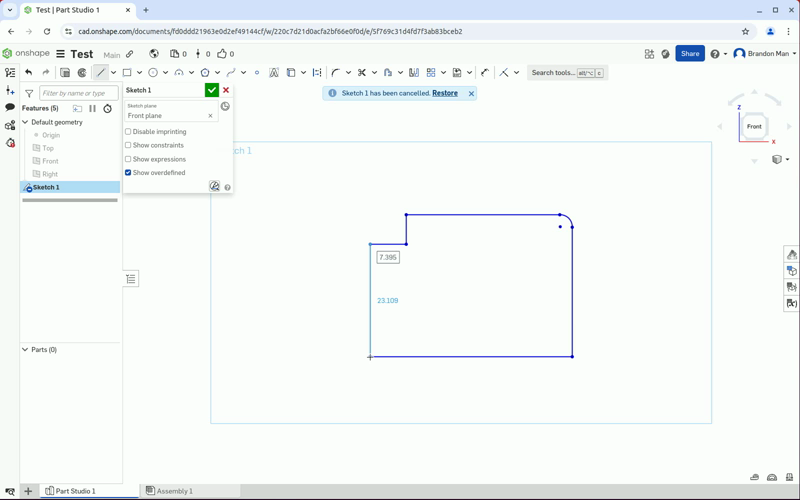
click(370, 356)
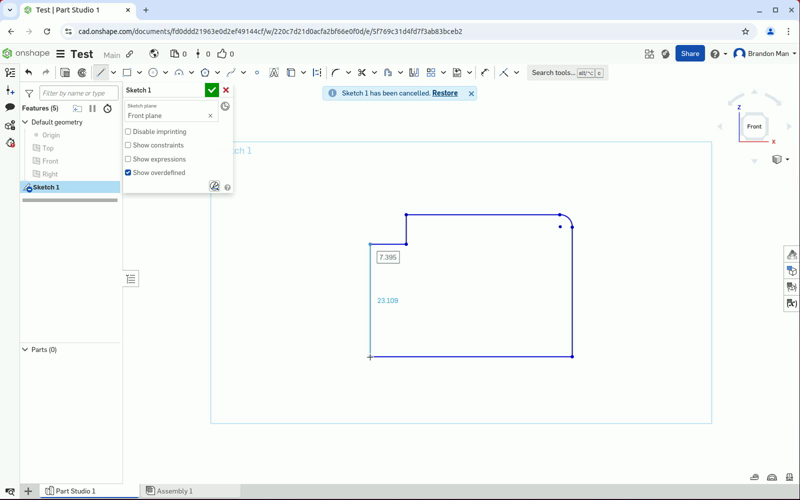
key(esc)
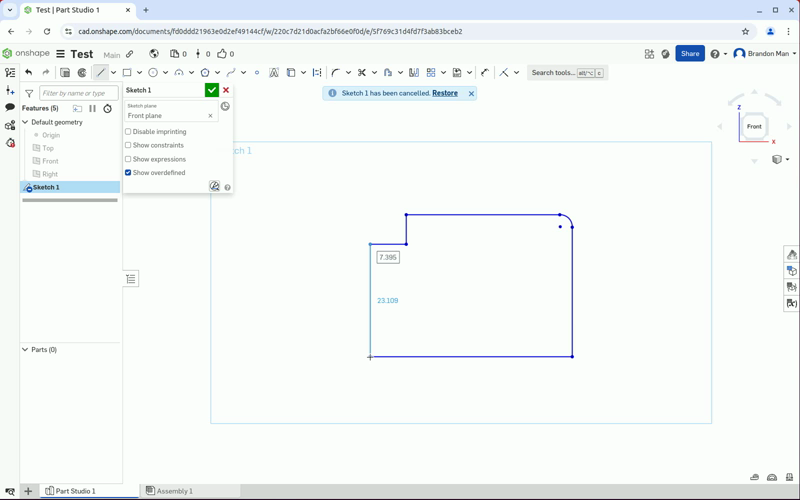
mouse_move(503, 296)
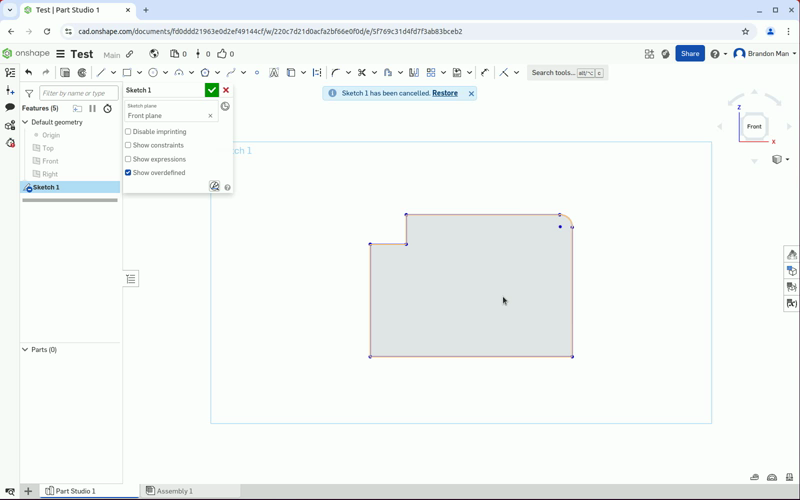
click(503, 296)
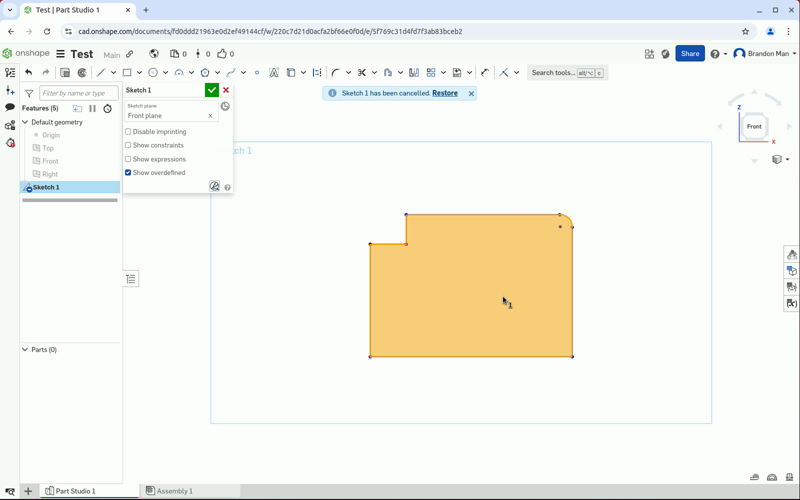
mouse_move(73, 352)
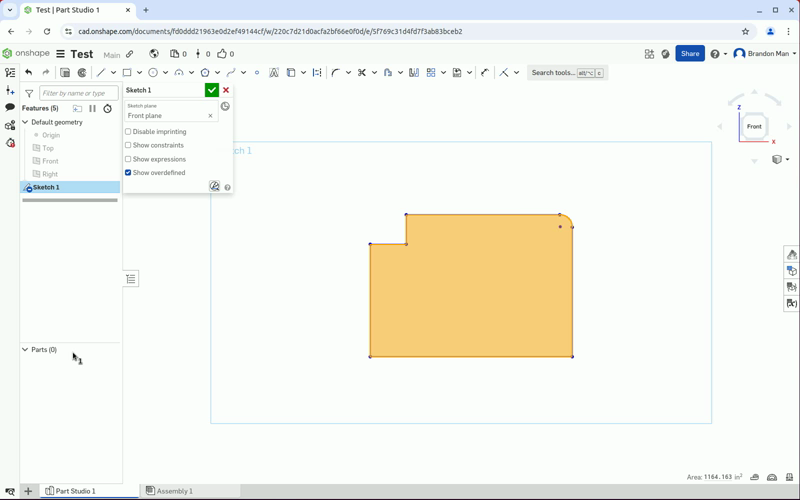
key(shift+y)
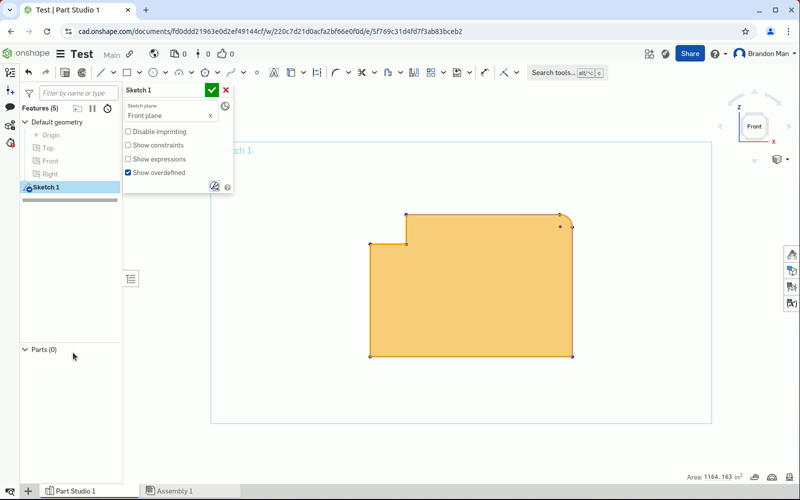
key(shift+e)
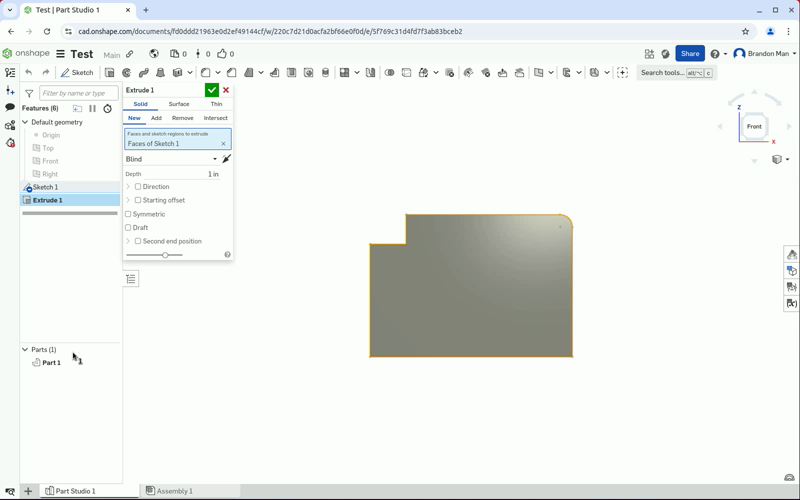
mouse_move(143, 106)
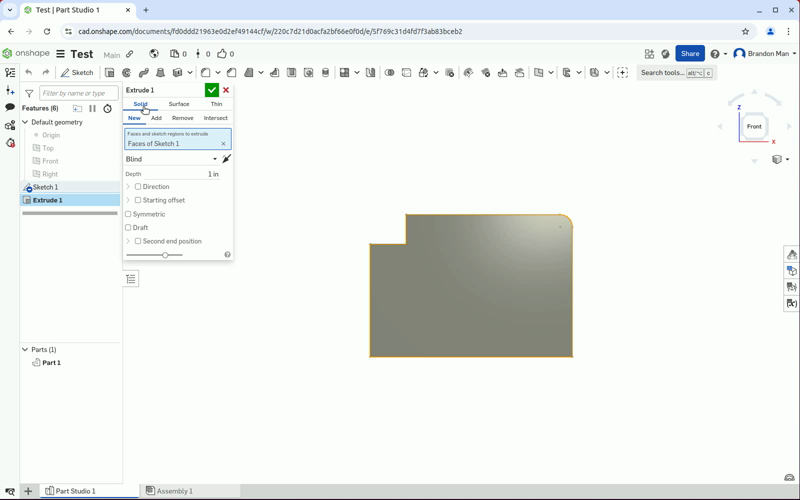
click(143, 106)
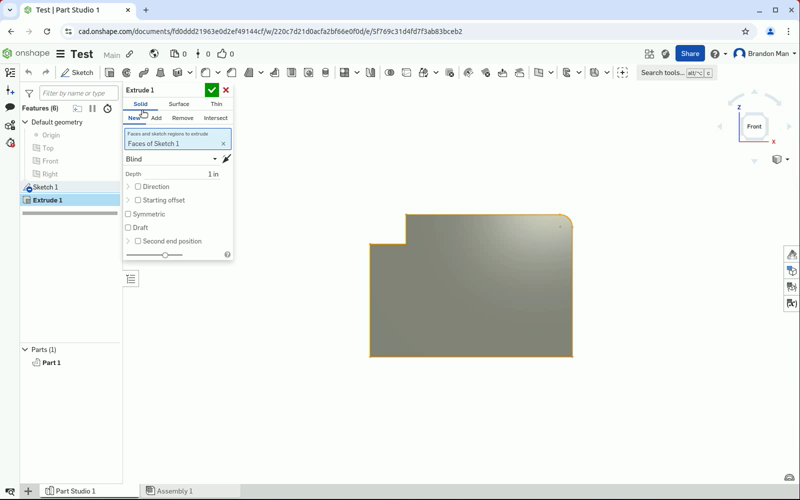
mouse_move(137, 120)
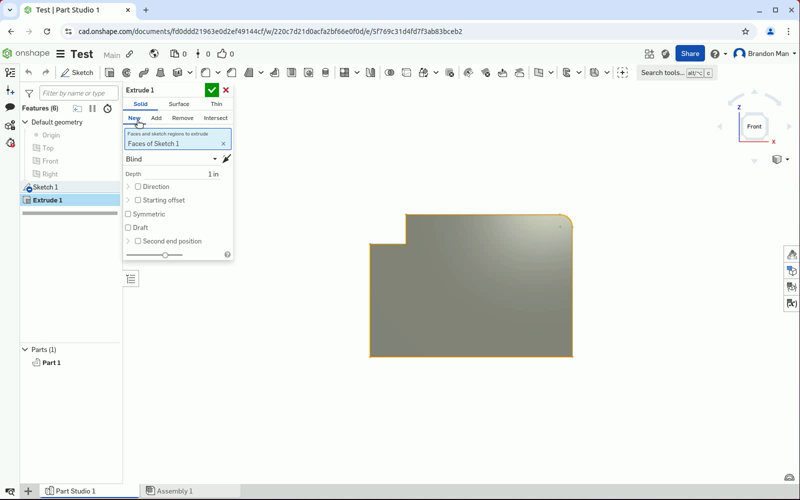
click(137, 120)
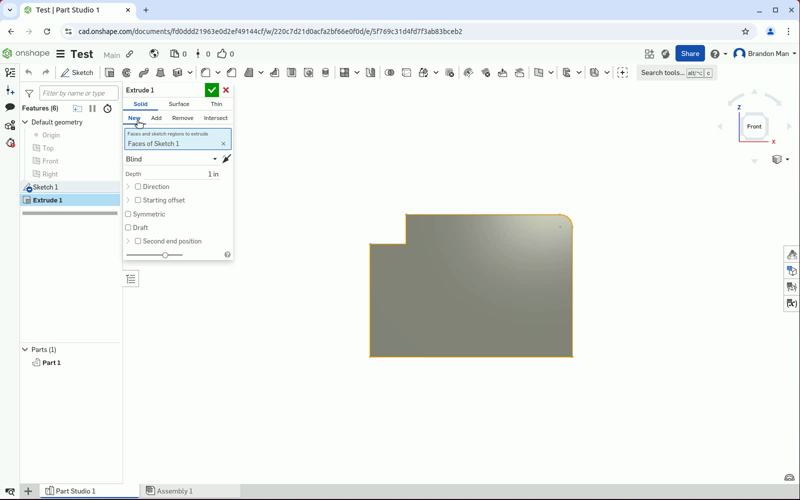
key(tab, 4)
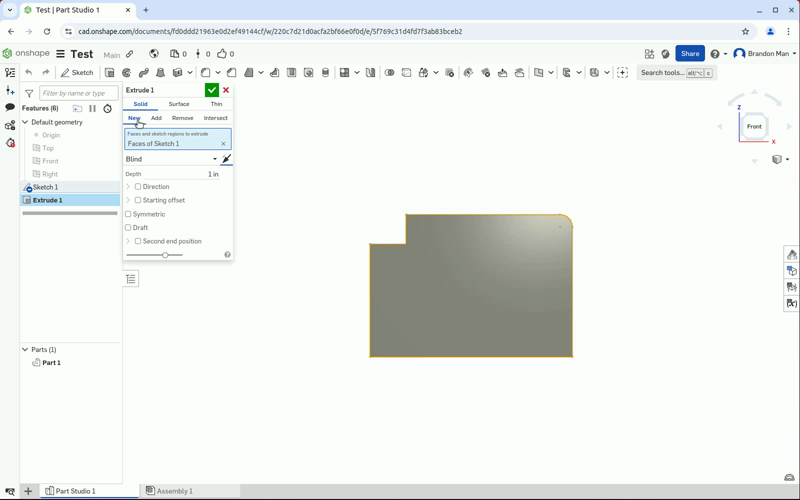
text(1.926)
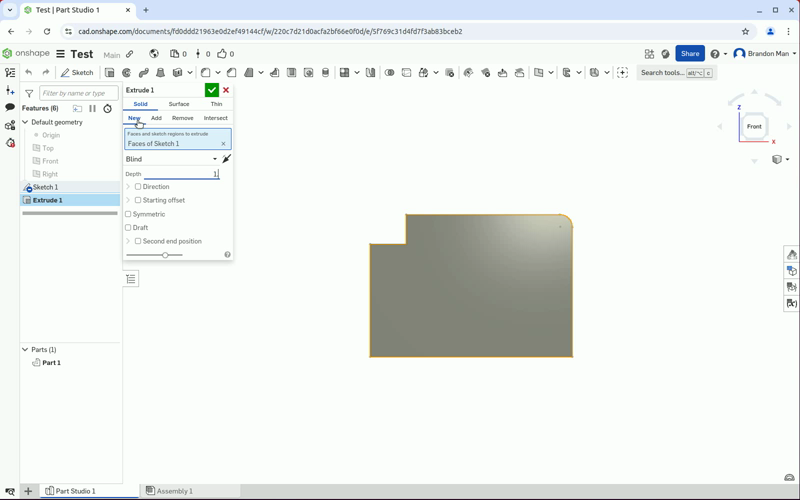
key(enter)
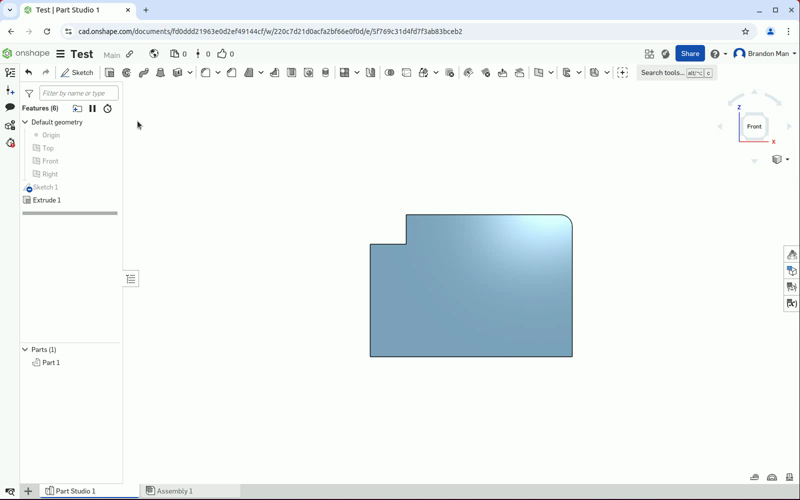
key(shift+h)
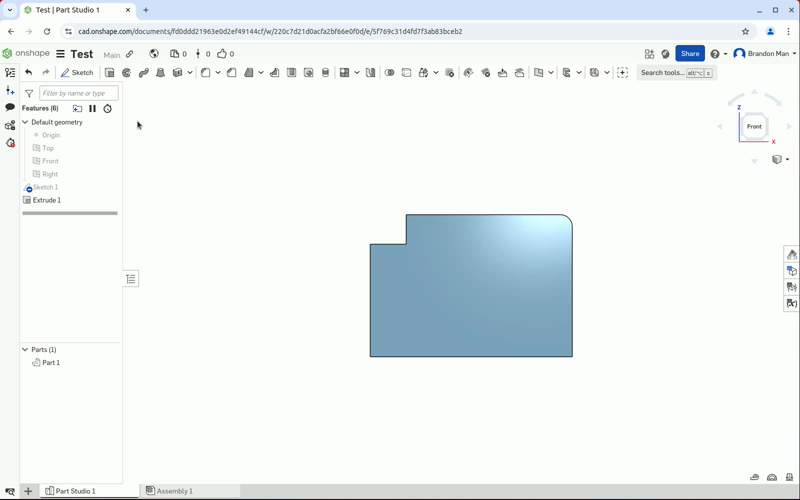
key(shift+h)
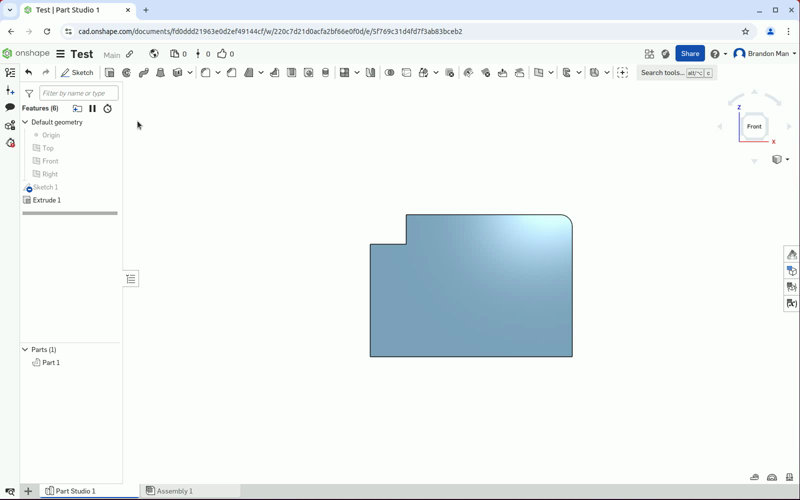
mouse_move(73, 189)
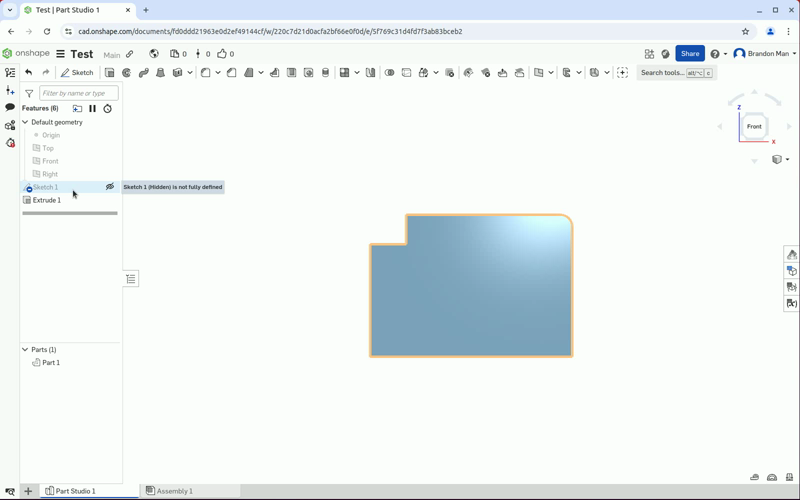
click(73, 189)
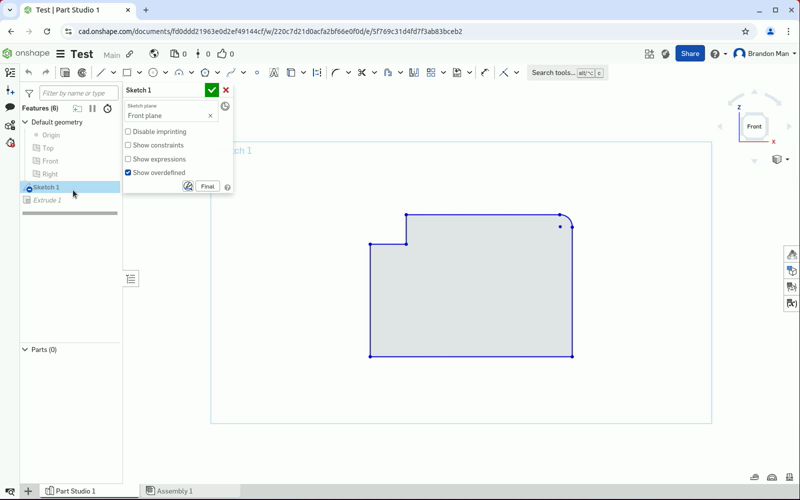
mouse_move(229, 92)
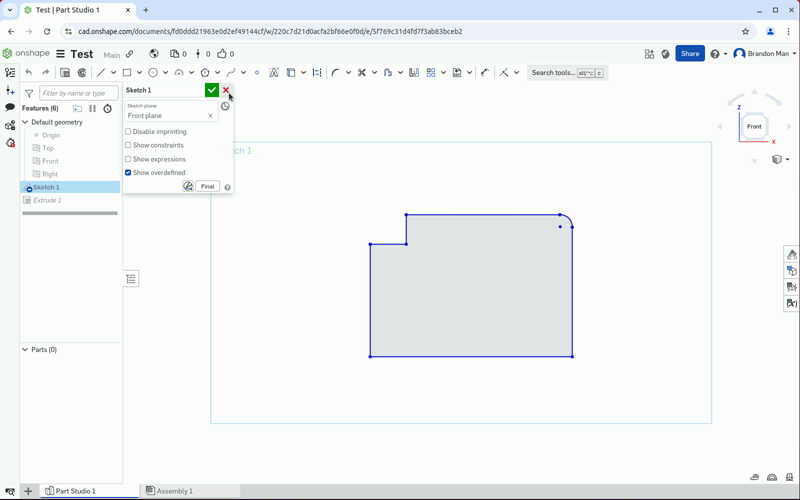
click(229, 92)
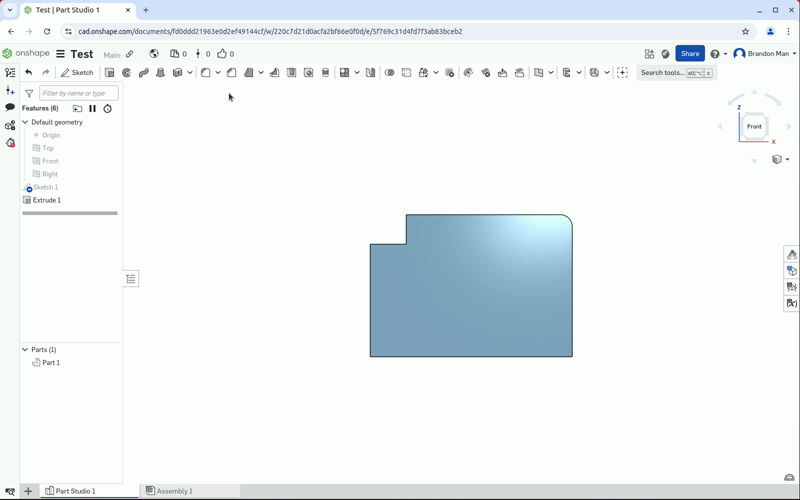
mouse_move(541, 75)
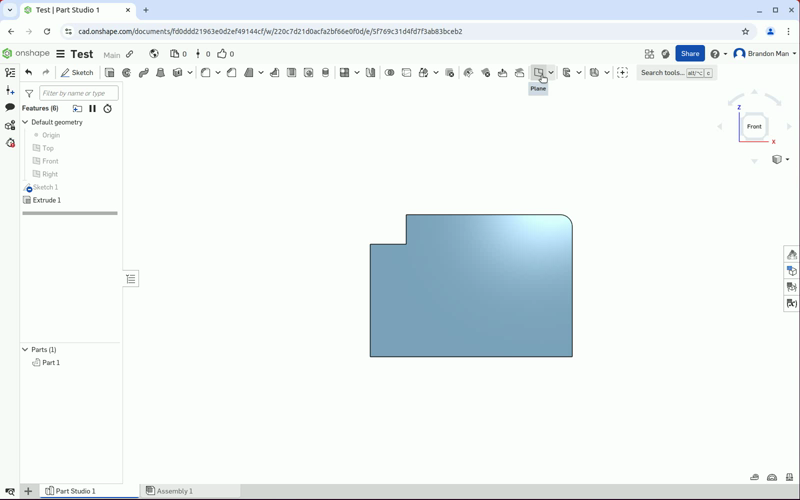
click(541, 75)
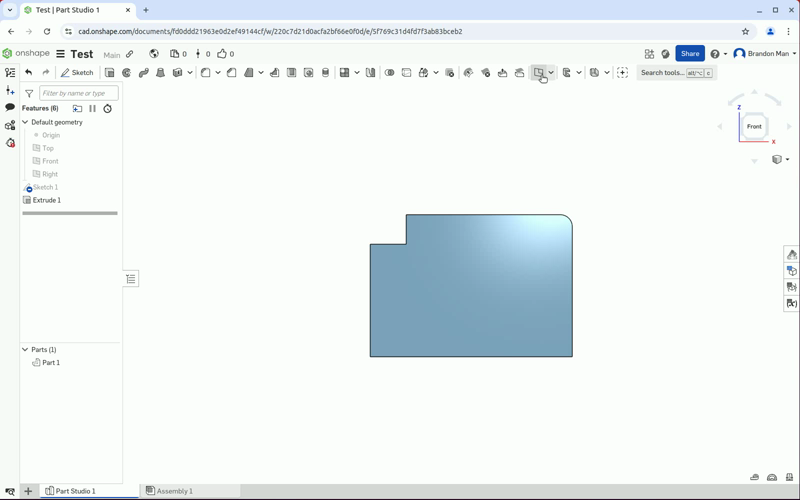
mouse_move(73, 163)
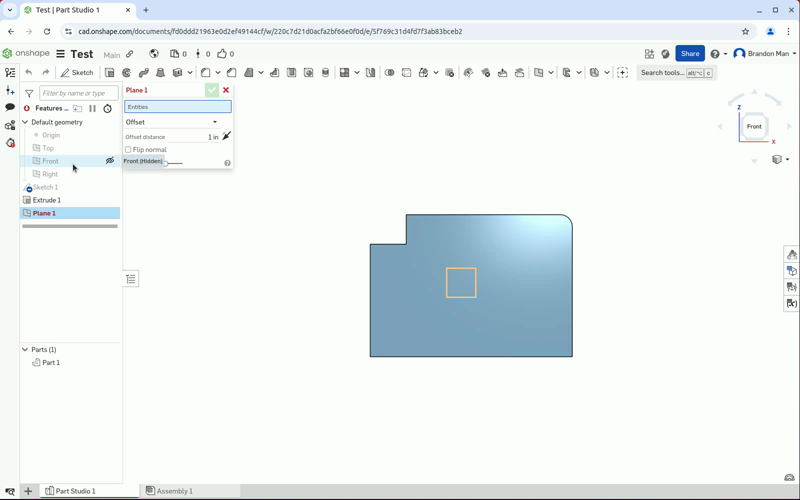
click(73, 163)
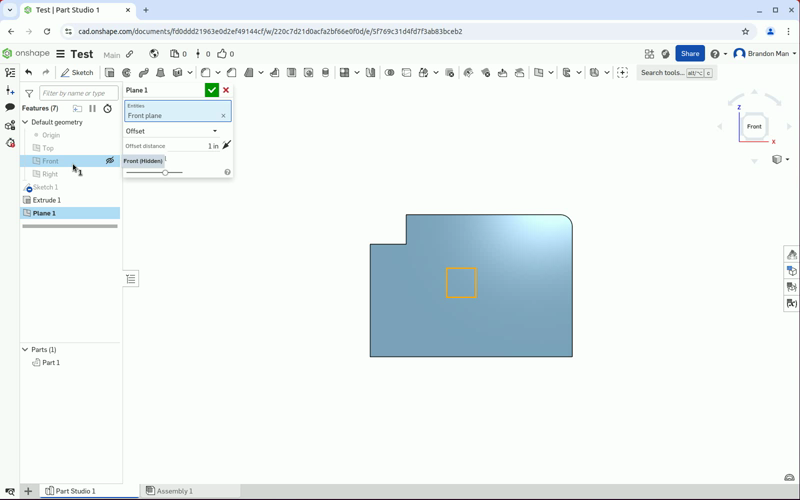
key(tab, 2)
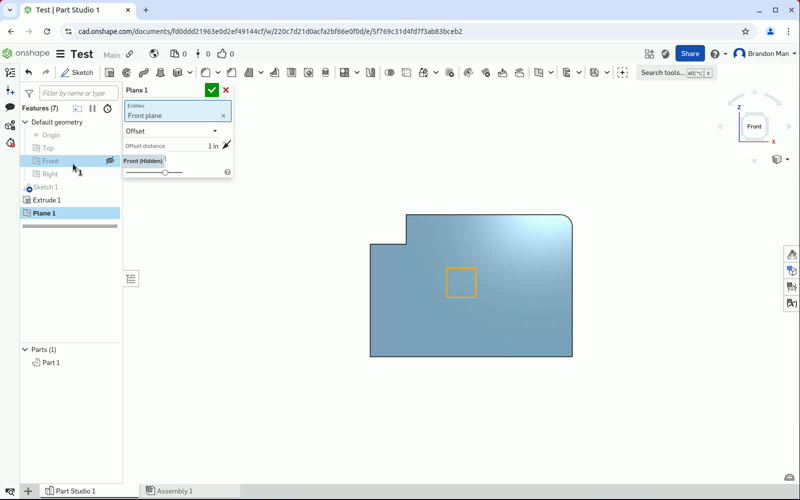
text(1.91)
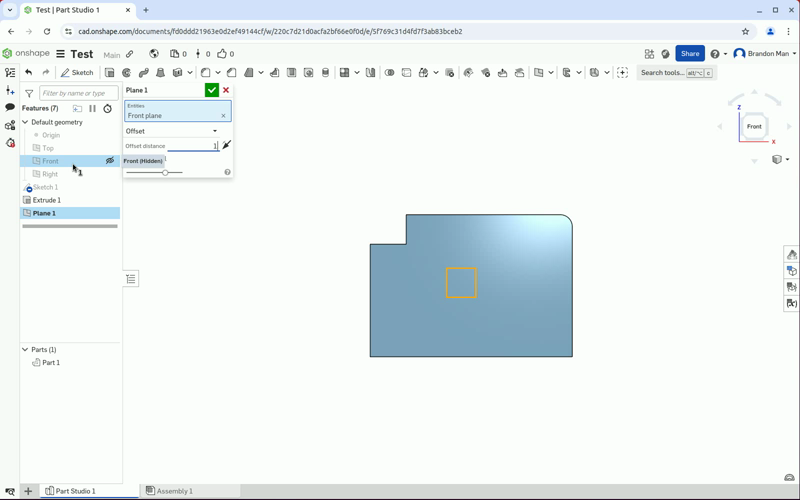
key(enter, 2)
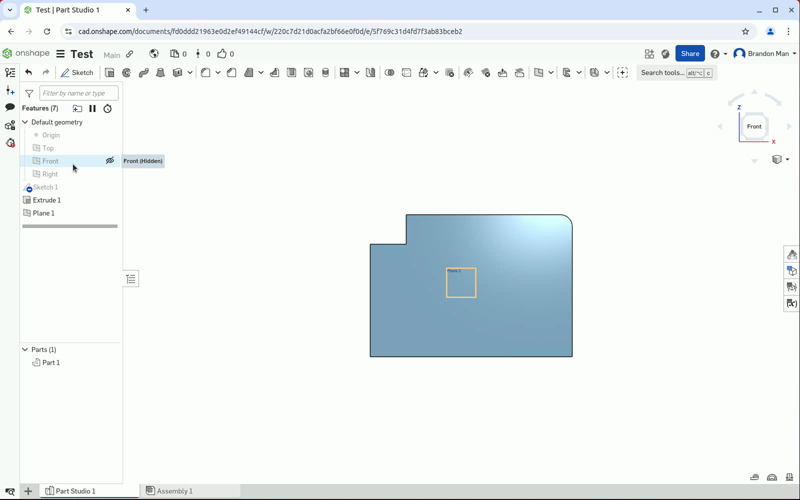
key(shift+s)
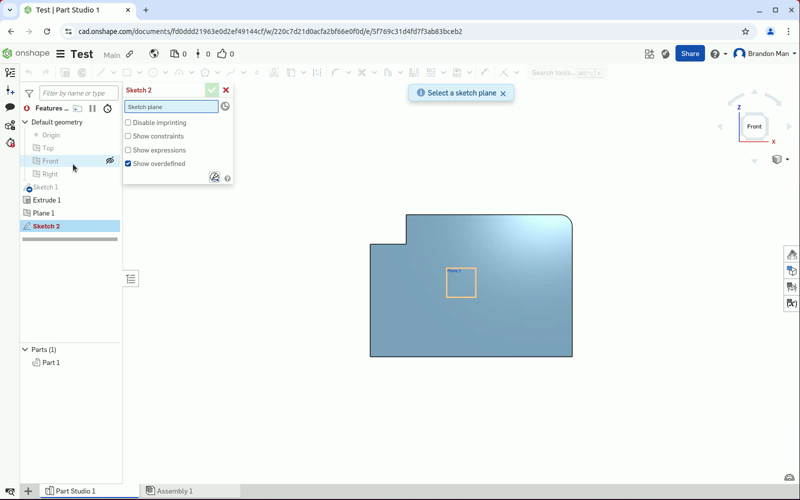
mouse_move(73, 215)
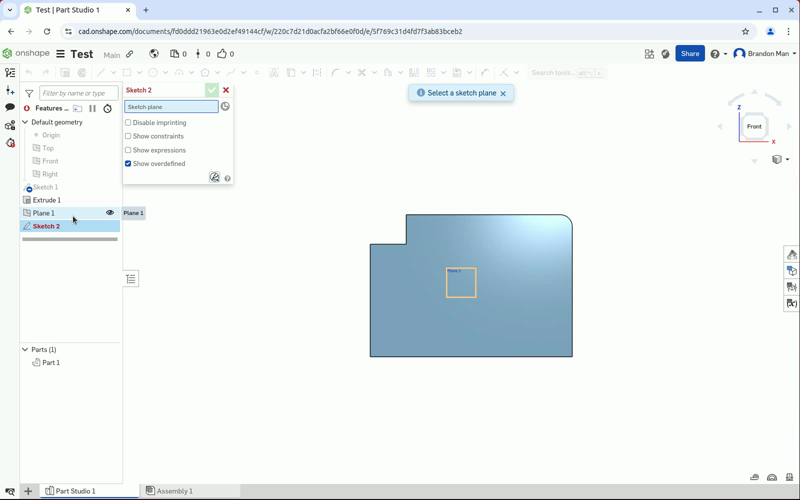
click(73, 215)
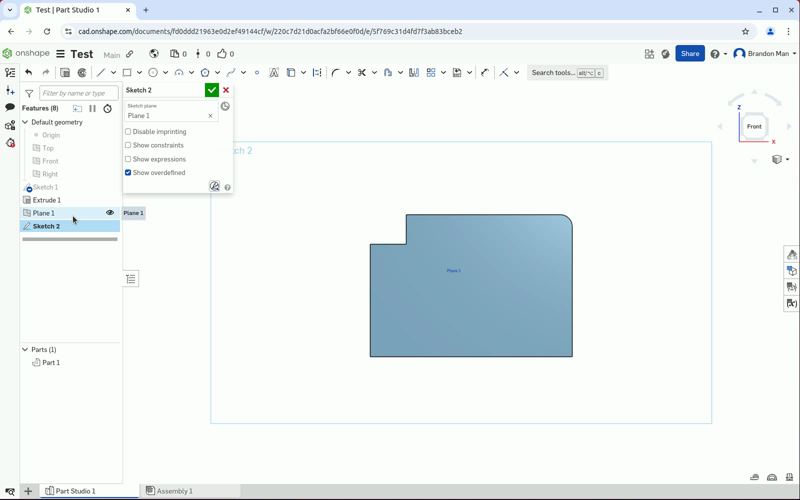
mouse_move(73, 352)
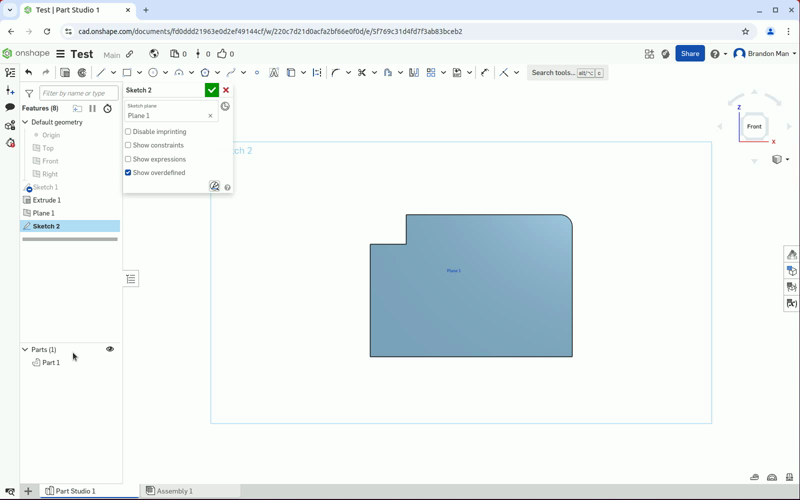
key(y)
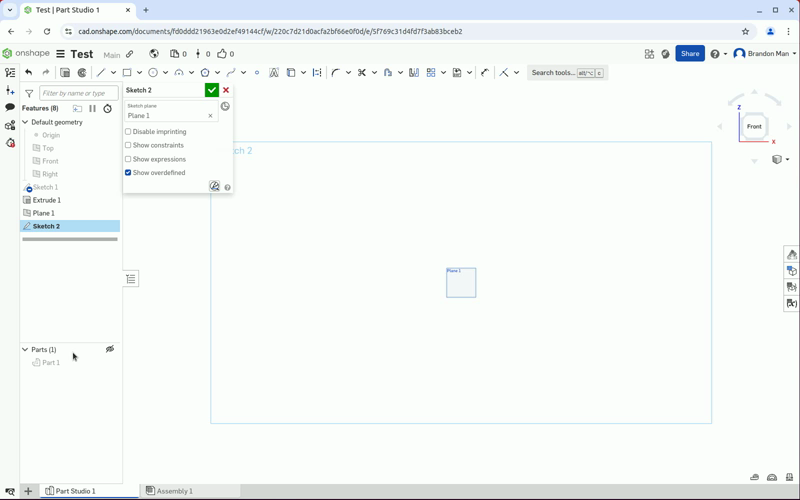
key(l)
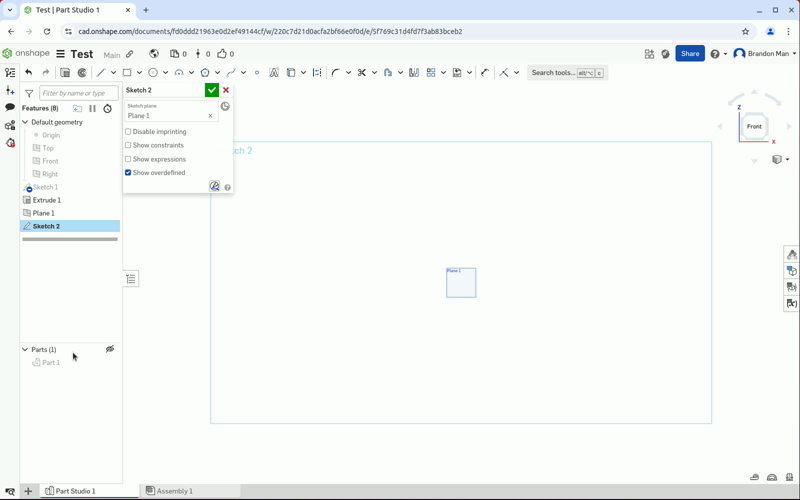
key_down(shift)
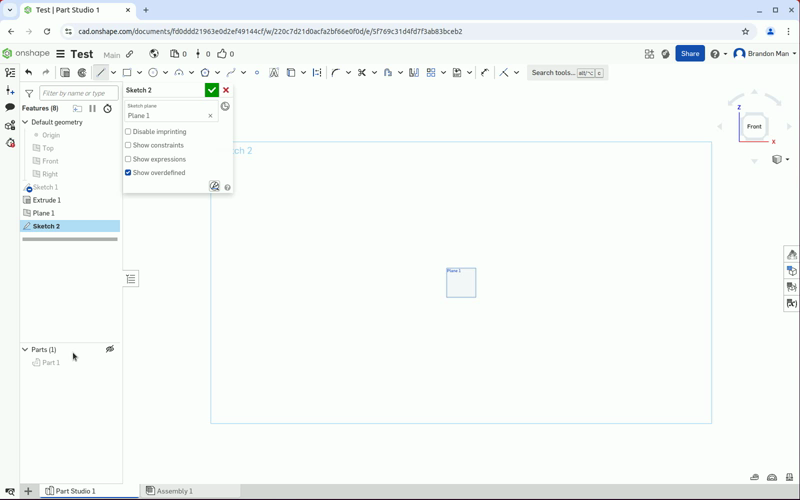
mouse_move(370, 347)
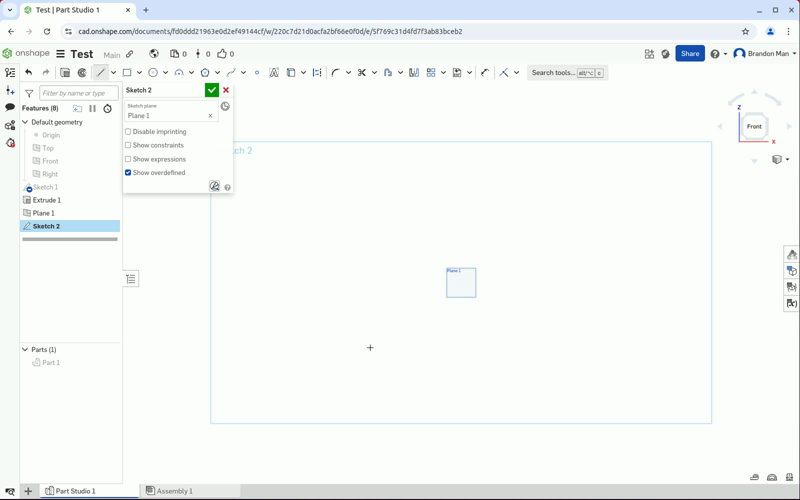
click(370, 347)
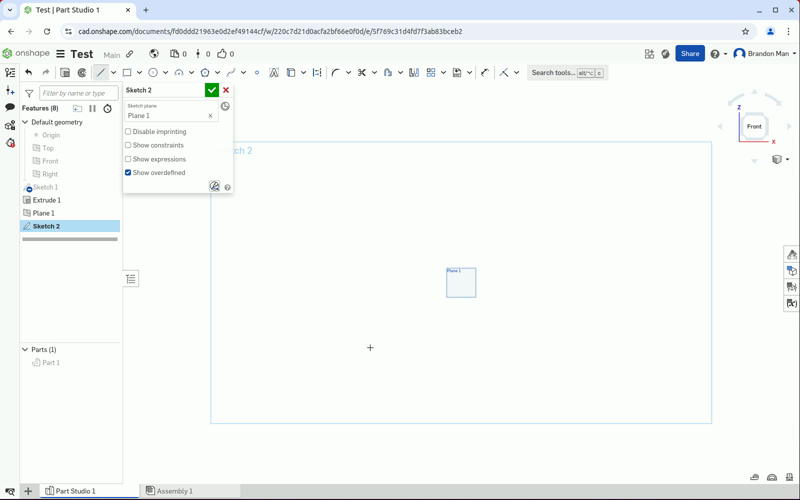
key_up(shift)
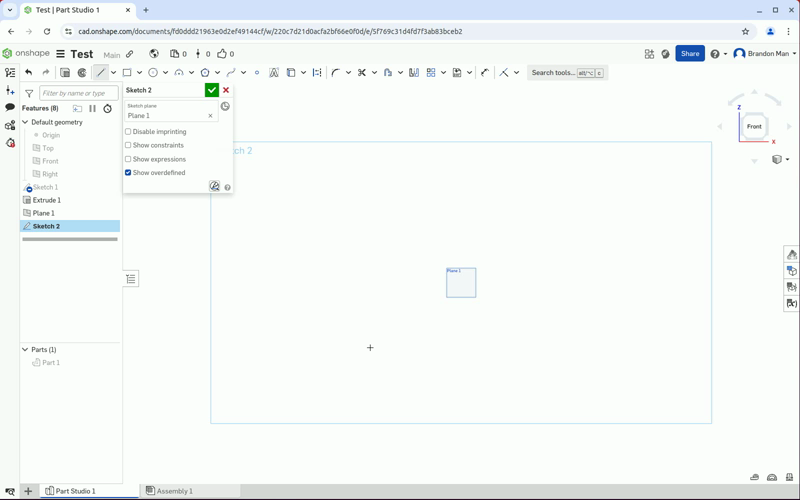
key_down(shift)
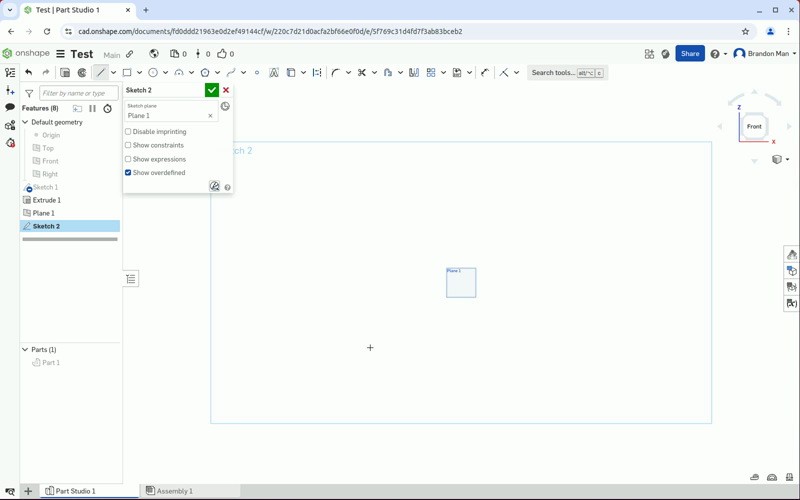
mouse_move(461, 347)
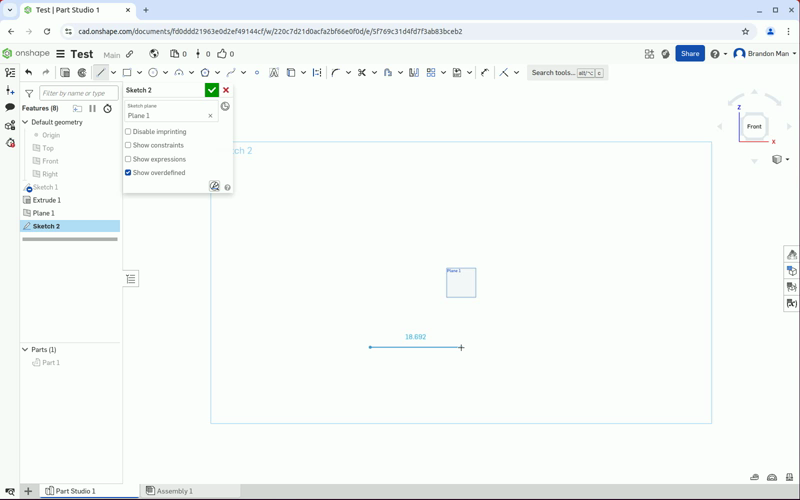
click(461, 347)
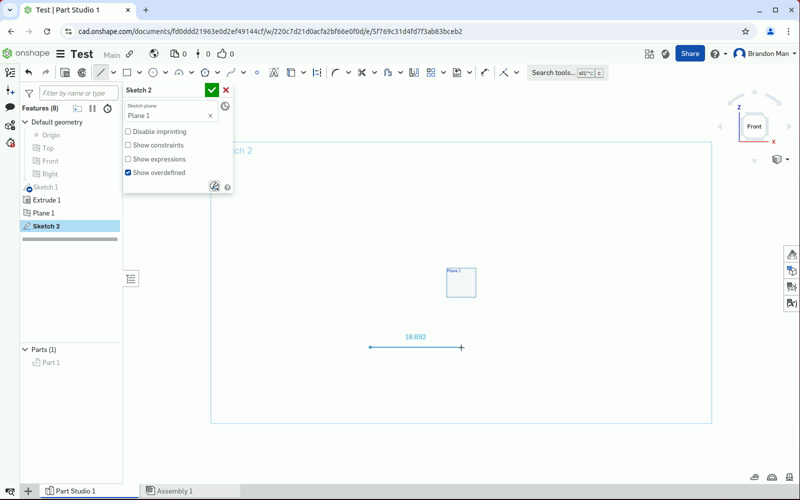
key_up(shift)
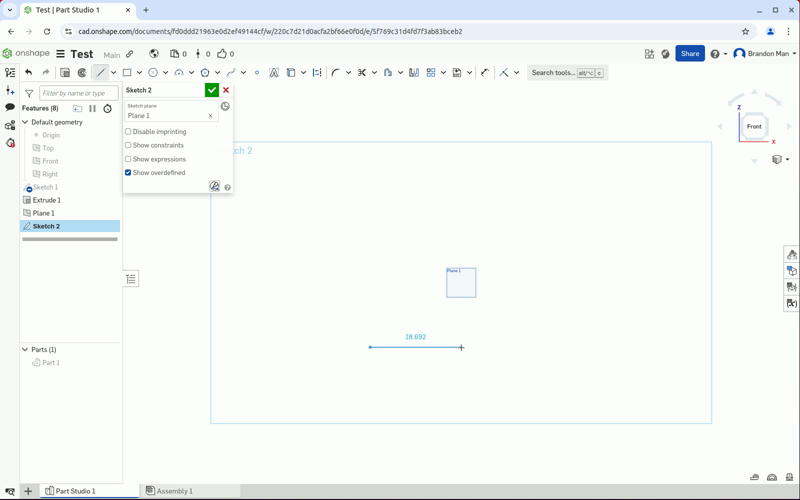
key_down(shift)
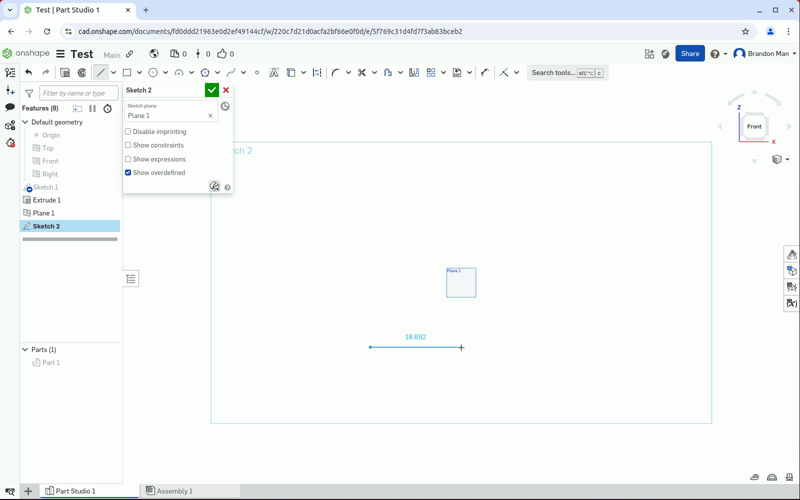
mouse_move(491, 347)
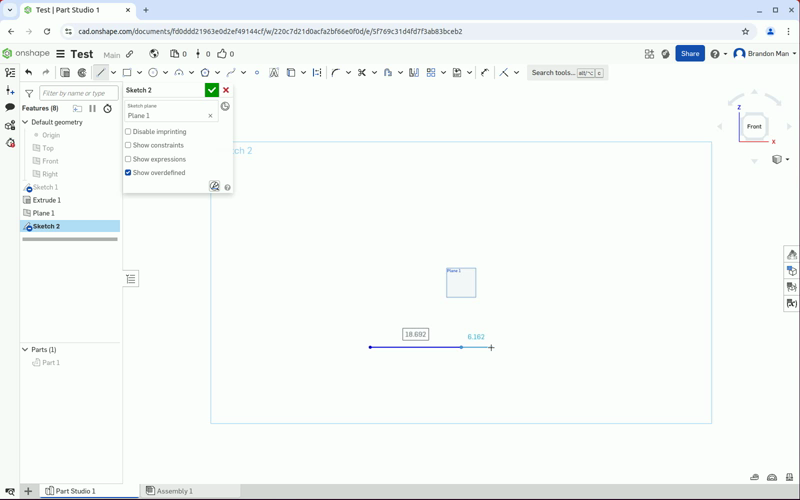
mouse_move(461, 336)
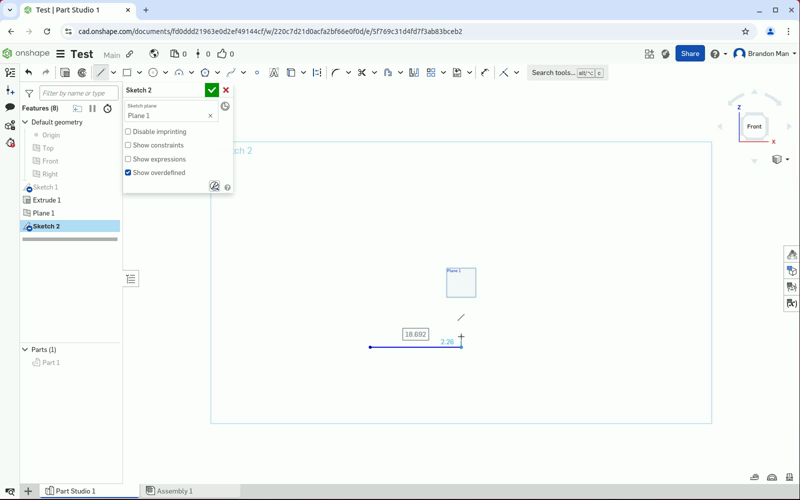
click(461, 336)
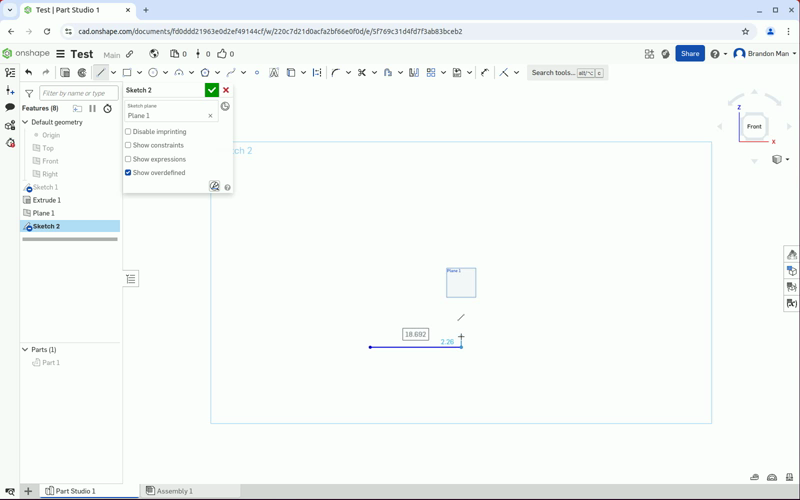
key_up(shift)
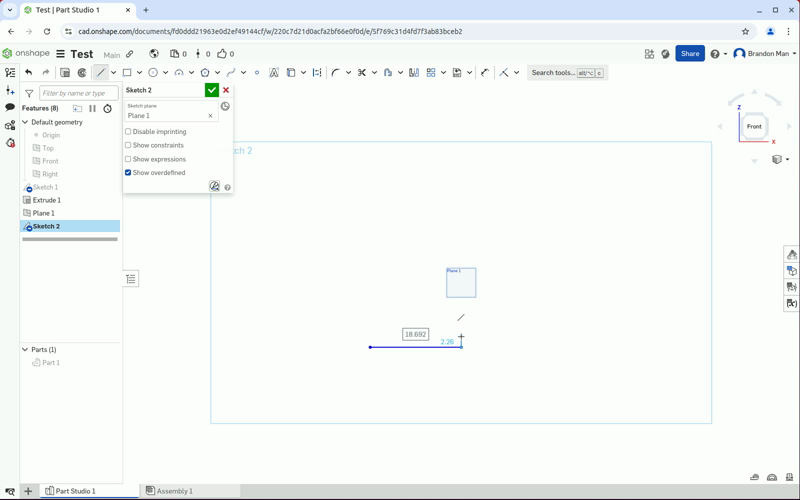
key_down(shift)
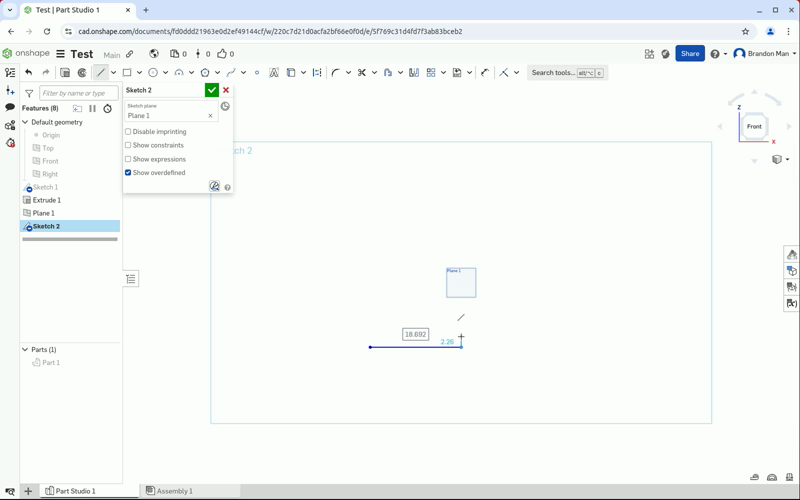
mouse_move(370, 336)
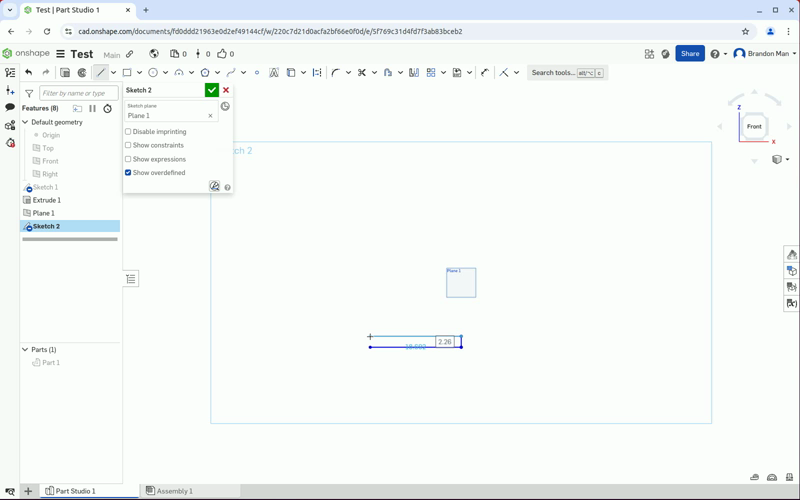
click(370, 336)
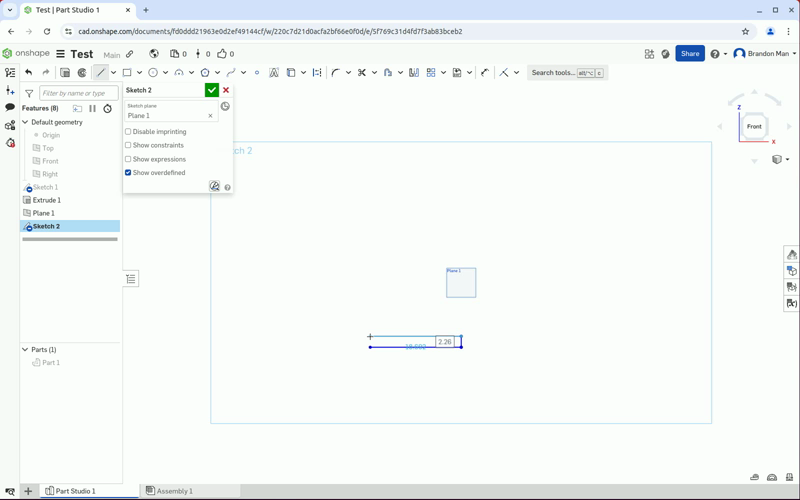
key_up(shift)
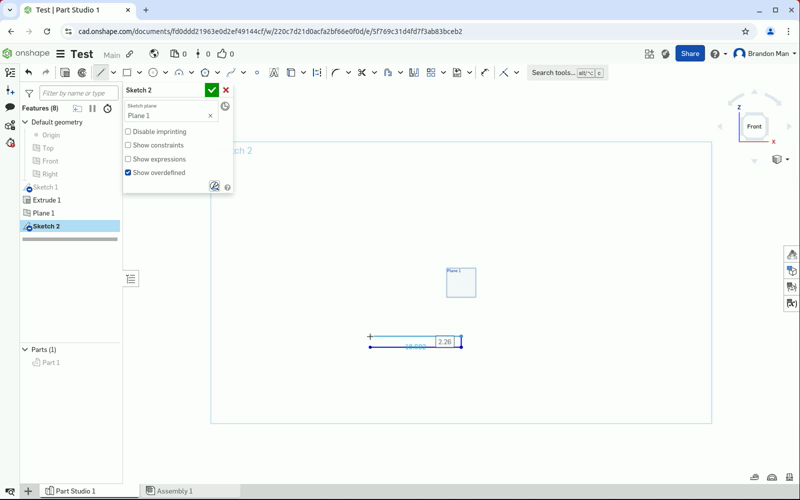
mouse_move(400, 336)
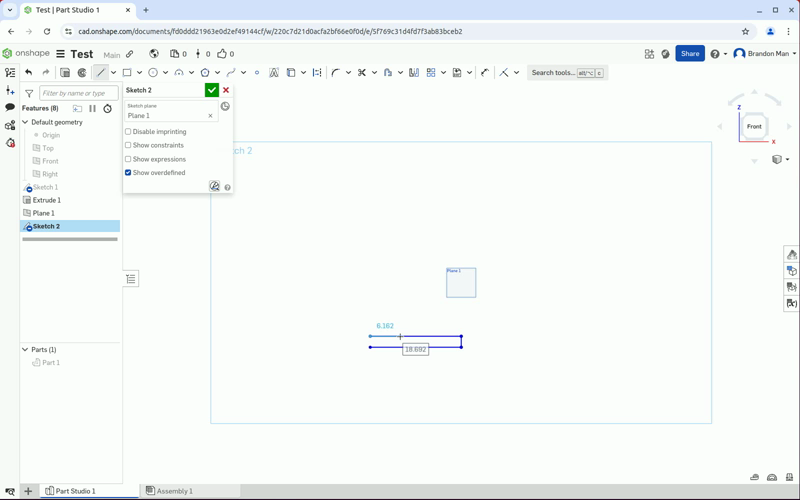
key_down(shift)
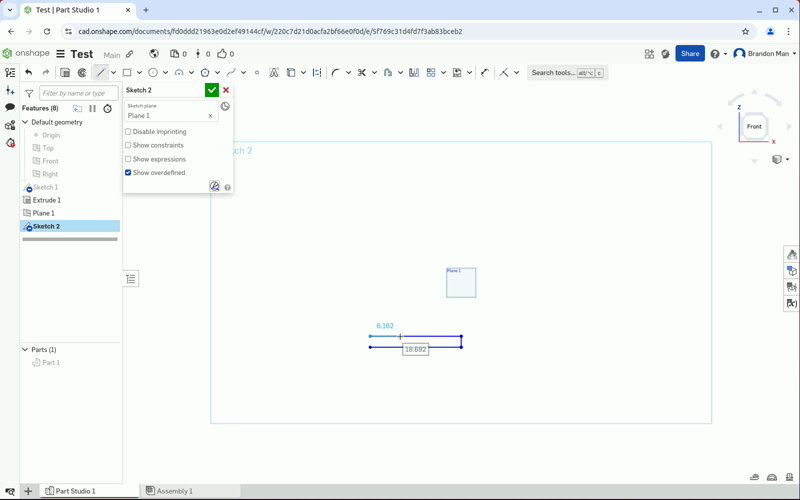
mouse_move(370, 347)
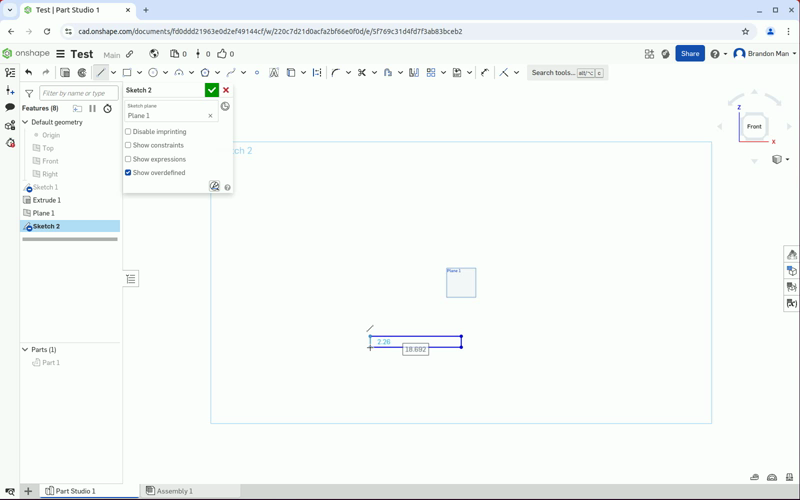
key_up(shift)
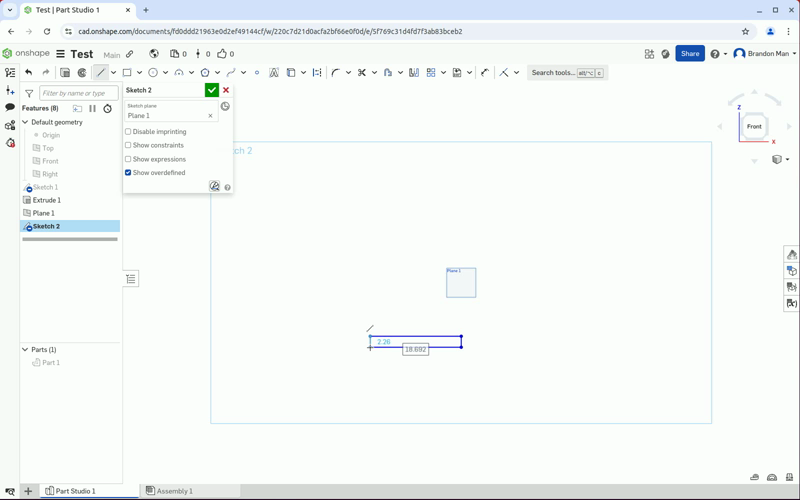
click(370, 347)
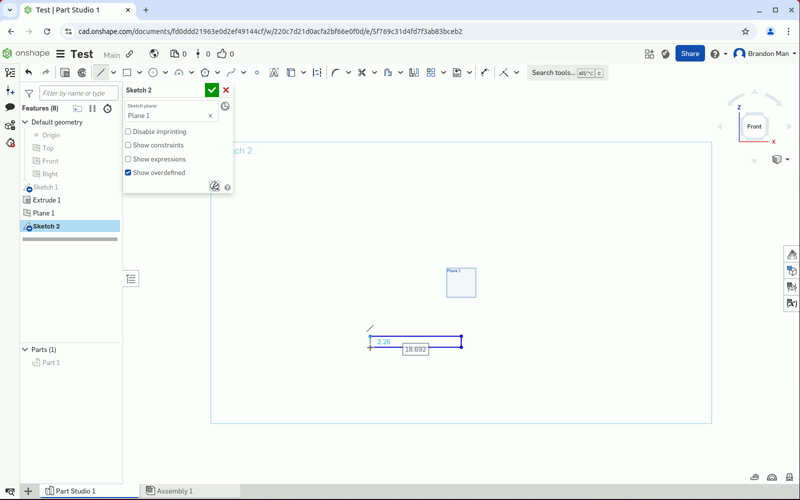
key(esc)
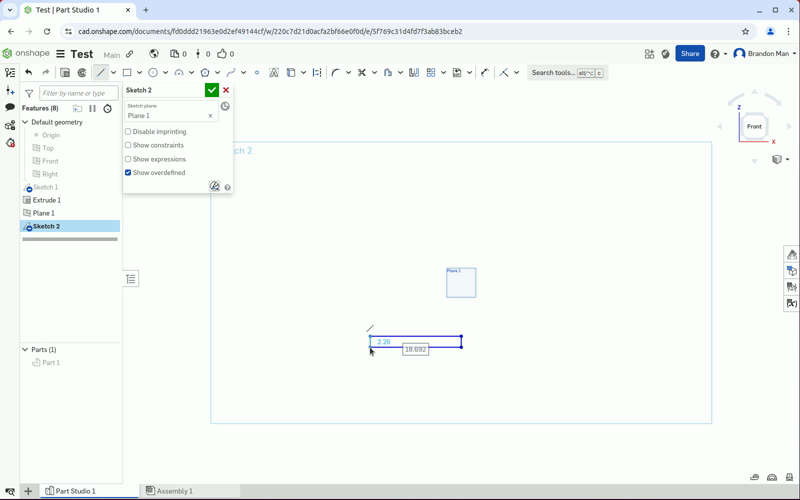
mouse_move(437, 337)
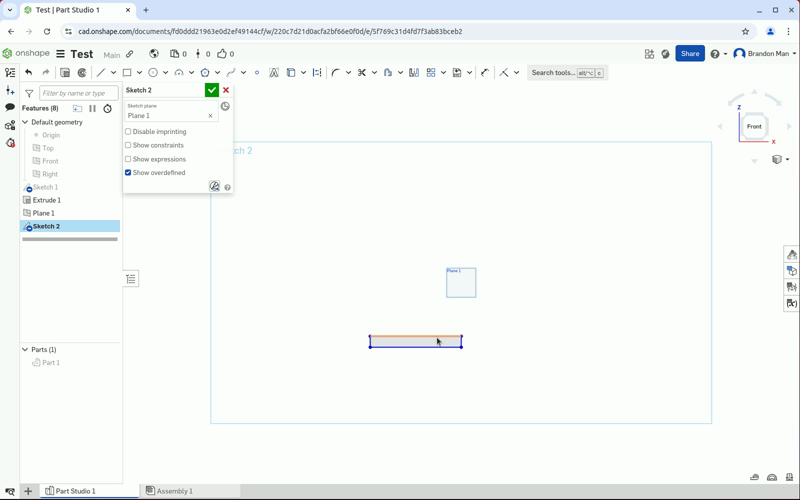
scroll(6)
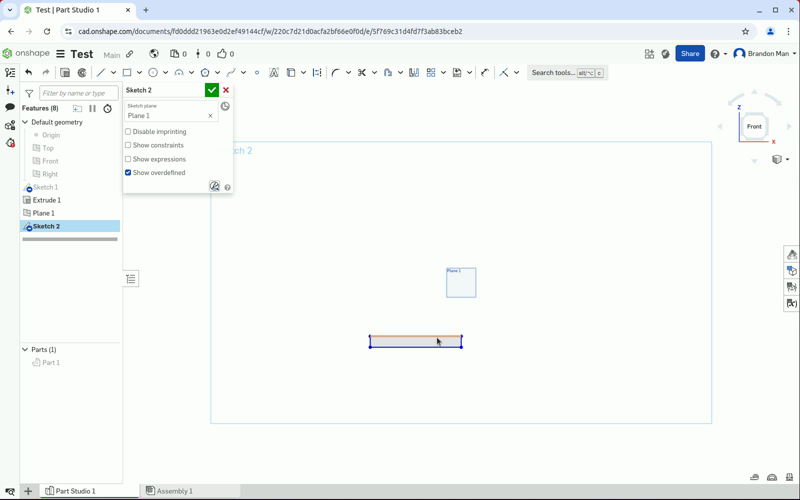
scroll(6)
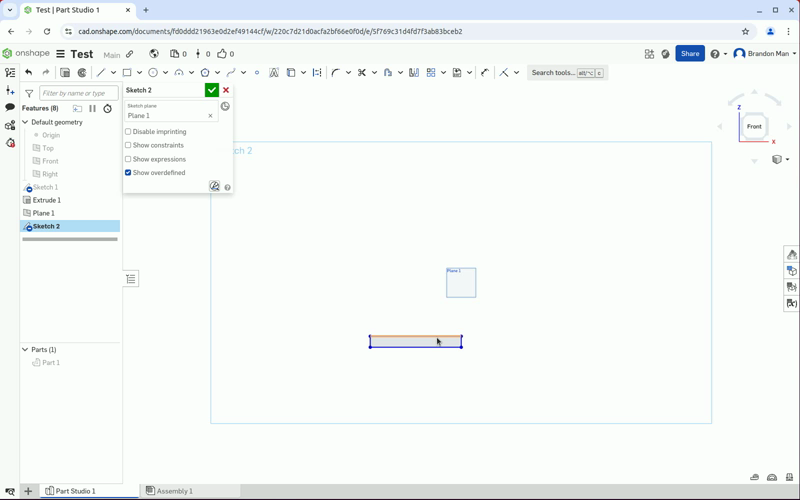
scroll(6)
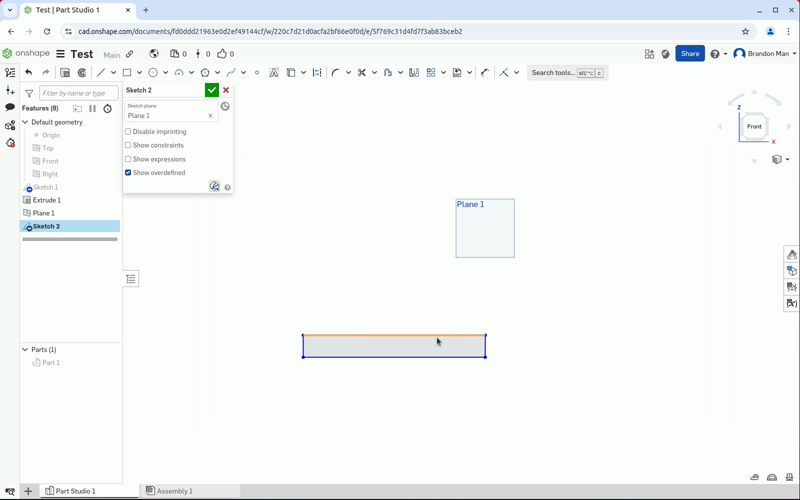
scroll(6)
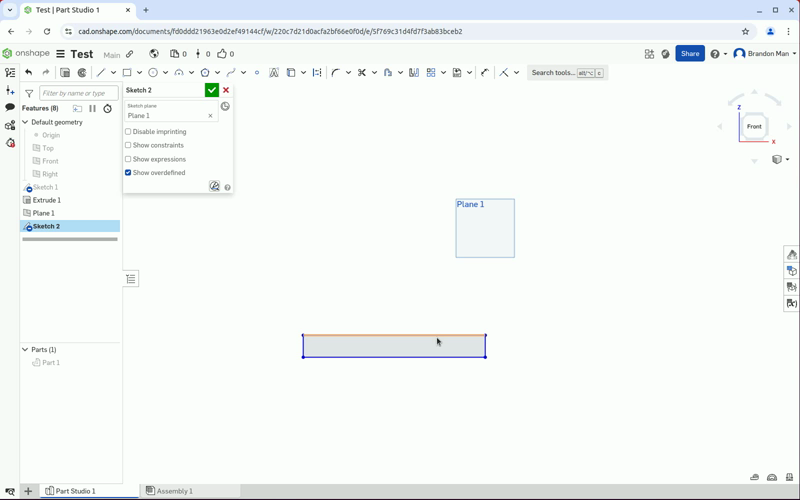
scroll(6)
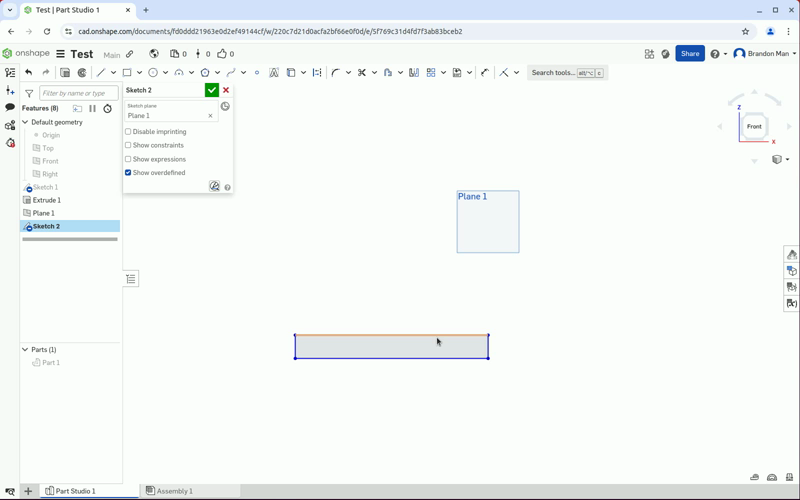
scroll(6)
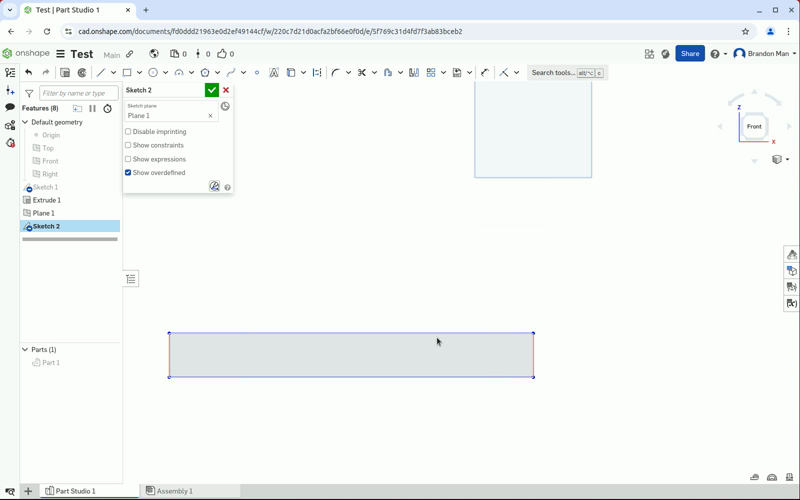
scroll(6)
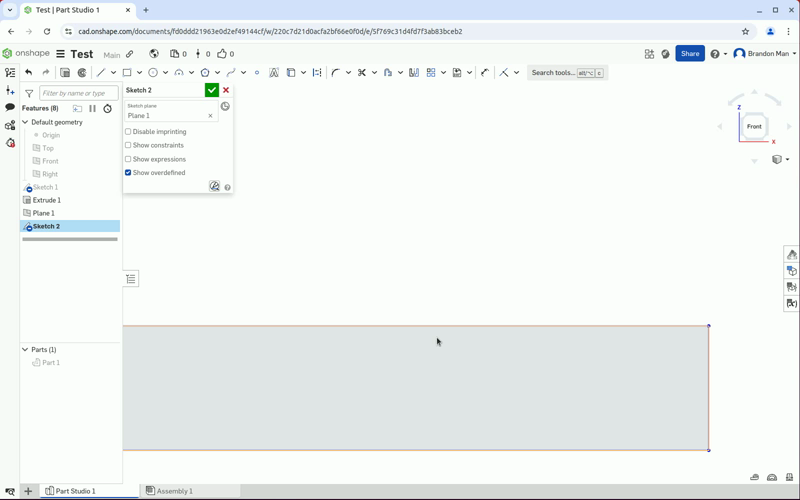
click(437, 337)
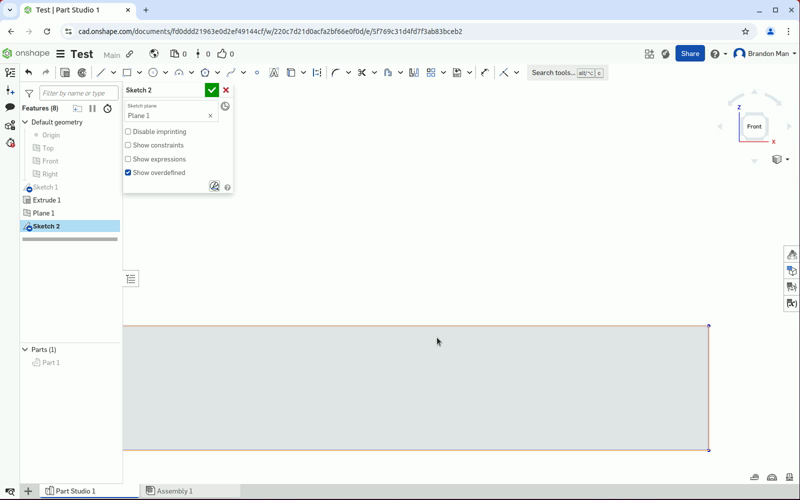
scroll(-6)
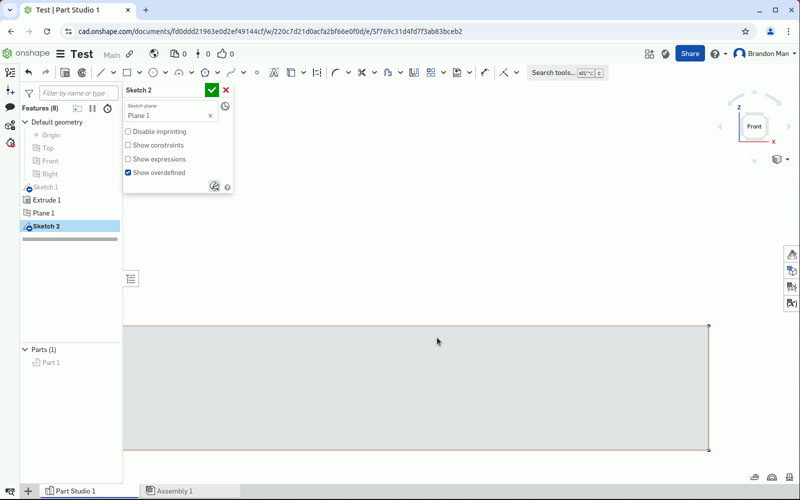
scroll(-6)
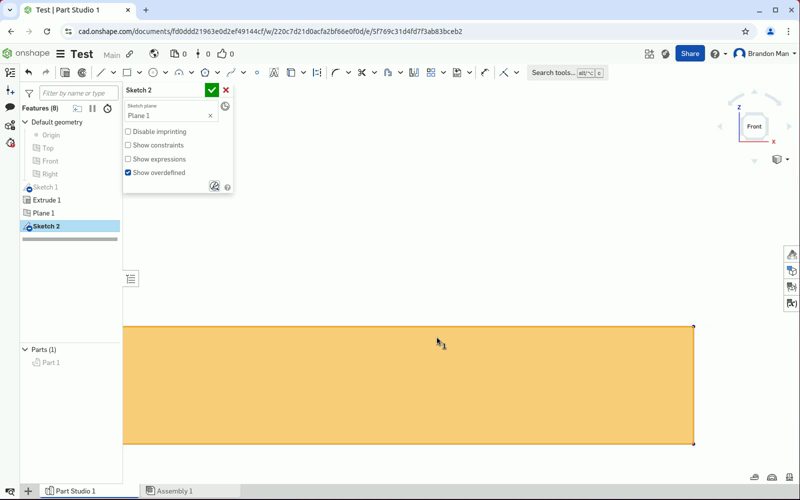
scroll(-6)
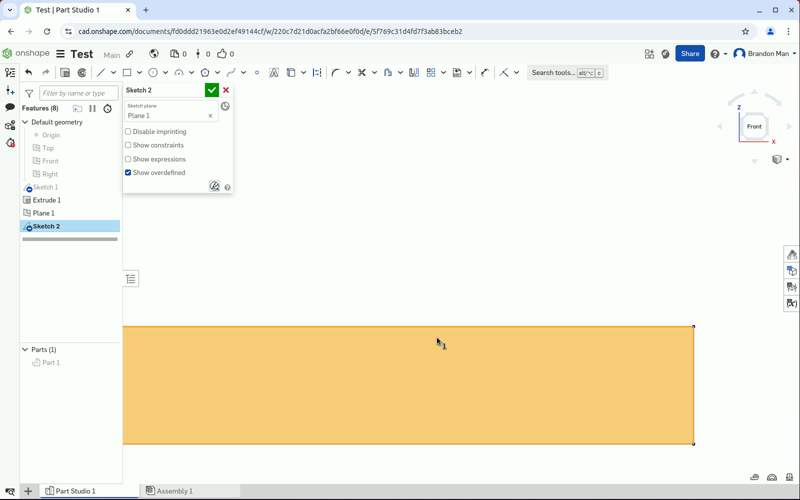
scroll(-6)
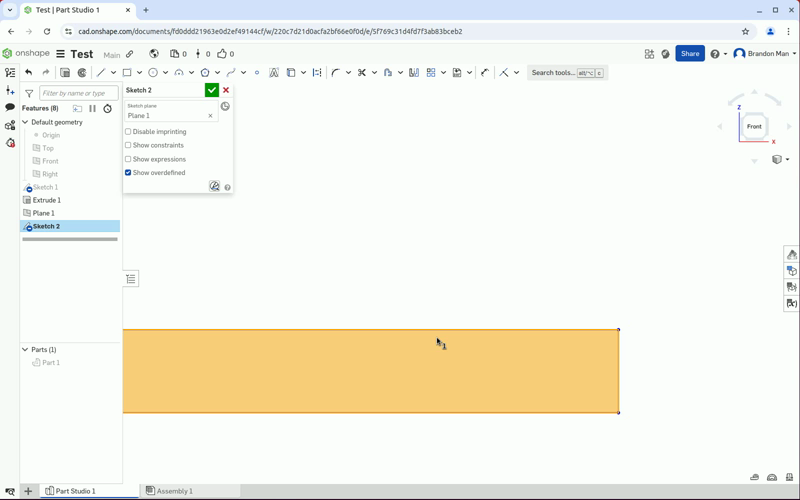
scroll(-6)
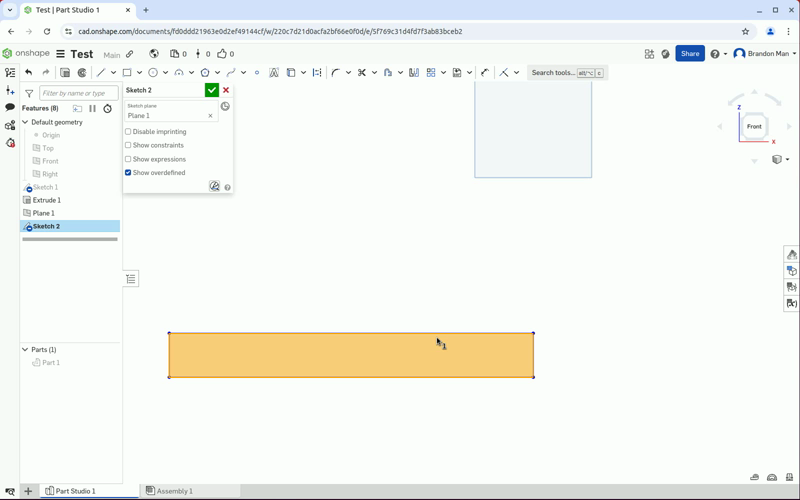
scroll(-6)
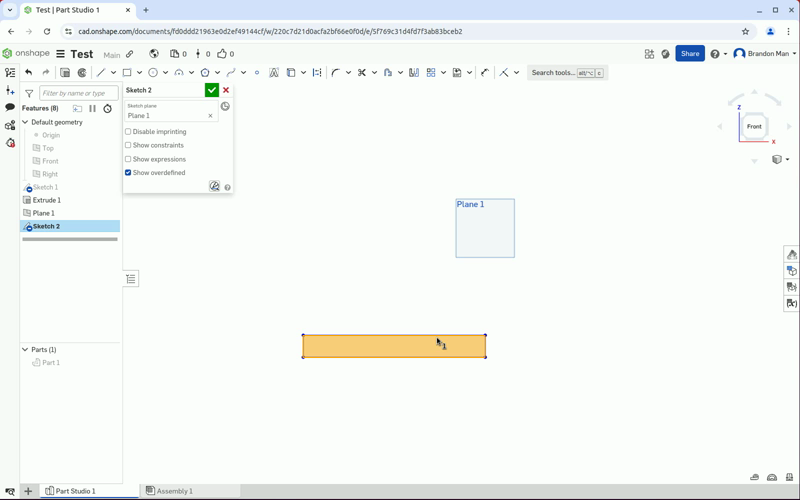
scroll(-6)
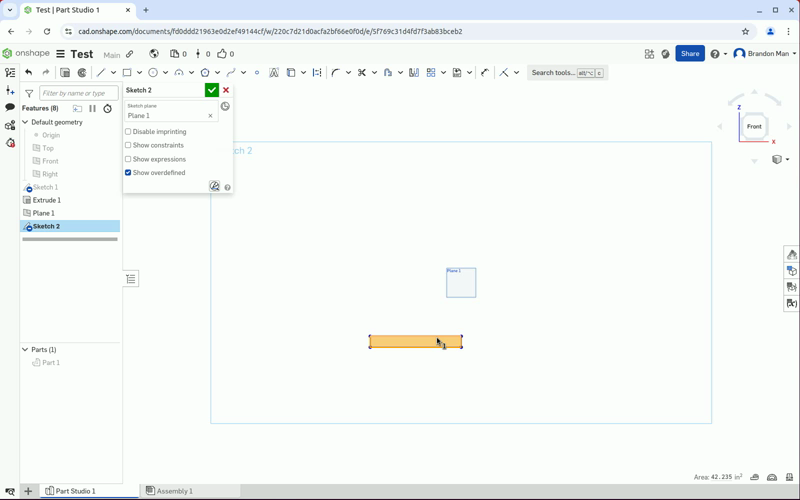
mouse_move(73, 352)
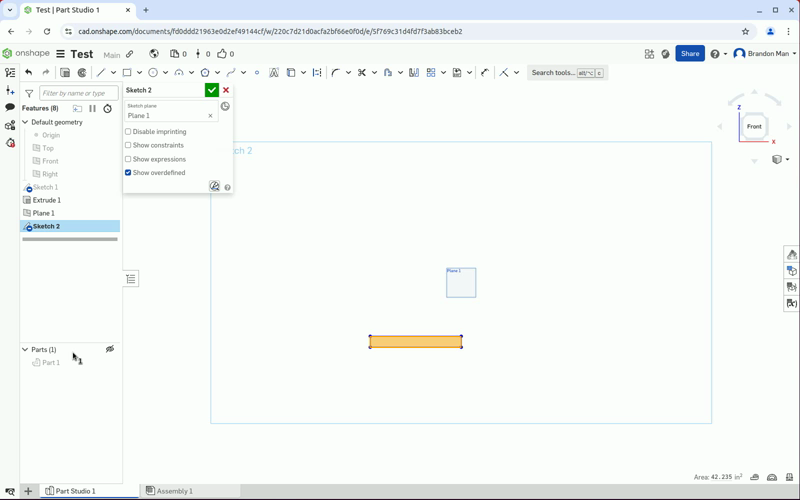
key(shift+y)
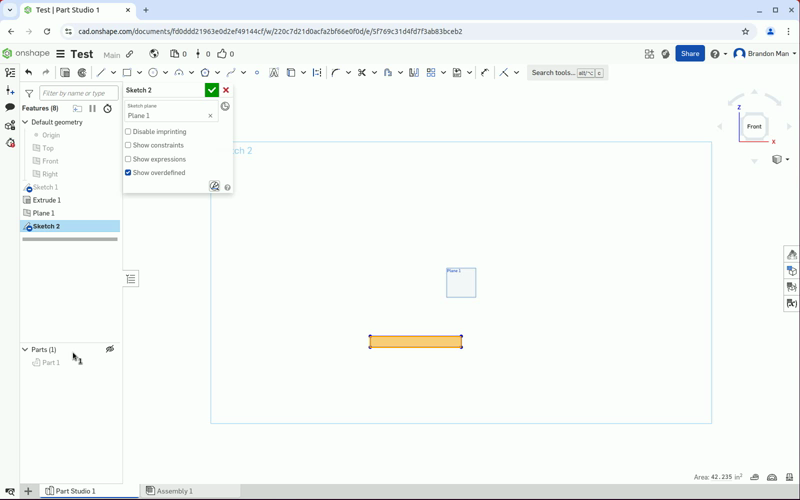
key(shift+e)
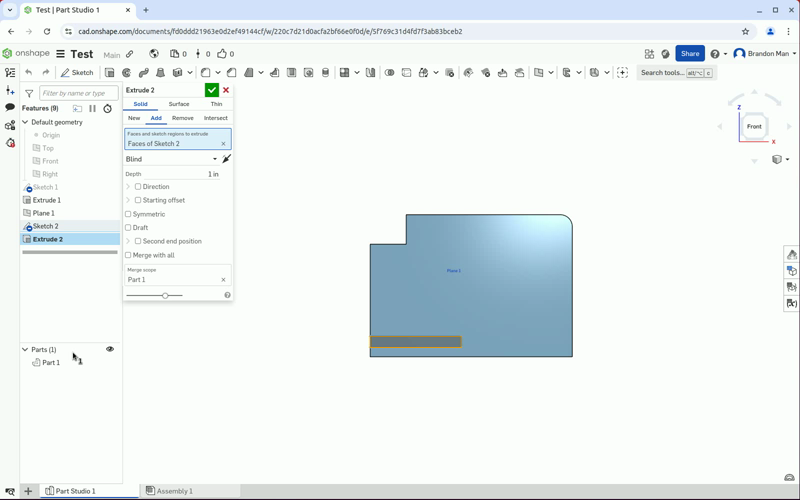
mouse_move(143, 106)
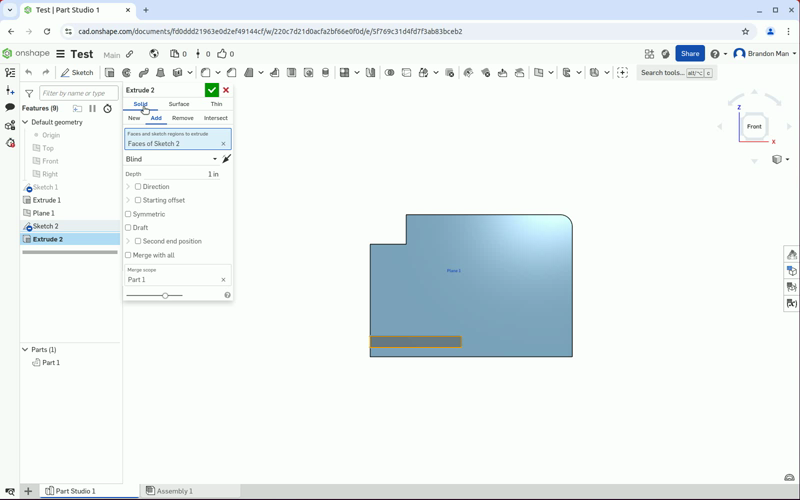
click(143, 106)
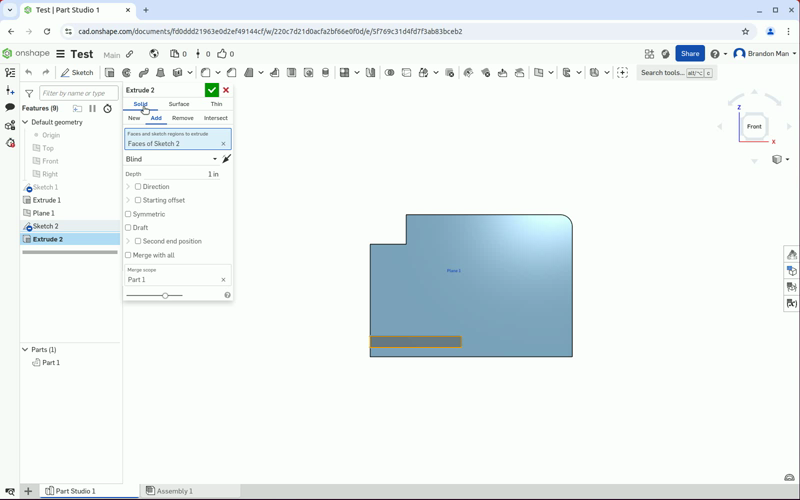
mouse_move(186, 120)
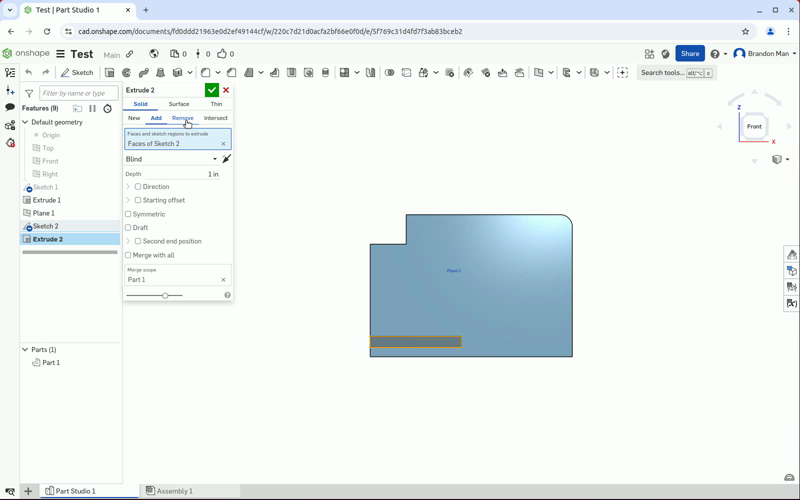
click(186, 120)
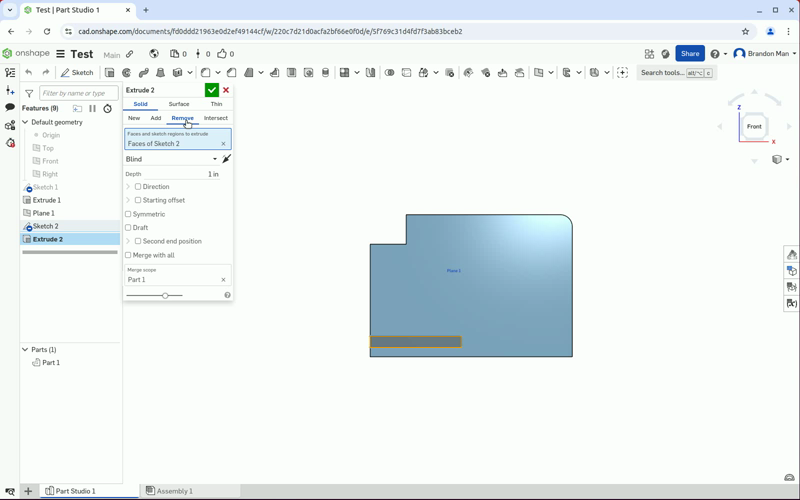
key(tab, 4)
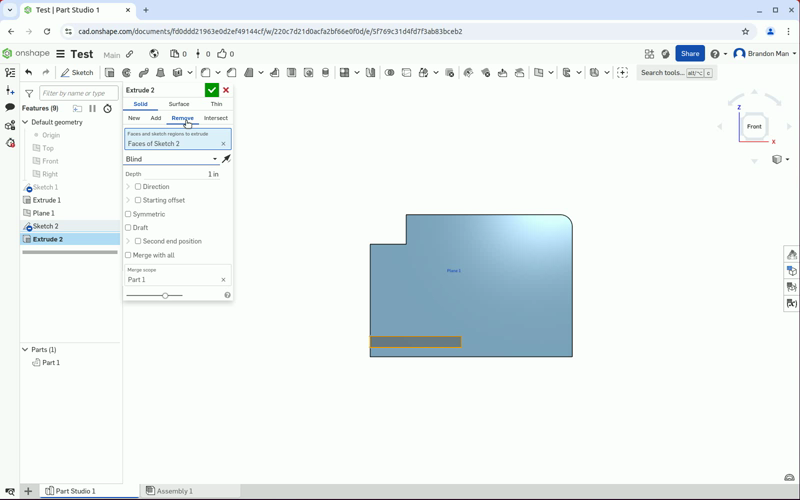
text(1.926)
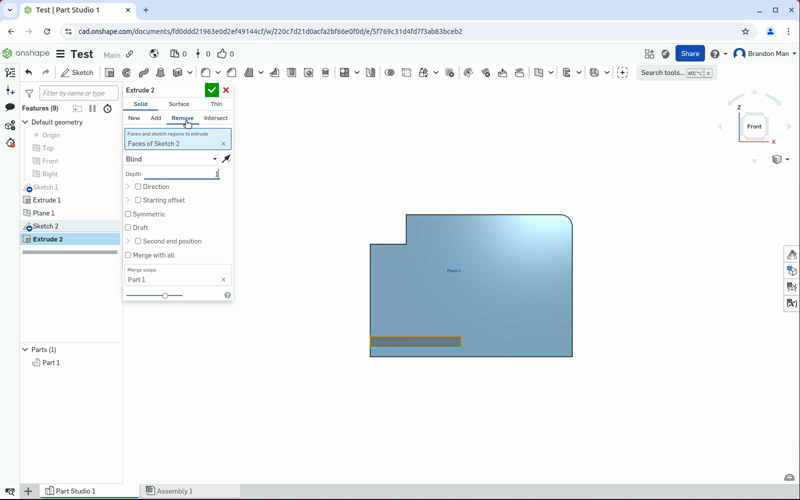
key(tab, 6)
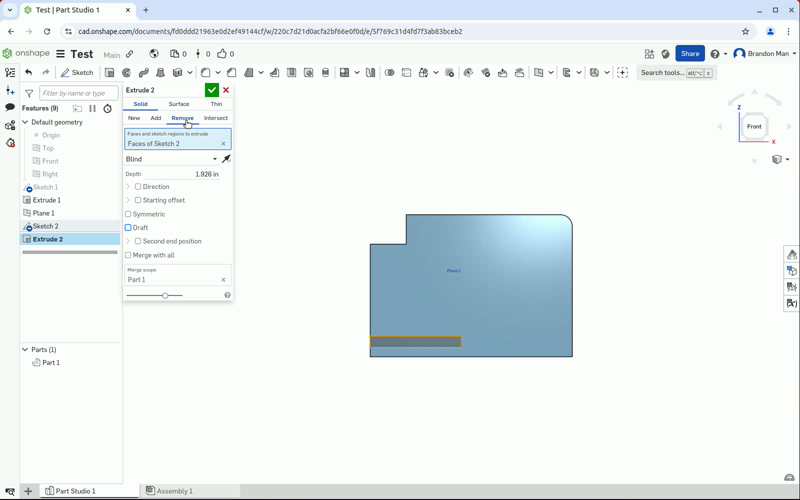
key(space)
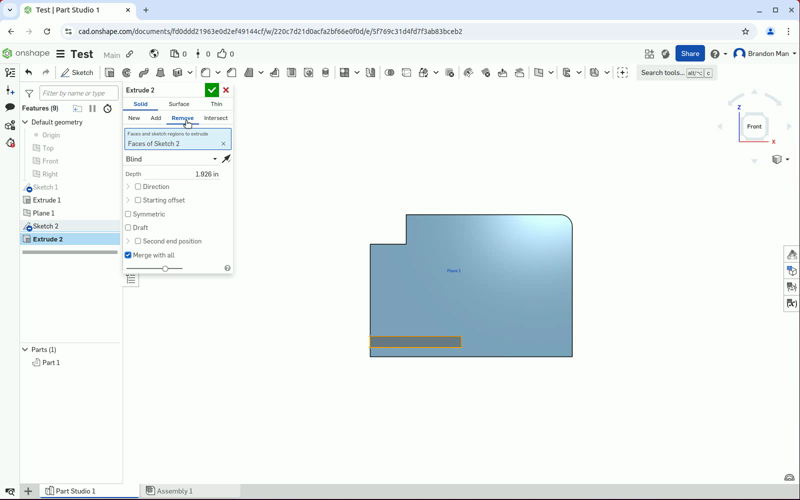
key(enter)
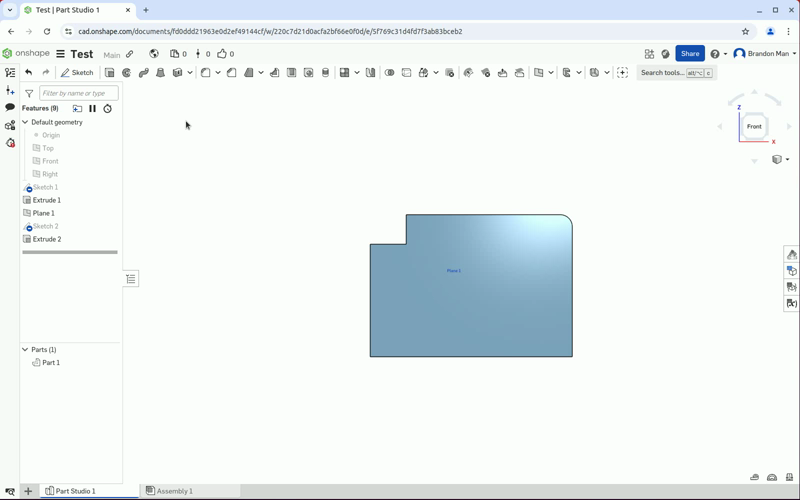
key(shift+h)
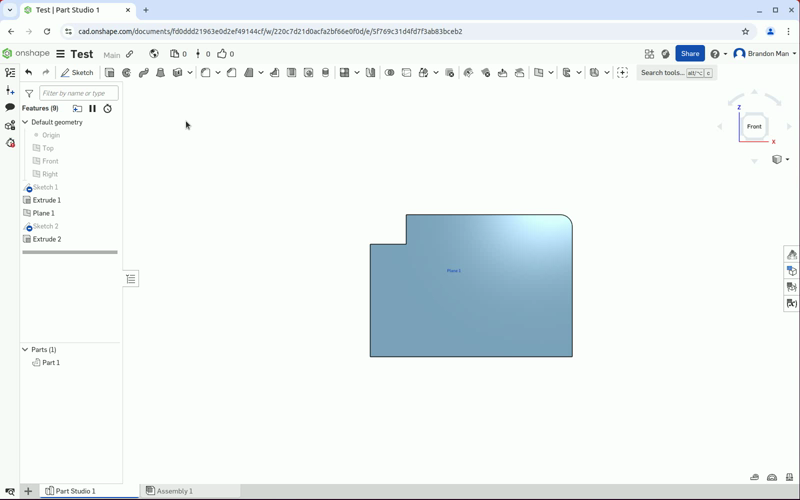
key(shift+h)
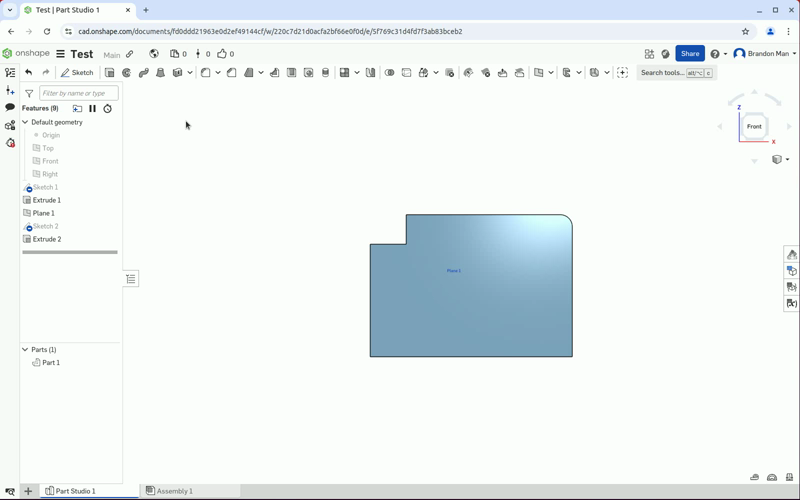
mouse_move(73, 189)
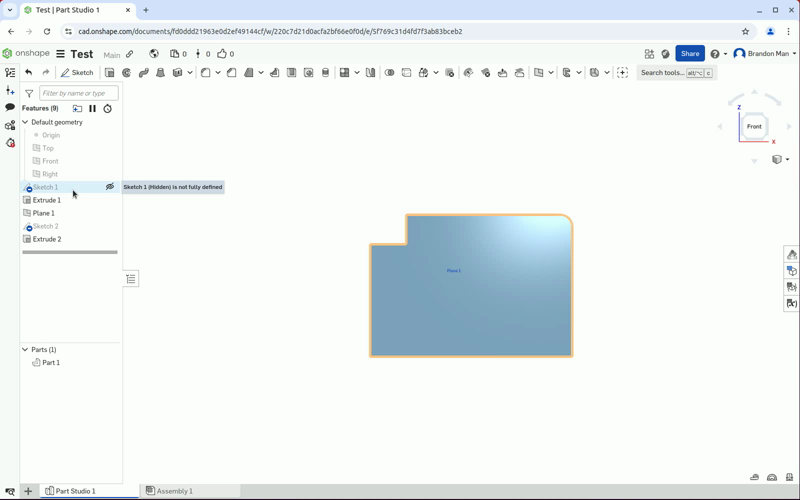
click(73, 189)
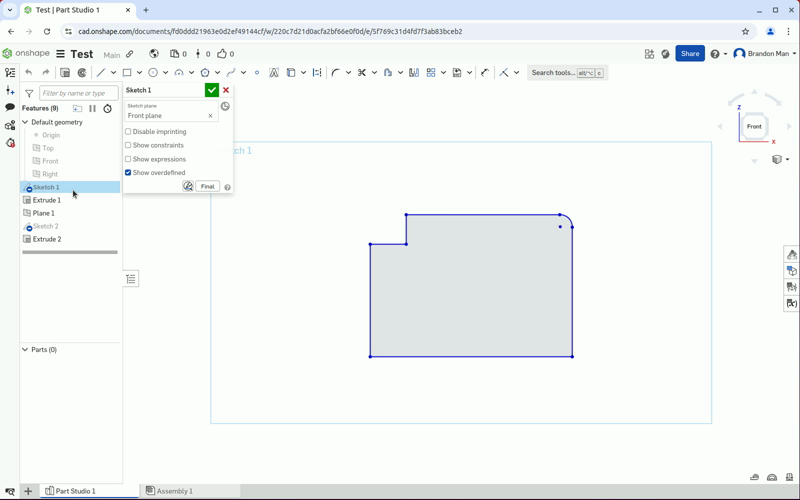
mouse_move(229, 92)
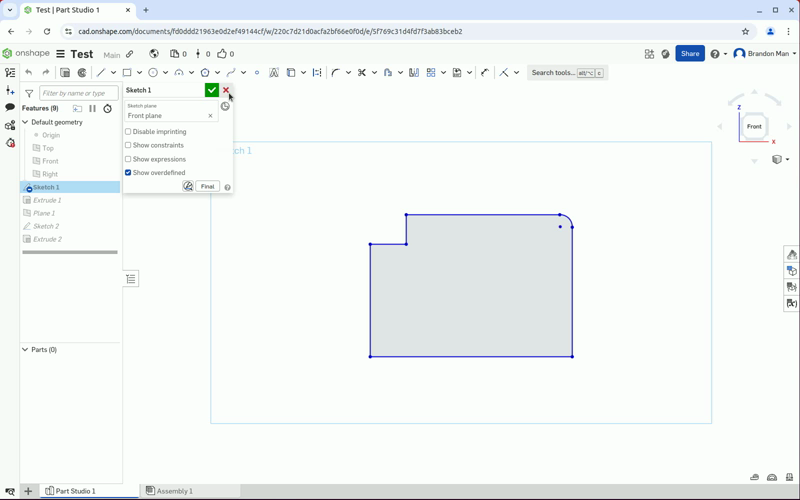
click(229, 92)
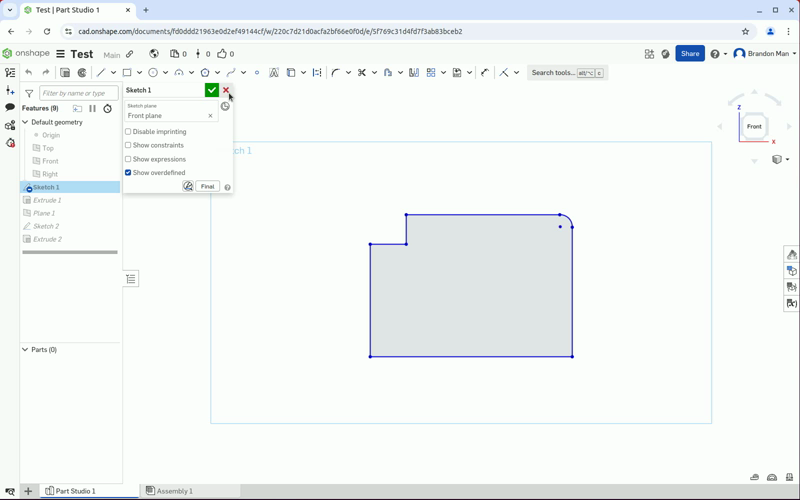
key(shift+s)
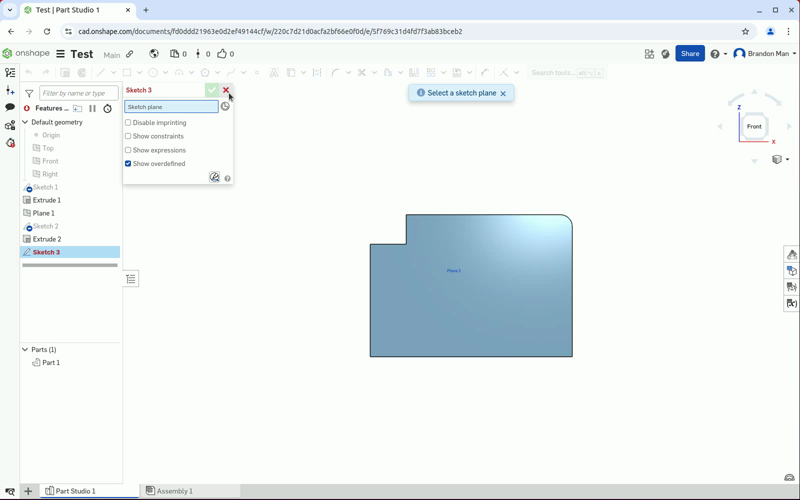
mouse_move(73, 215)
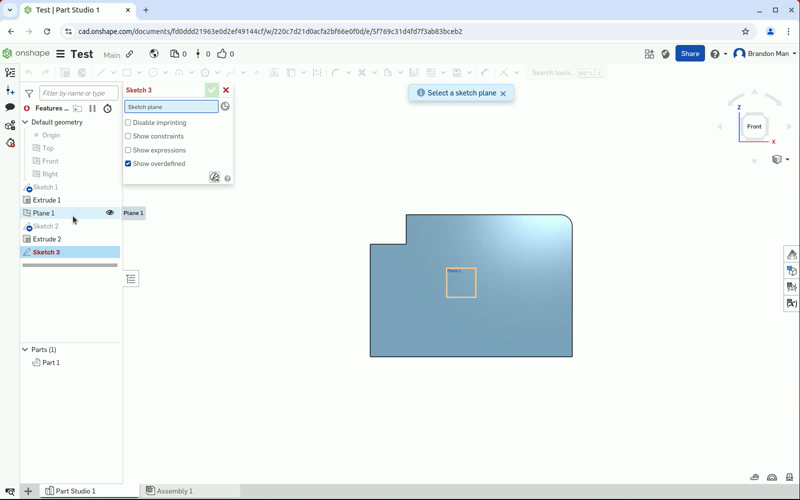
click(73, 215)
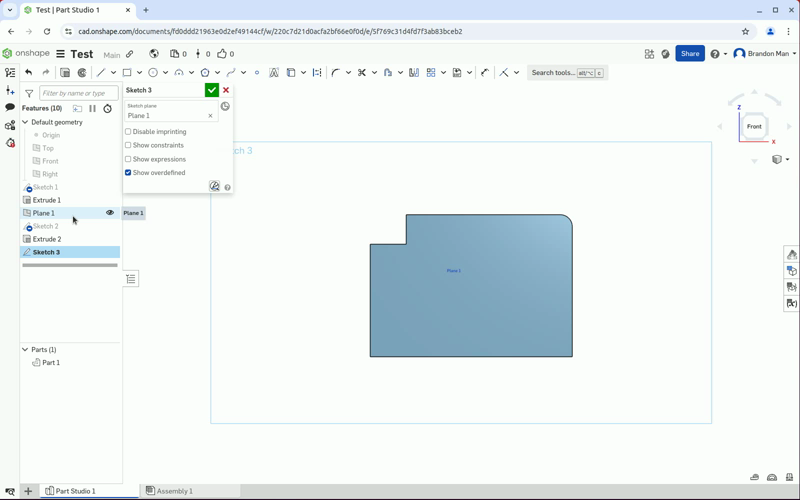
mouse_move(73, 352)
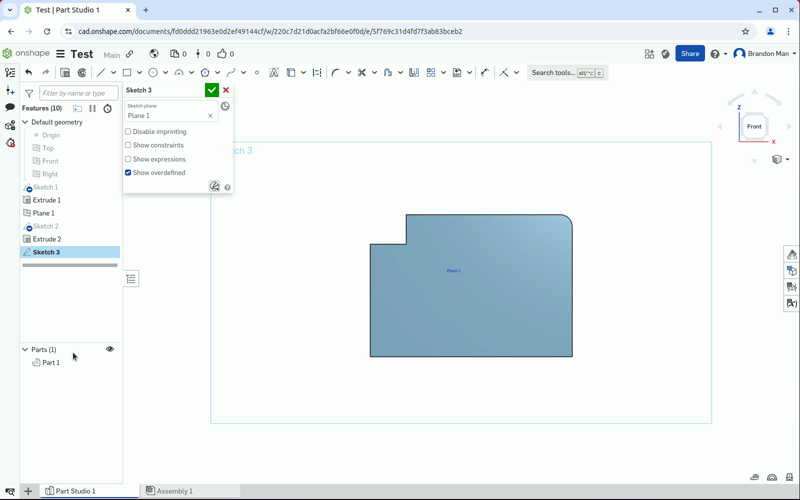
key(y)
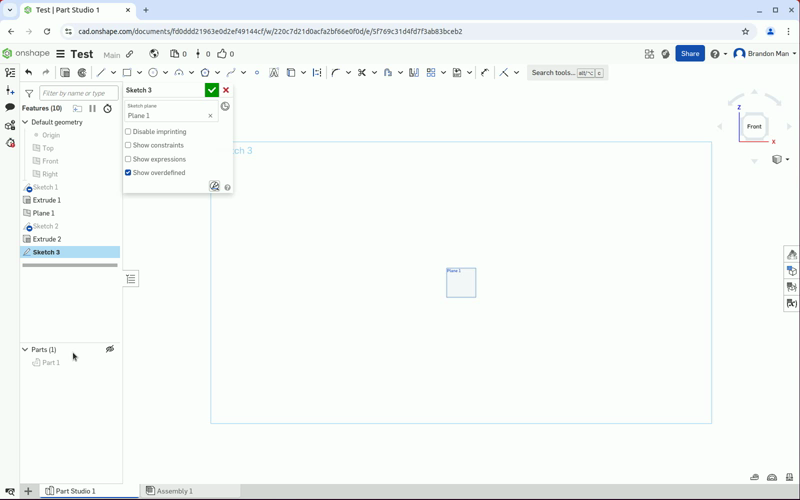
key(l)
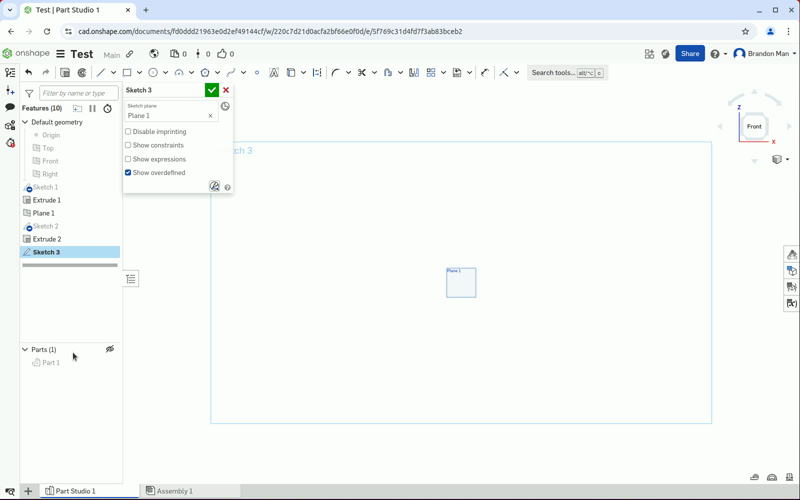
key_down(shift)
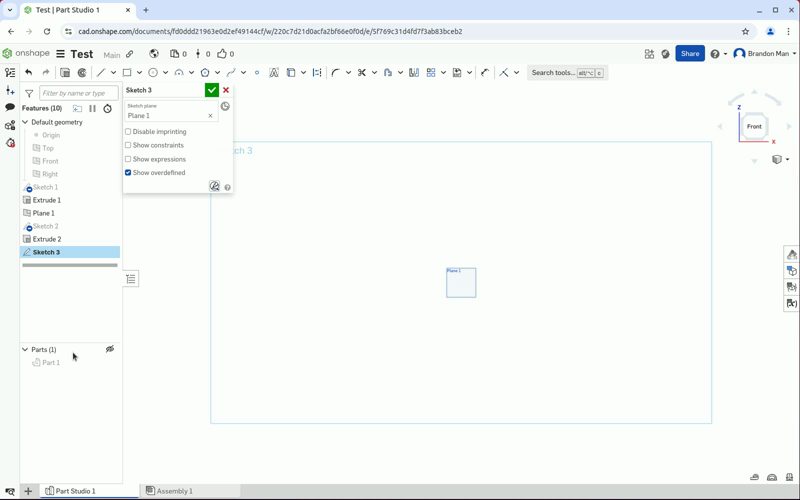
mouse_move(505, 258)
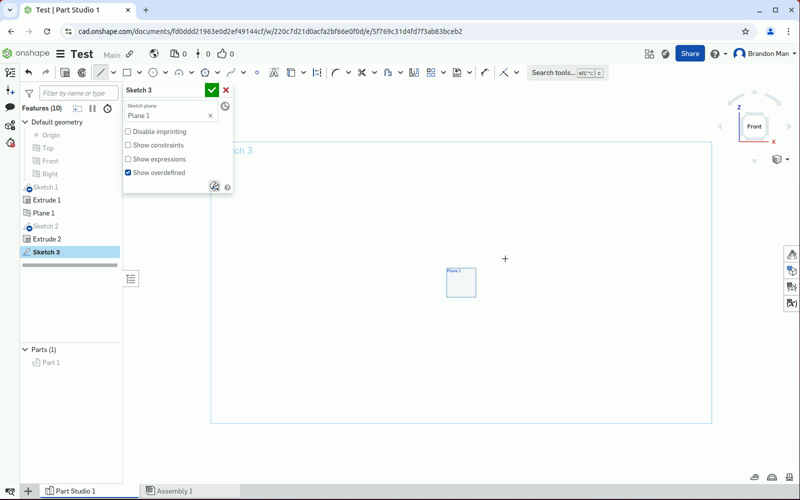
click(505, 258)
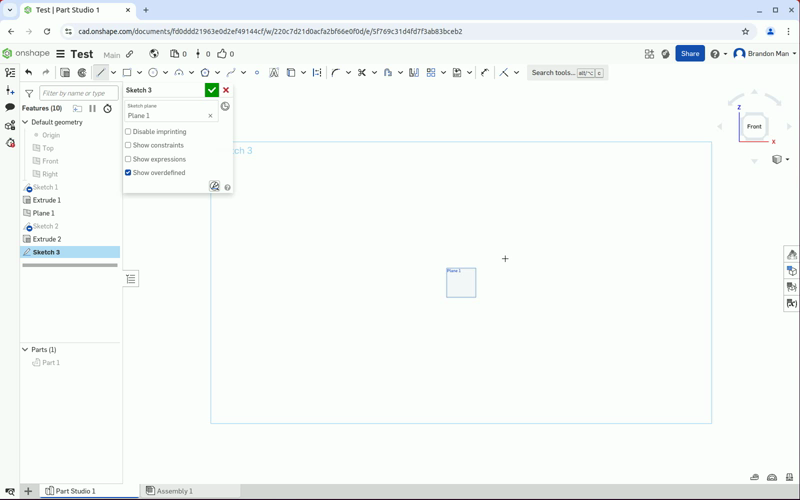
key_up(shift)
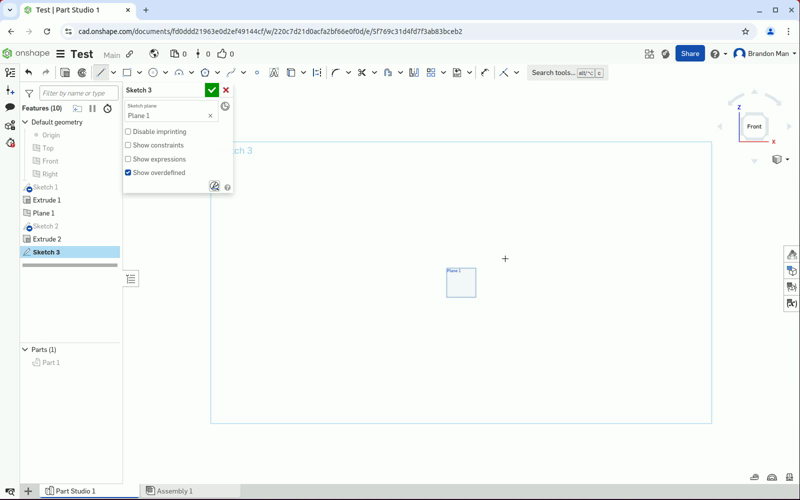
key_down(shift)
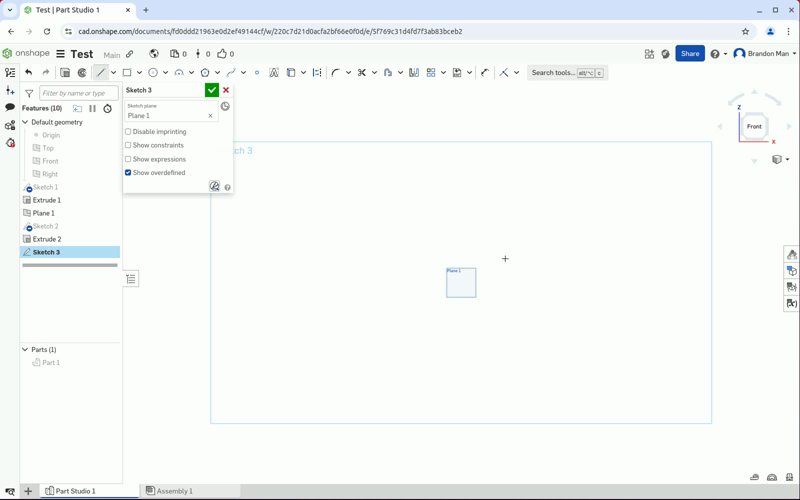
mouse_move(573, 258)
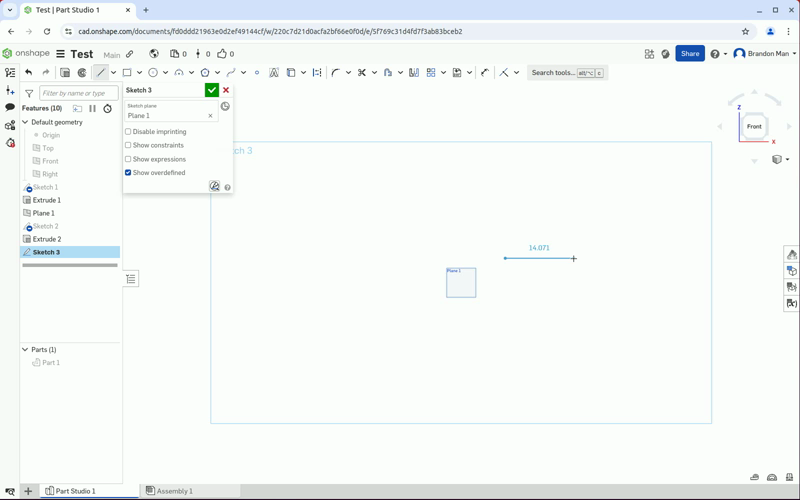
click(573, 258)
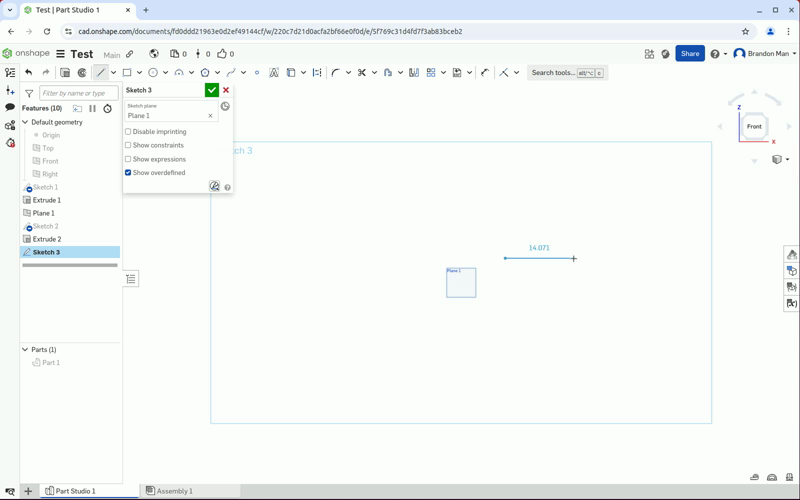
key_up(shift)
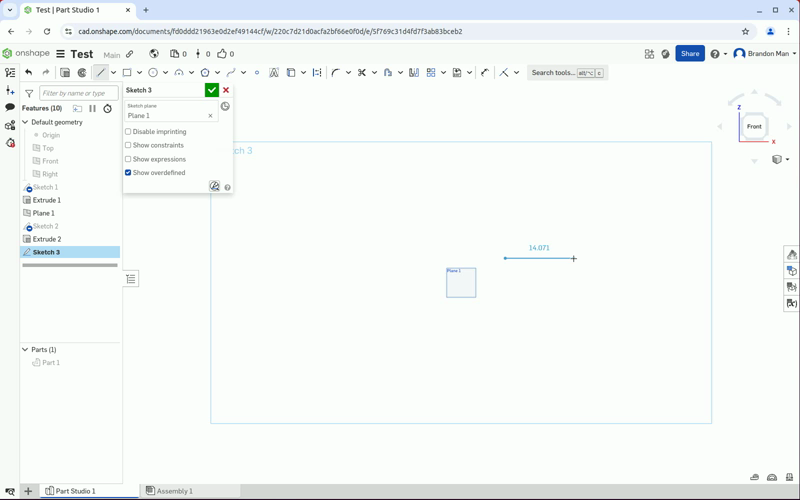
key_down(shift)
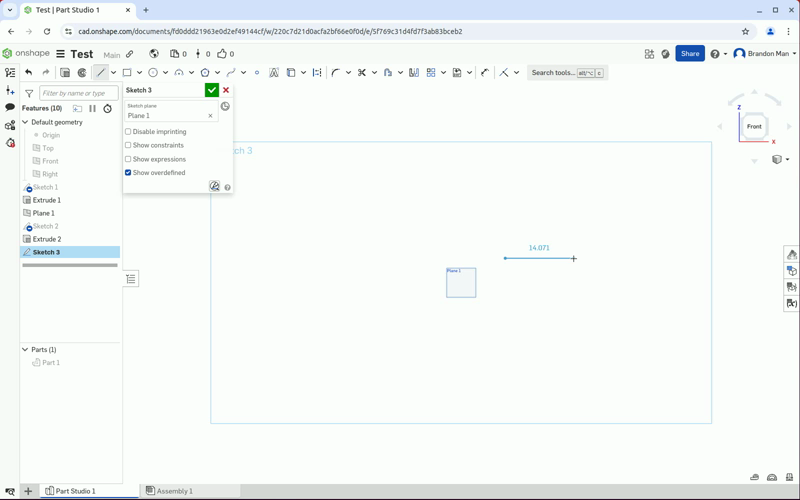
mouse_move(589, 258)
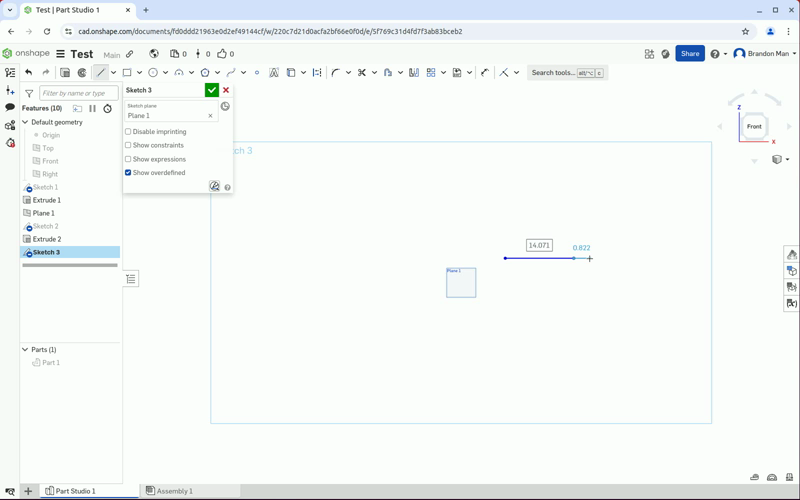
mouse_move(573, 238)
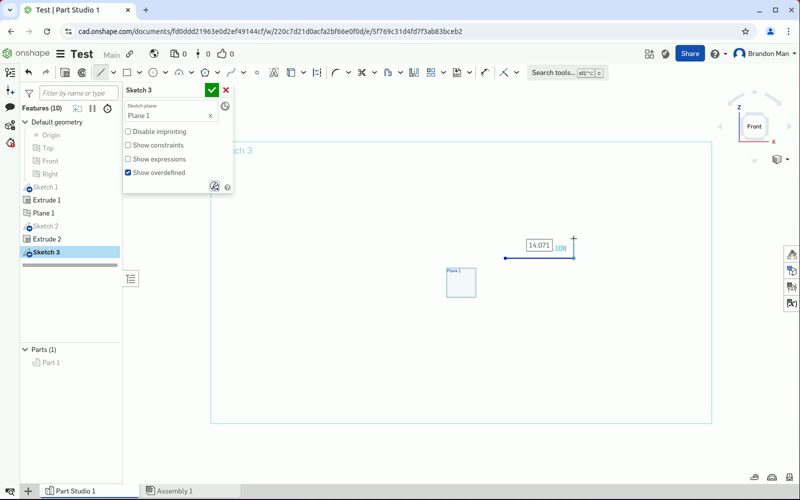
click(573, 238)
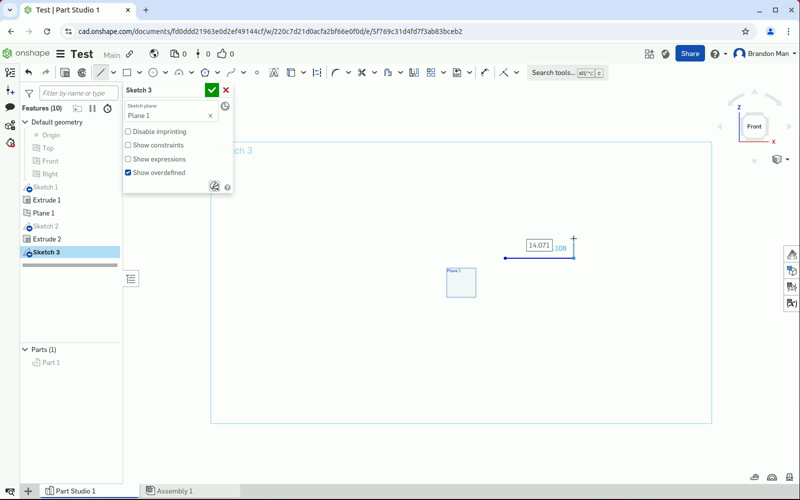
key_up(shift)
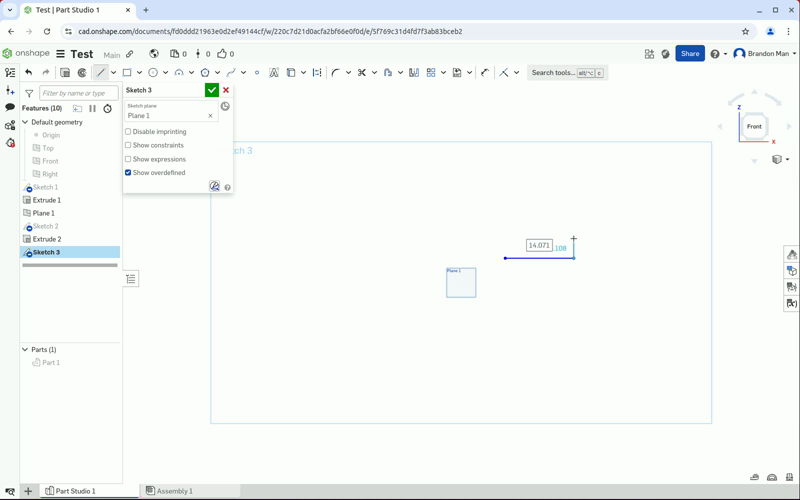
key_down(shift)
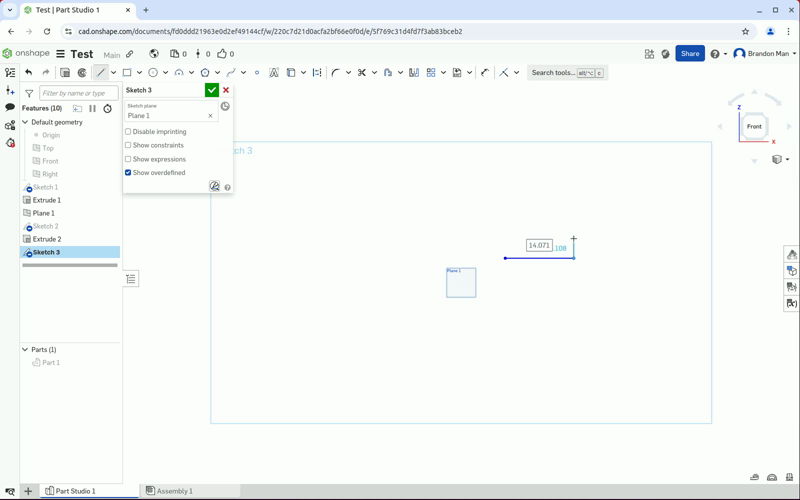
mouse_move(505, 238)
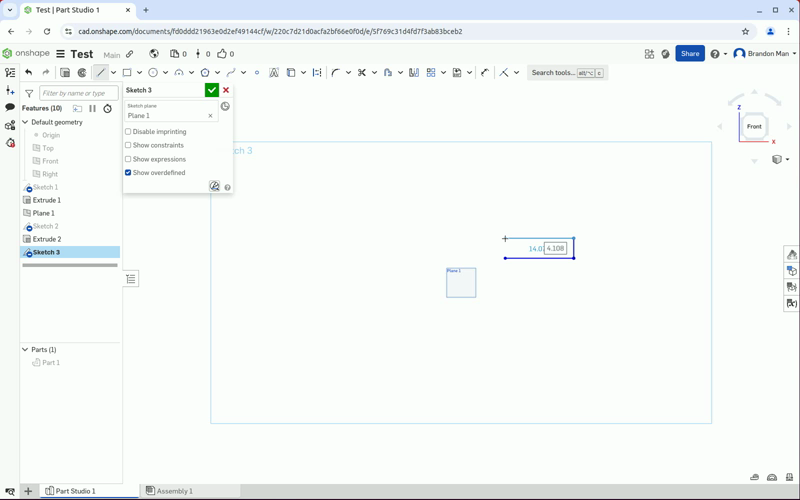
click(505, 238)
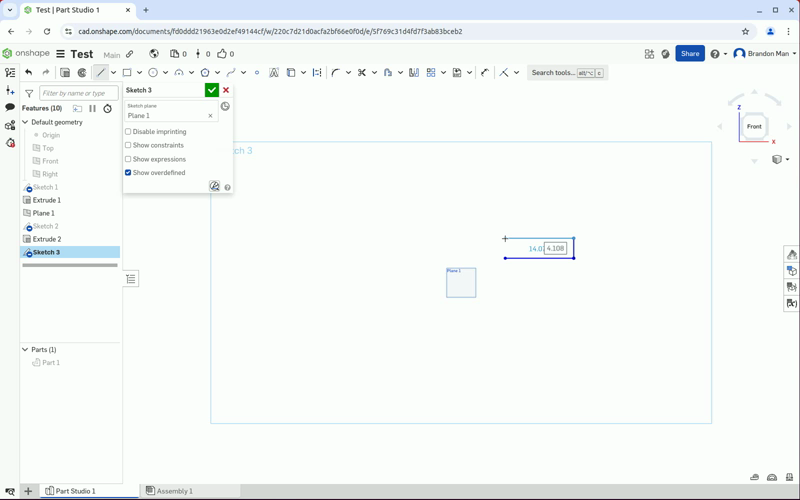
key_up(shift)
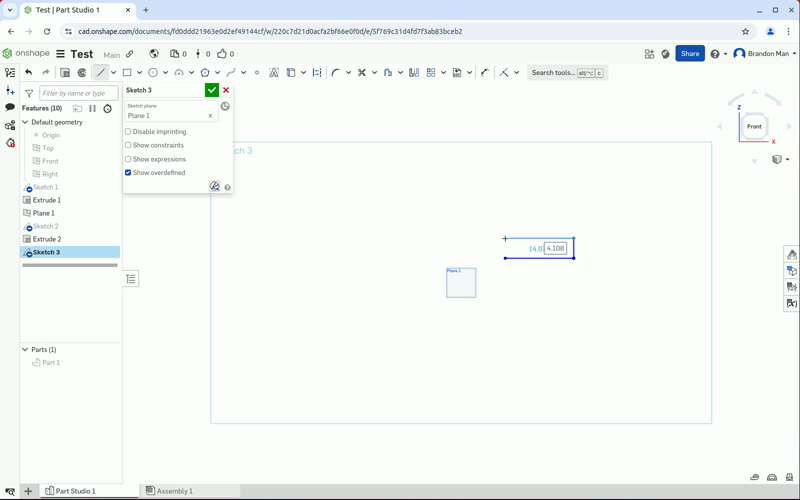
mouse_move(535, 238)
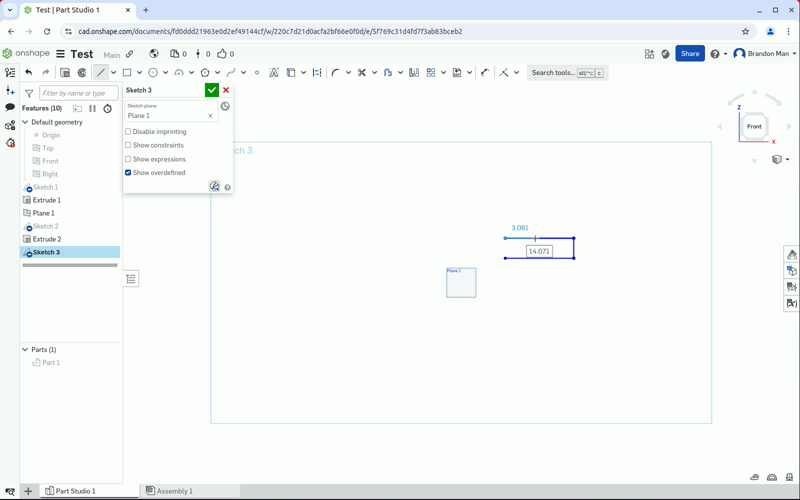
key_down(shift)
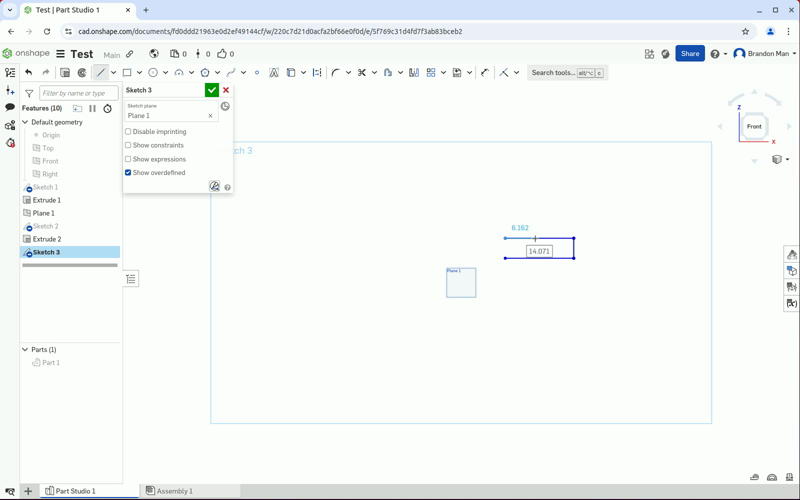
mouse_move(505, 258)
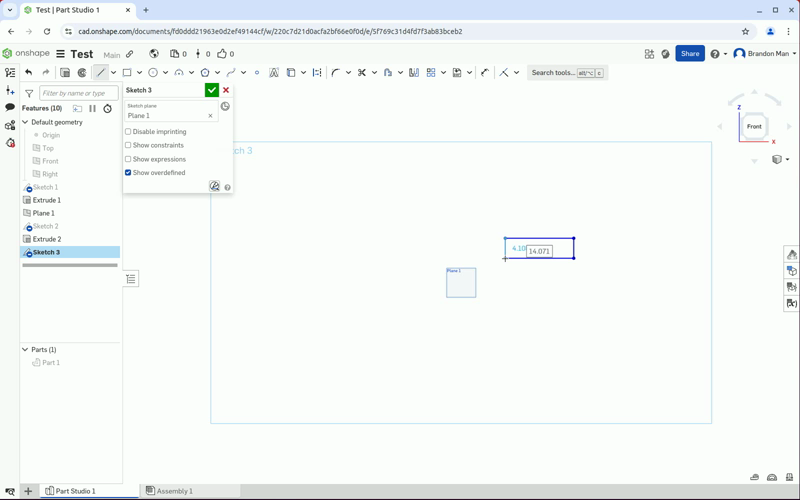
key_up(shift)
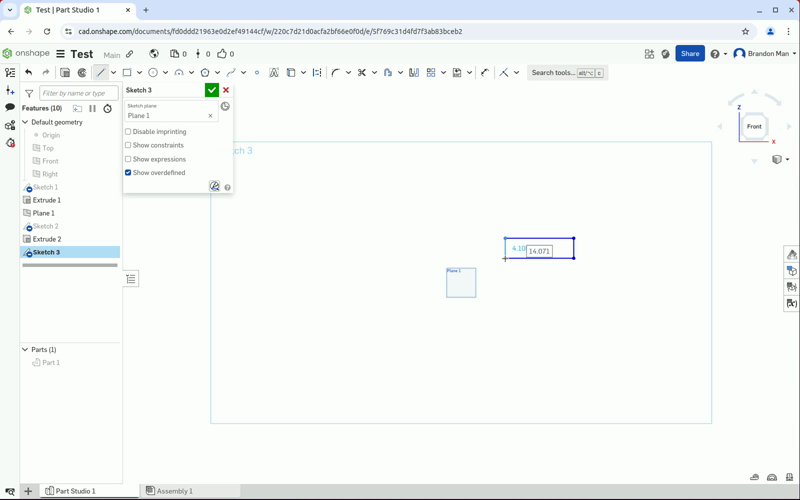
click(505, 258)
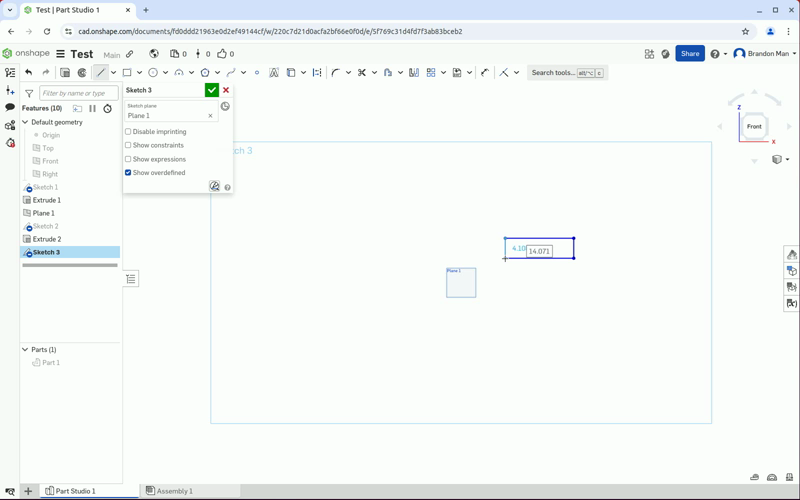
key(esc)
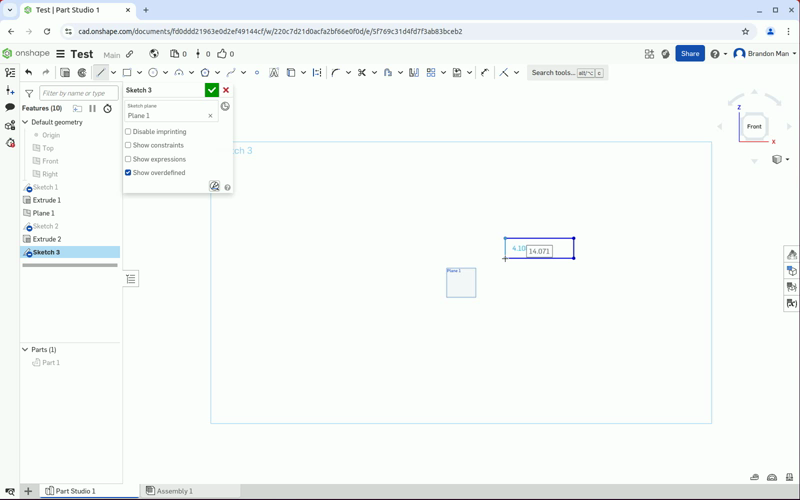
mouse_move(557, 254)
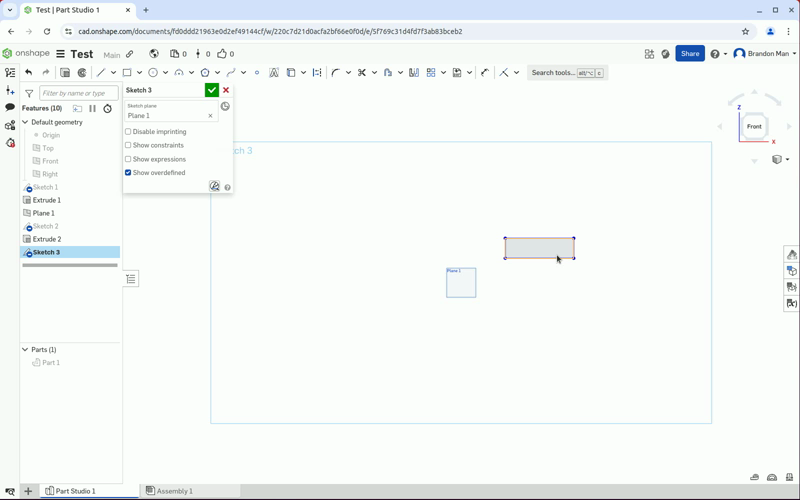
scroll(6)
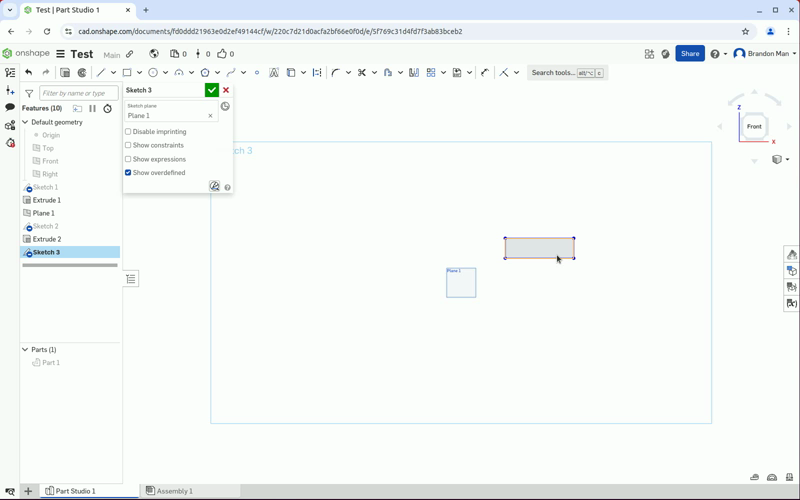
scroll(6)
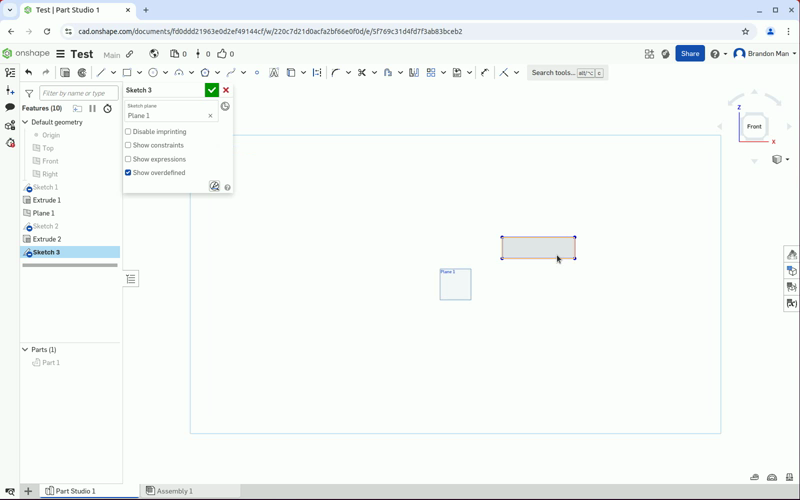
scroll(6)
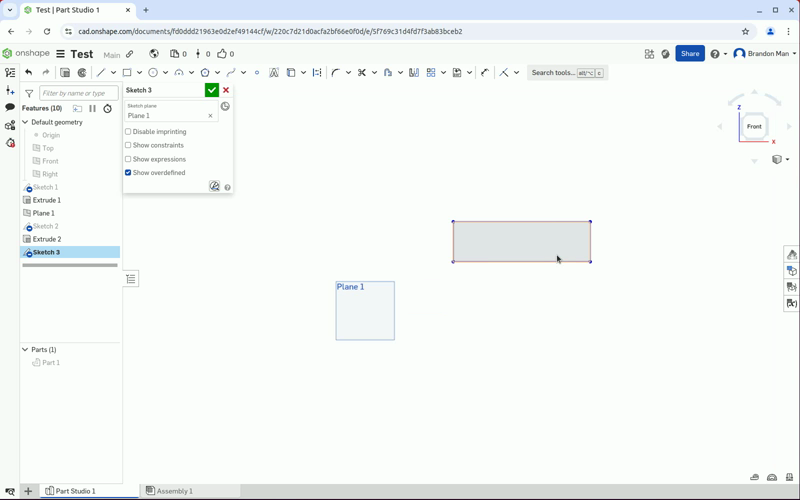
scroll(6)
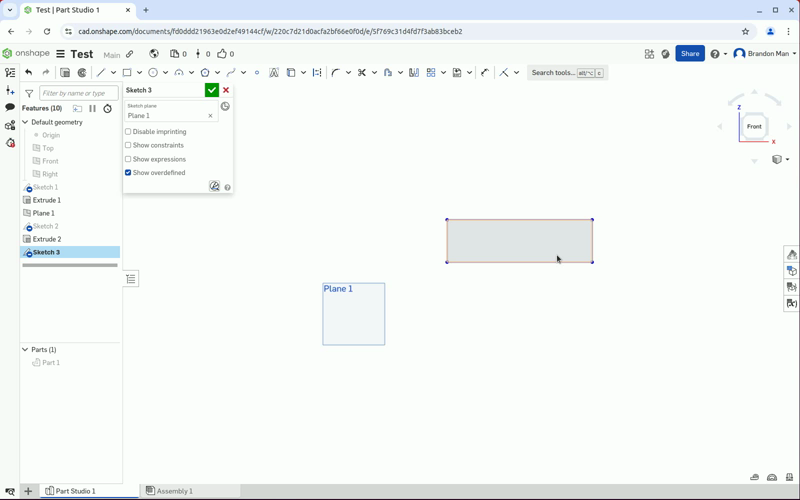
scroll(6)
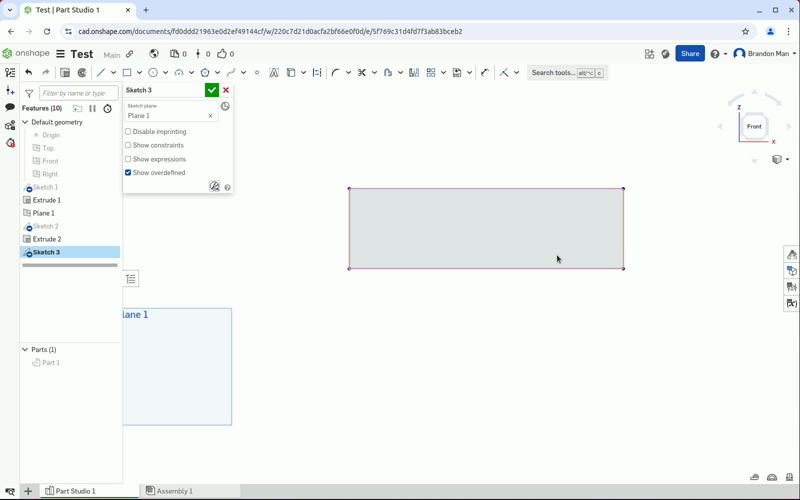
scroll(6)
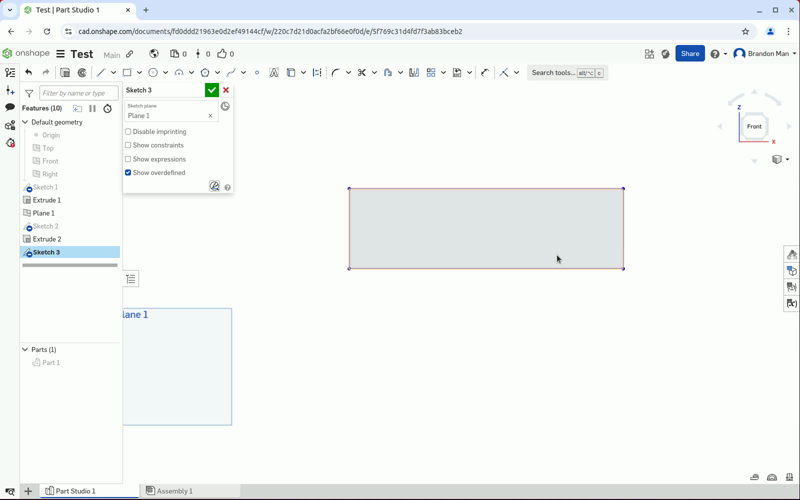
scroll(6)
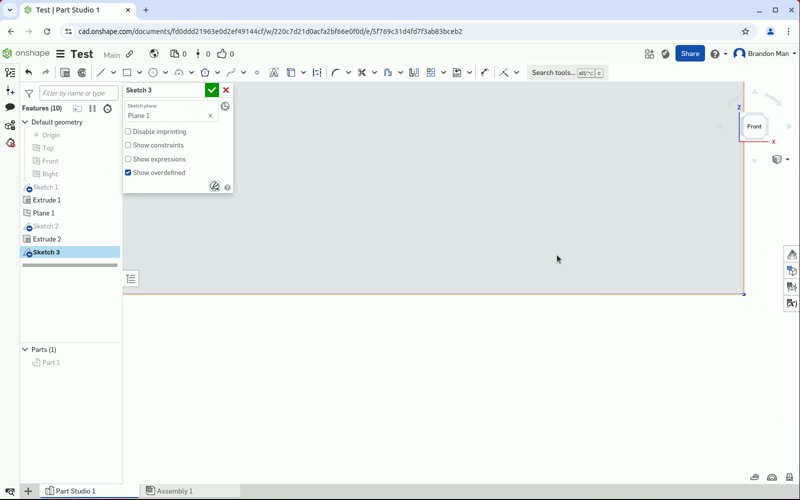
click(557, 254)
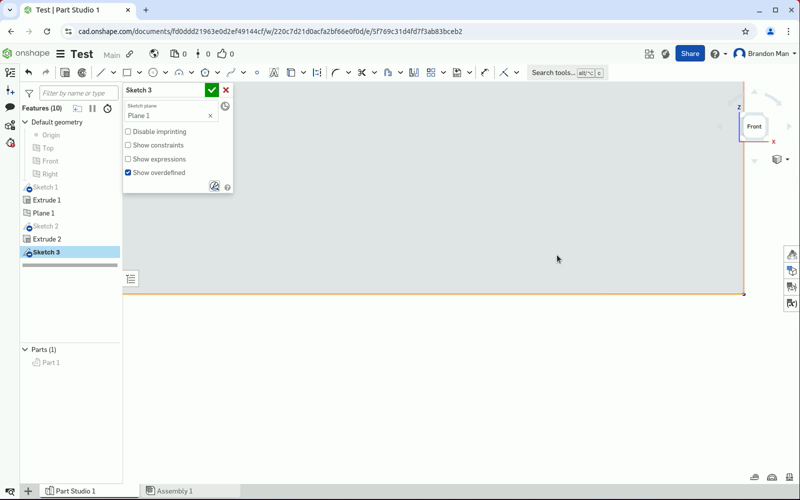
scroll(-6)
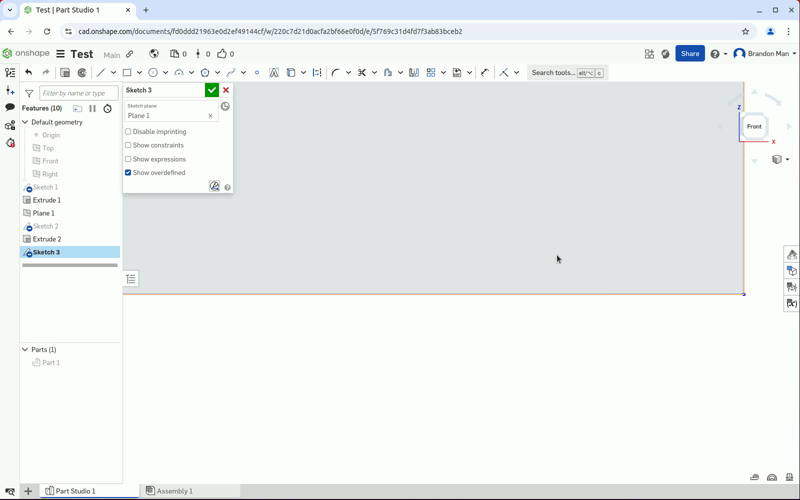
scroll(-6)
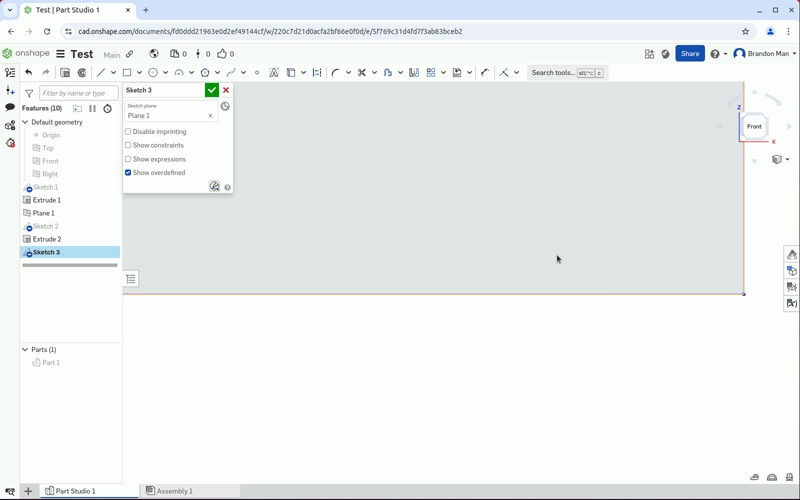
scroll(-6)
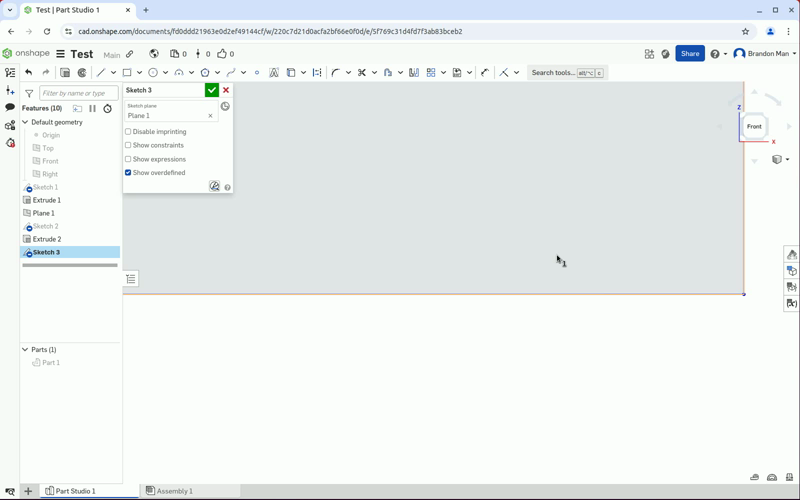
scroll(-6)
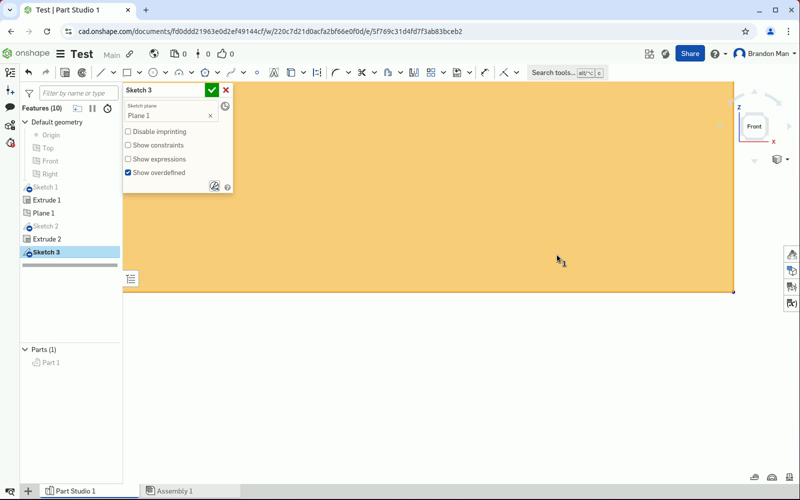
scroll(-6)
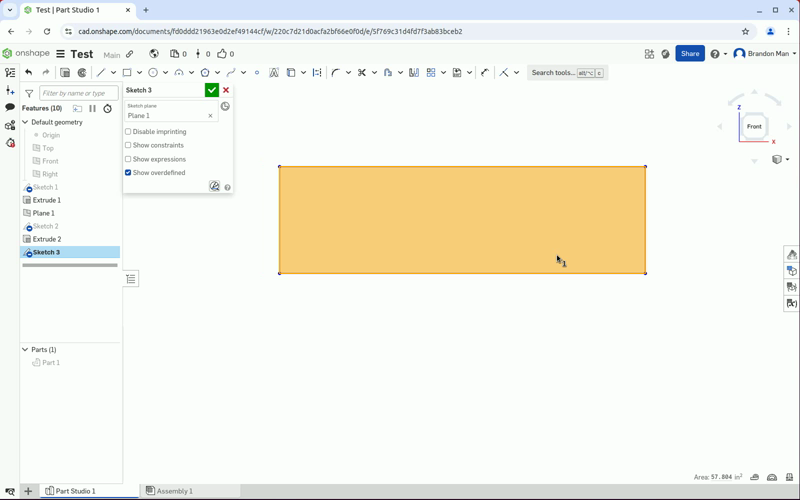
scroll(-6)
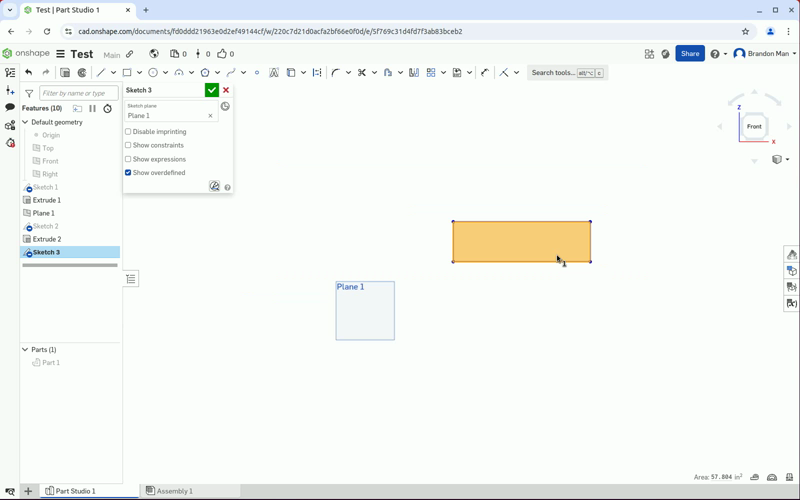
scroll(-6)
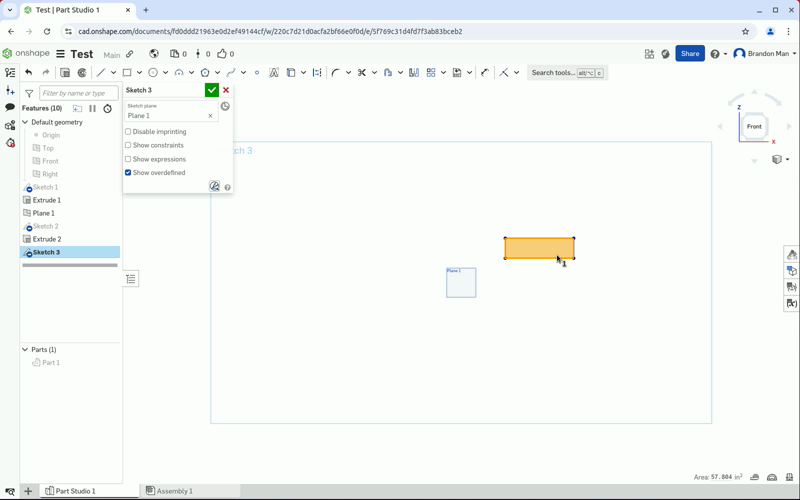
mouse_move(73, 352)
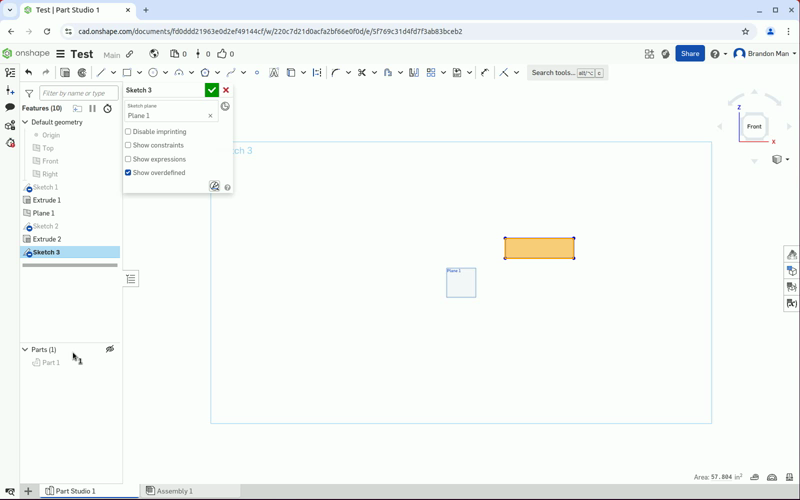
key(shift+y)
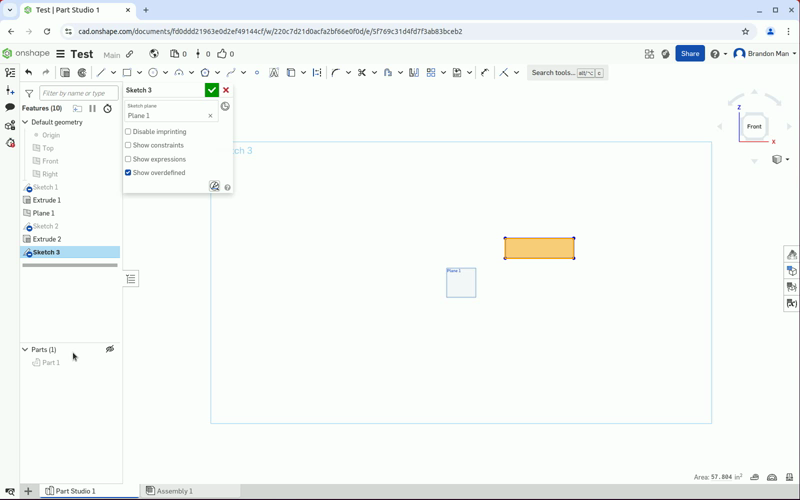
key(shift+e)
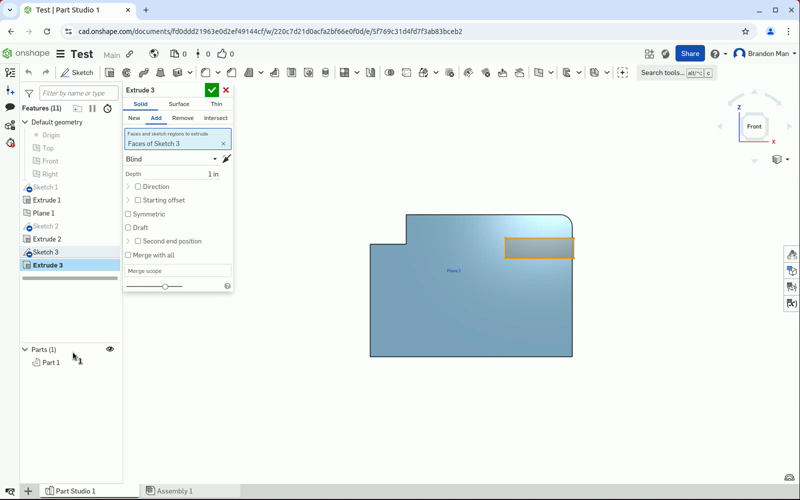
mouse_move(143, 106)
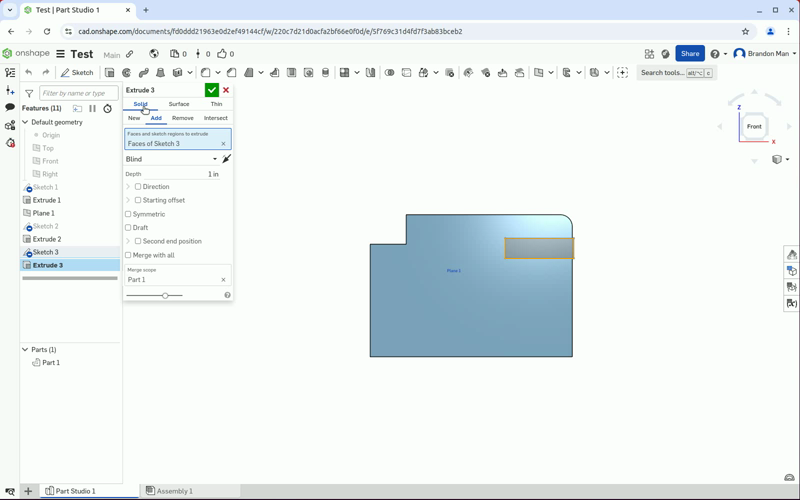
click(143, 106)
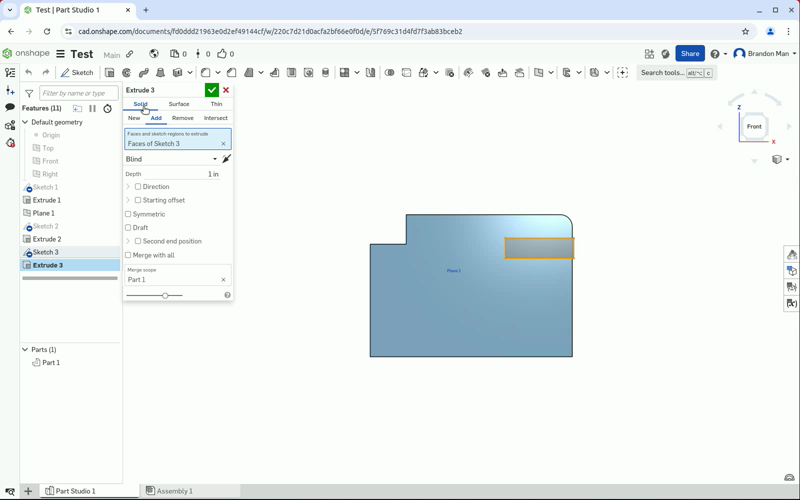
mouse_move(186, 120)
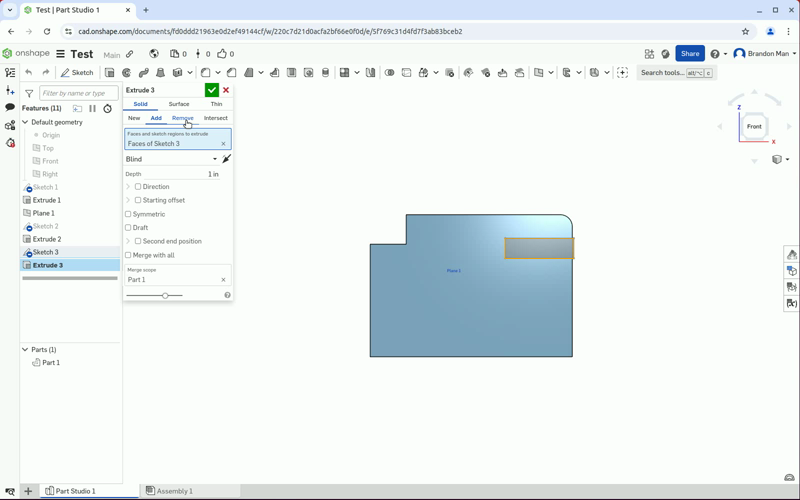
click(186, 120)
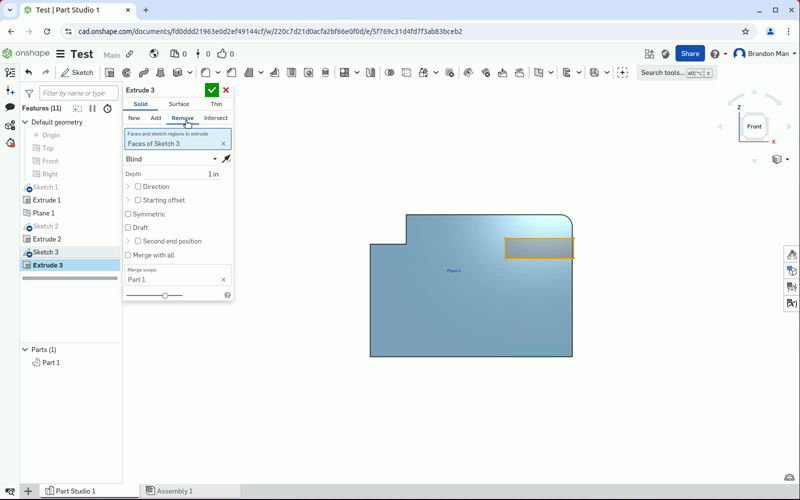
key(tab, 4)
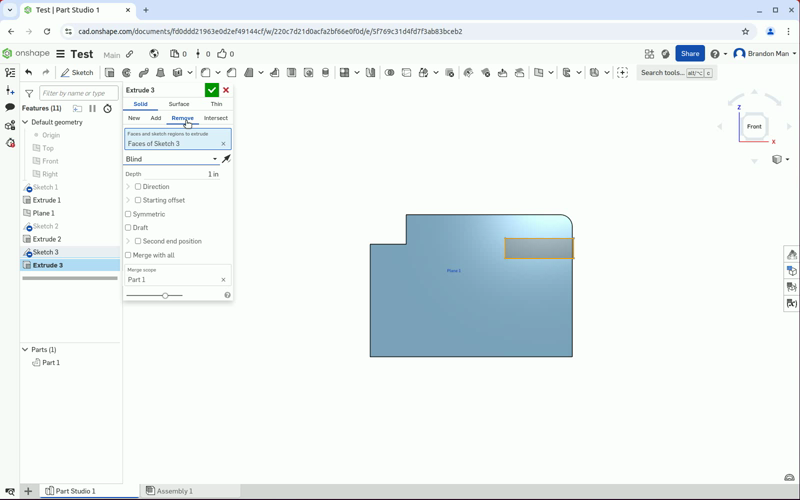
text(1.926)
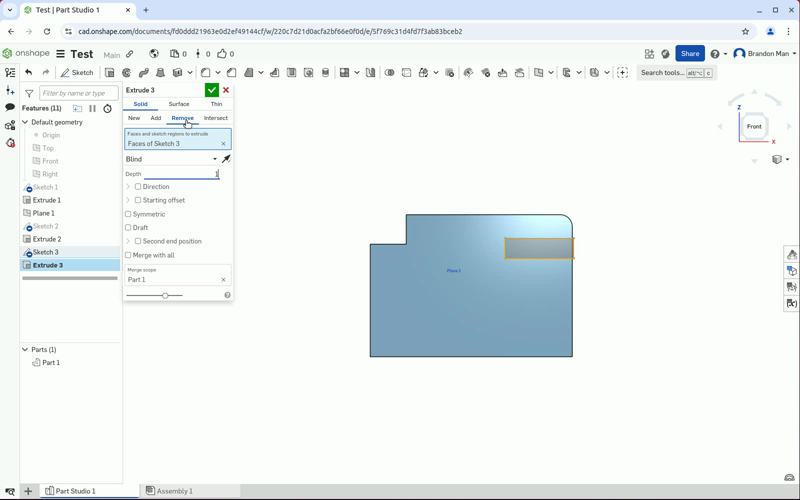
key(tab, 6)
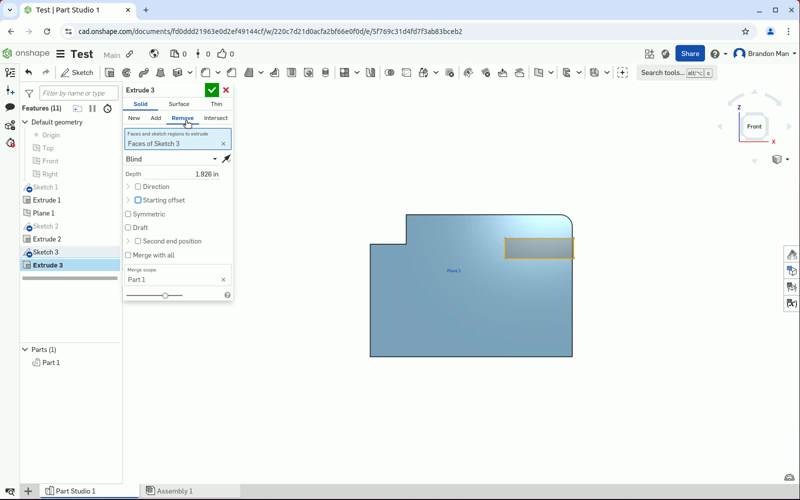
key(space)
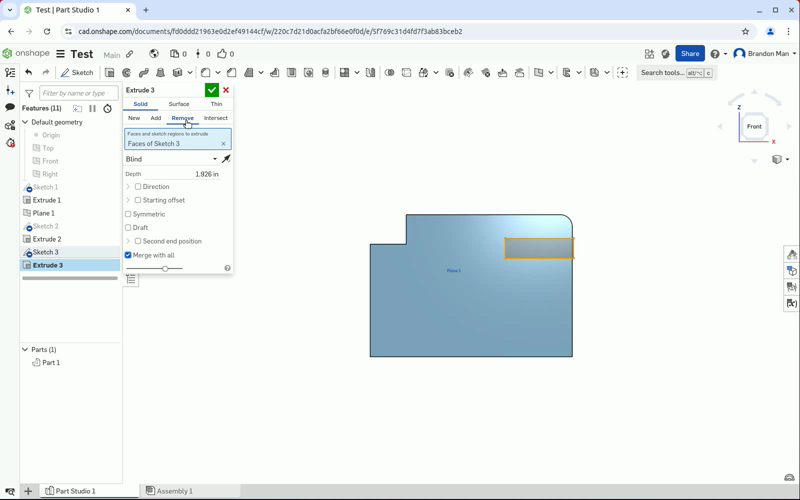
key(enter)
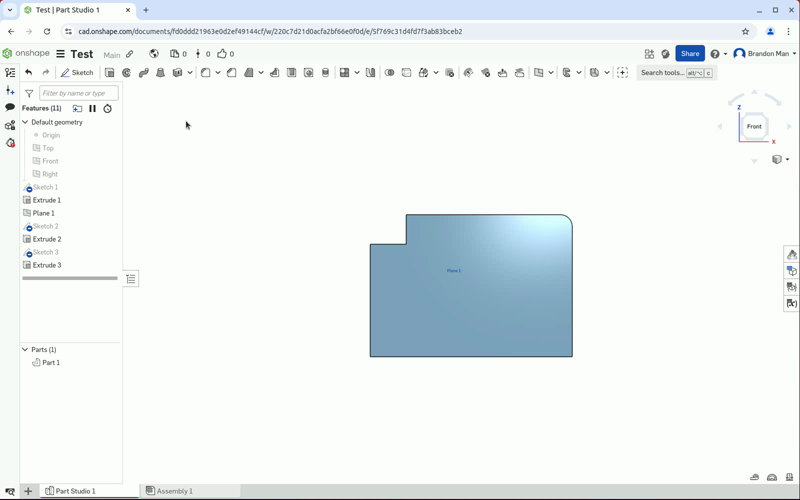
key(shift+h)
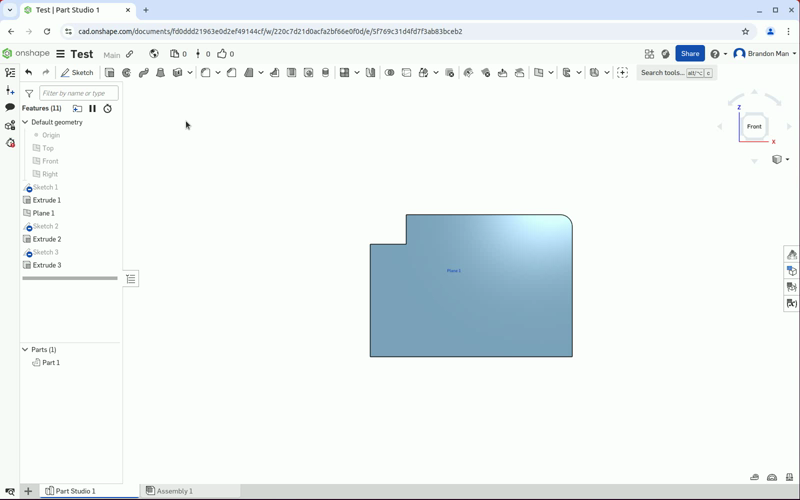
key(shift+h)
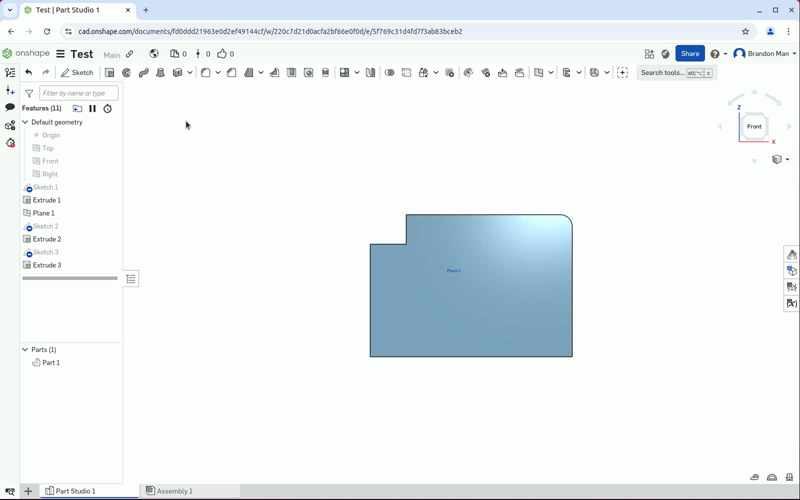
mouse_move(73, 189)
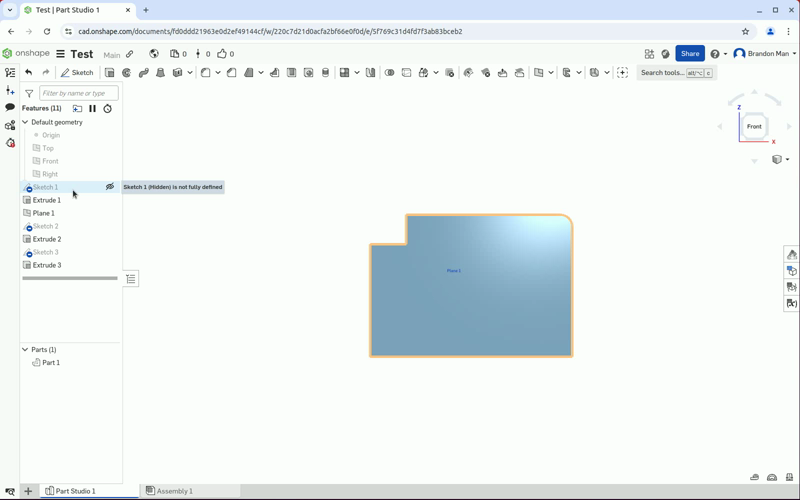
click(73, 189)
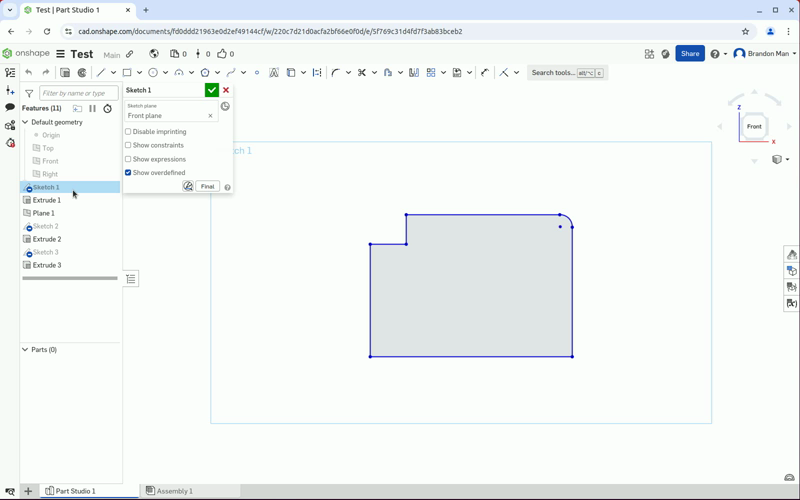
mouse_move(229, 92)
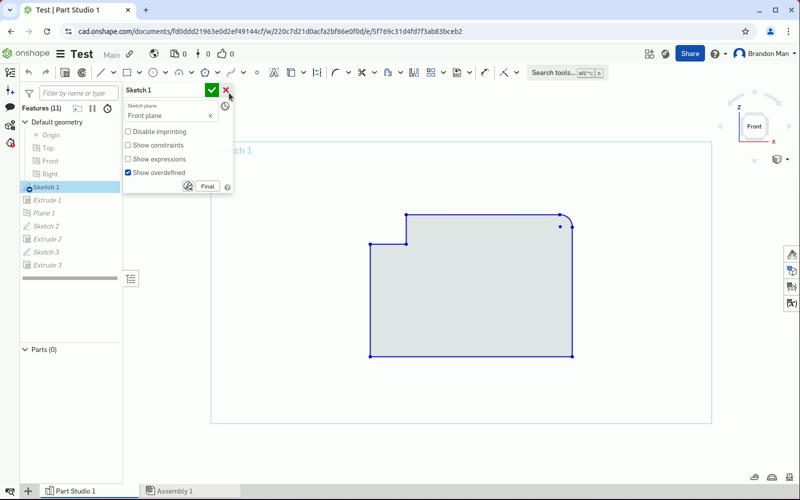
click(229, 92)
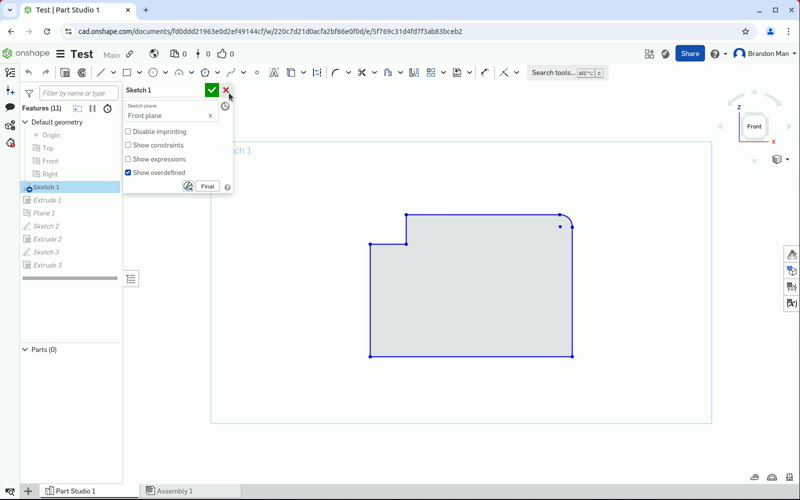
key(shift+s)
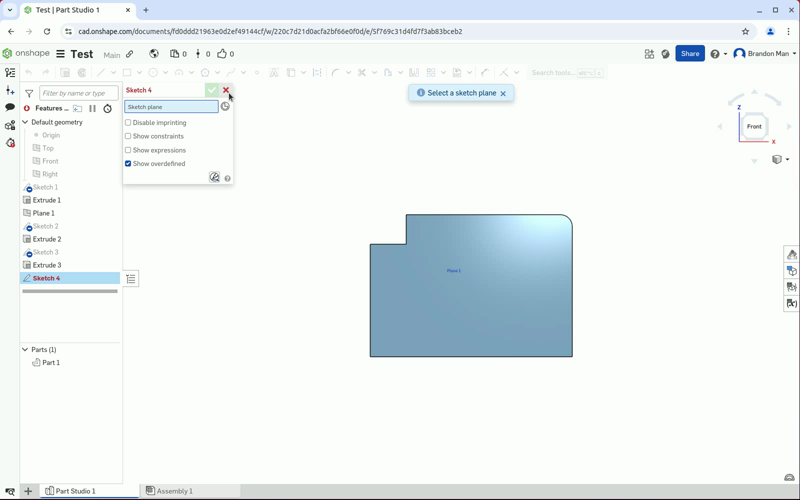
mouse_move(73, 215)
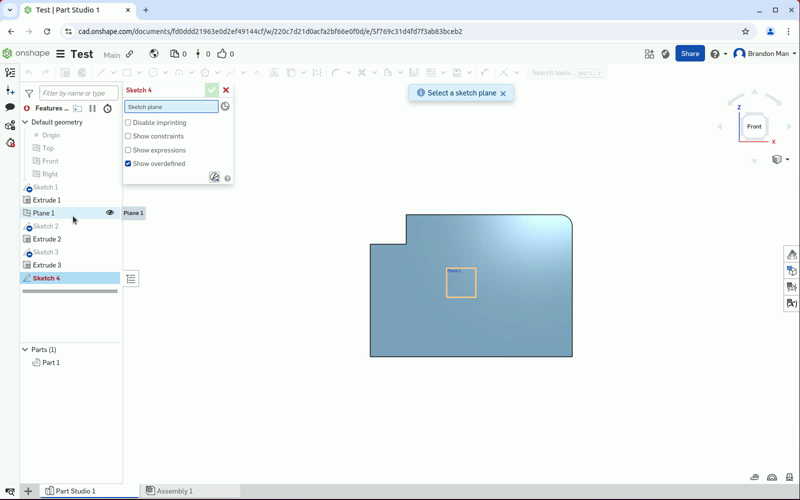
click(73, 215)
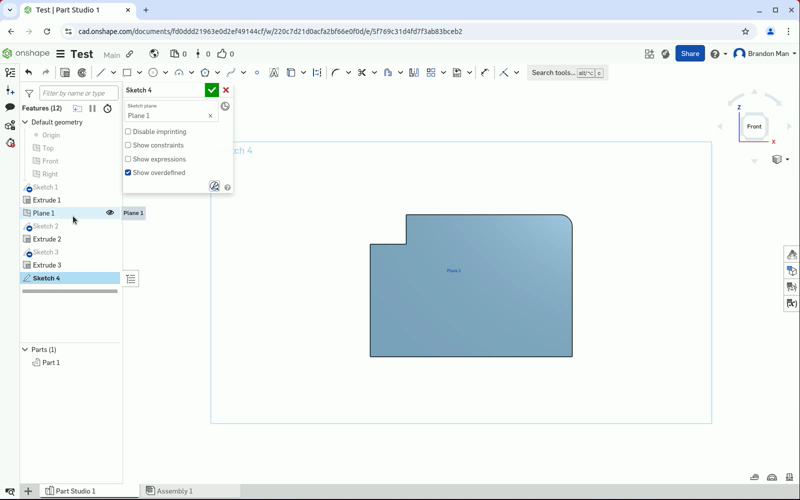
mouse_move(73, 352)
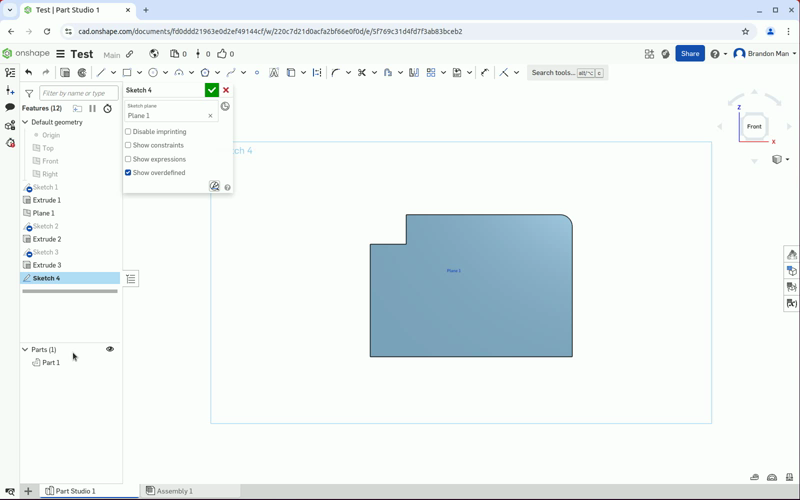
key(y)
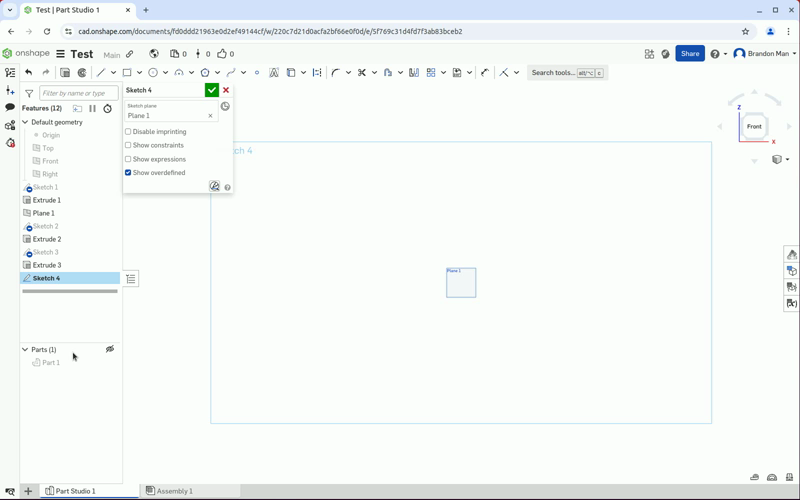
key(l)
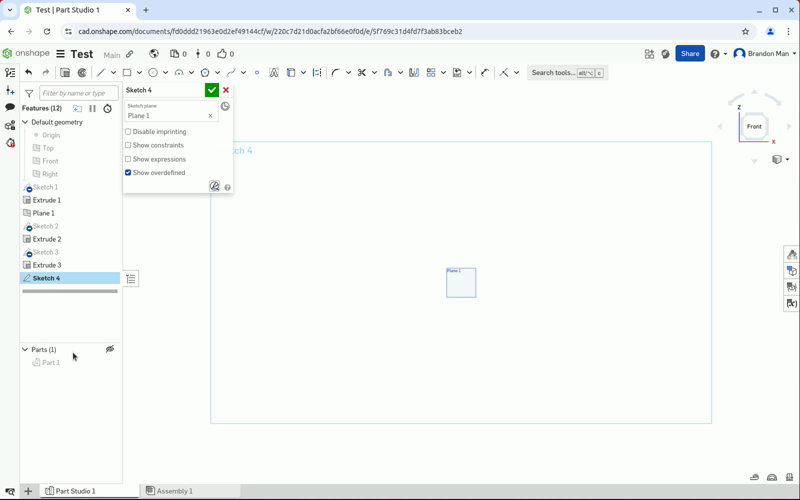
key_down(shift)
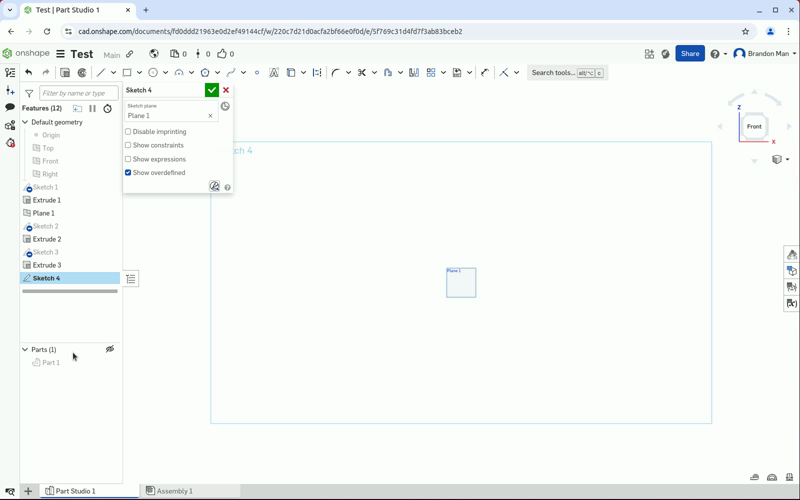
mouse_move(489, 340)
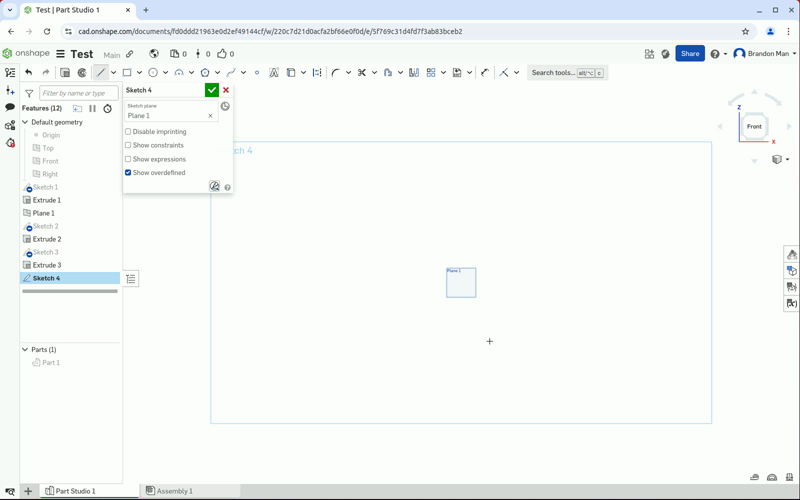
click(489, 340)
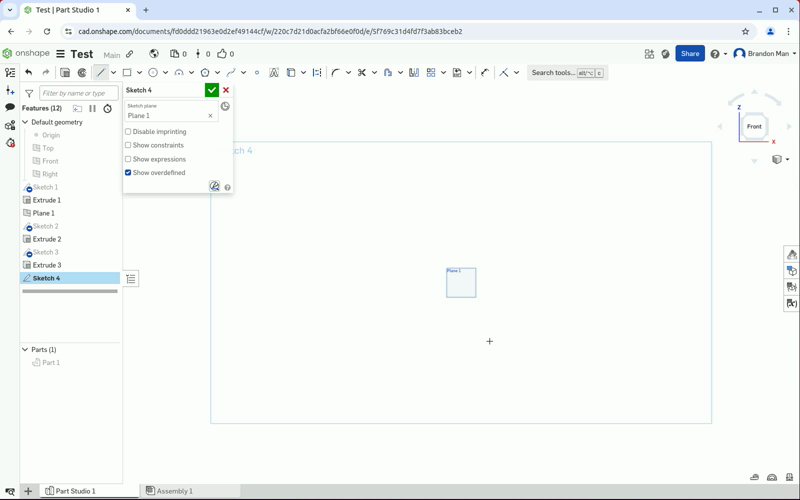
key_up(shift)
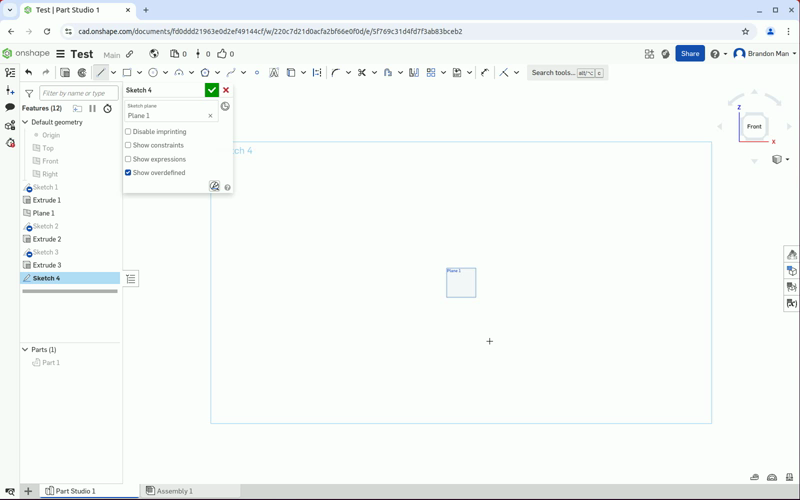
key_down(shift)
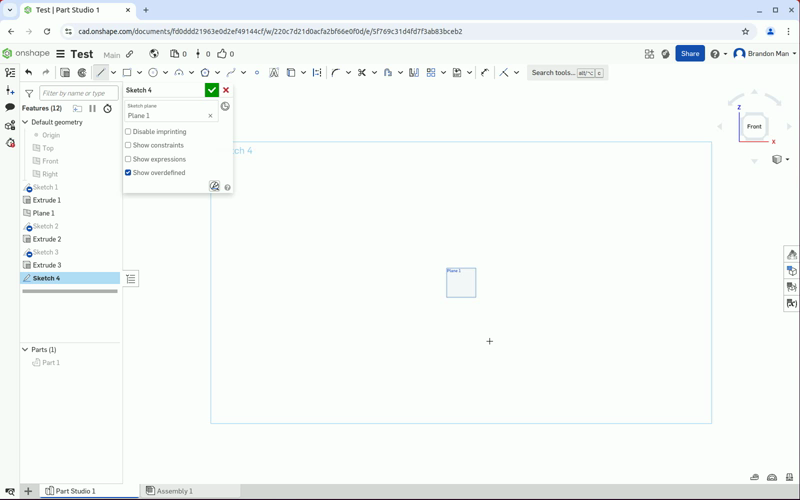
mouse_move(573, 340)
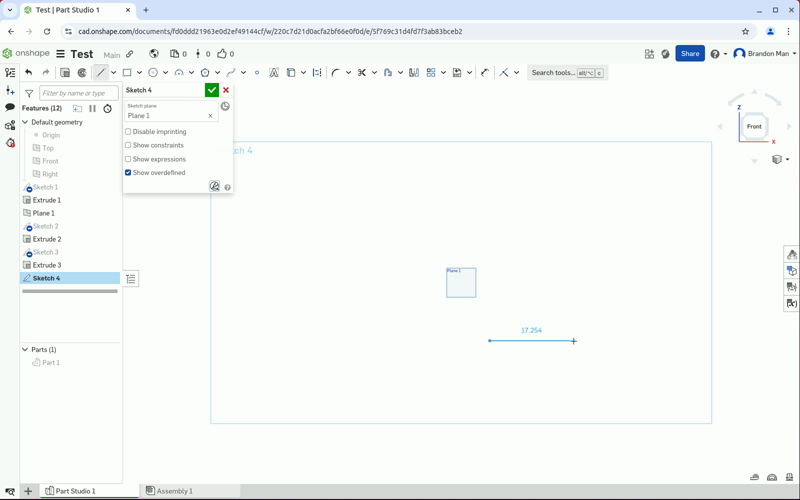
click(573, 340)
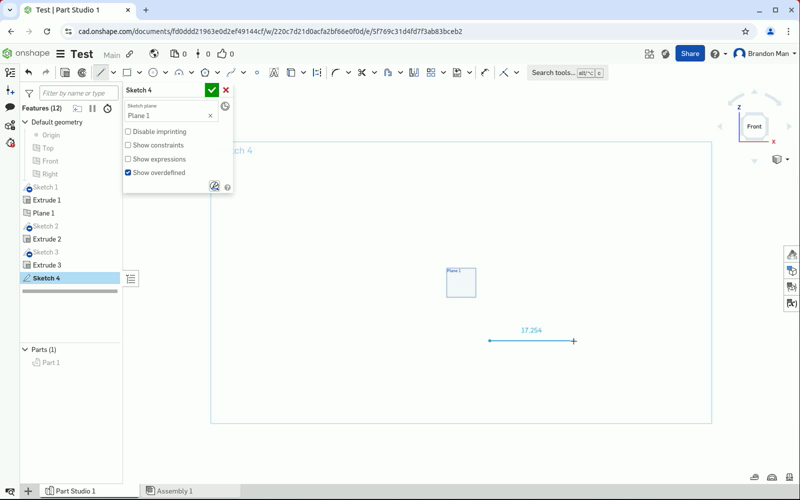
key_up(shift)
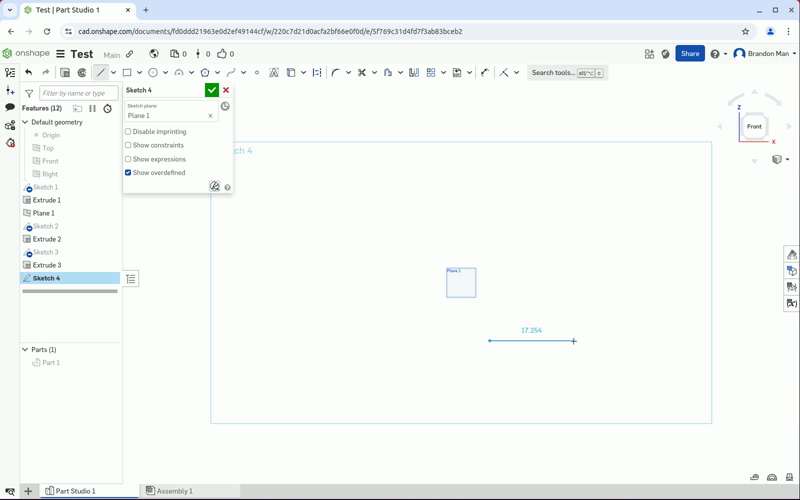
key_down(shift)
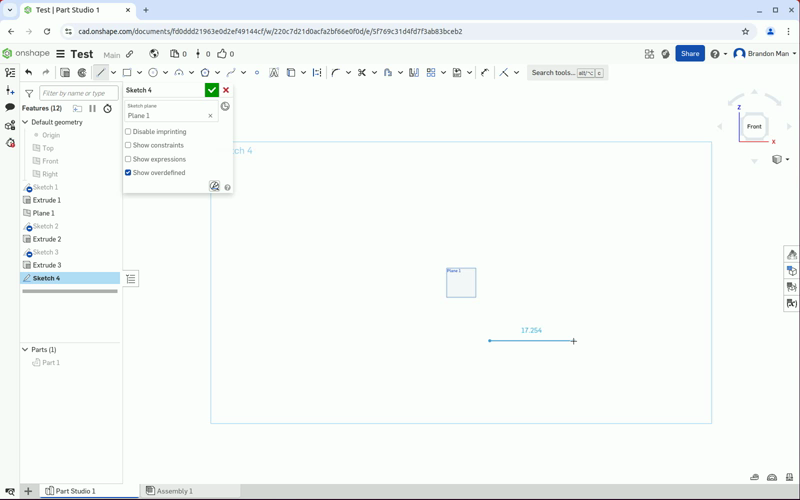
mouse_move(589, 340)
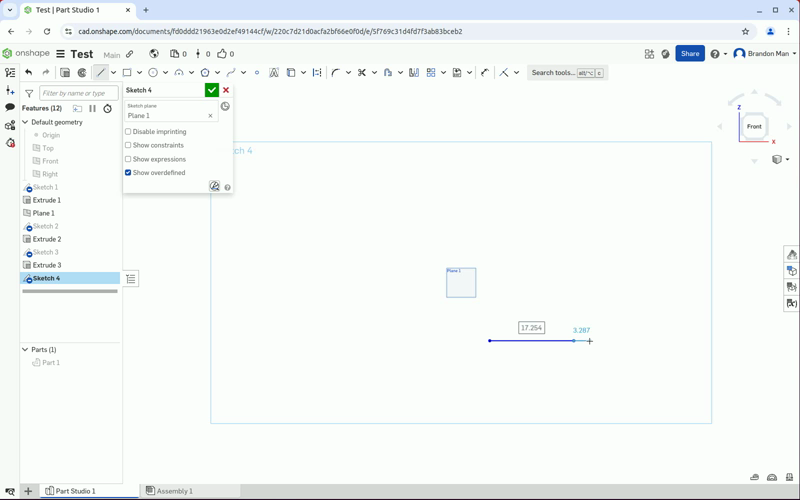
mouse_move(573, 317)
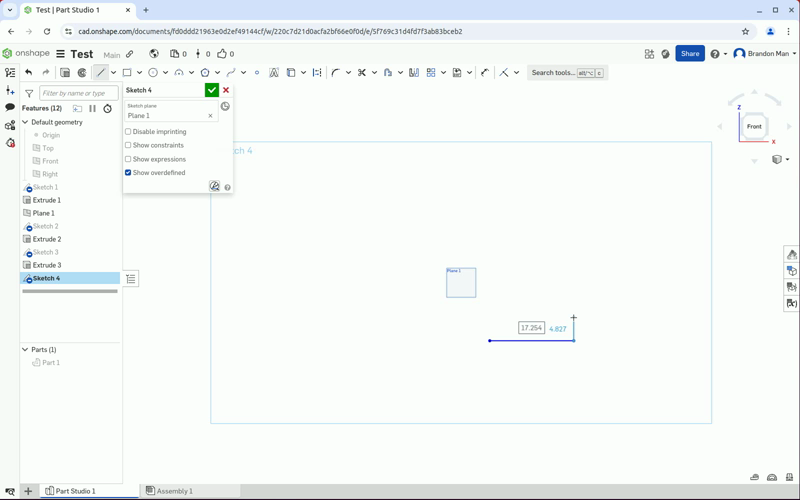
click(573, 317)
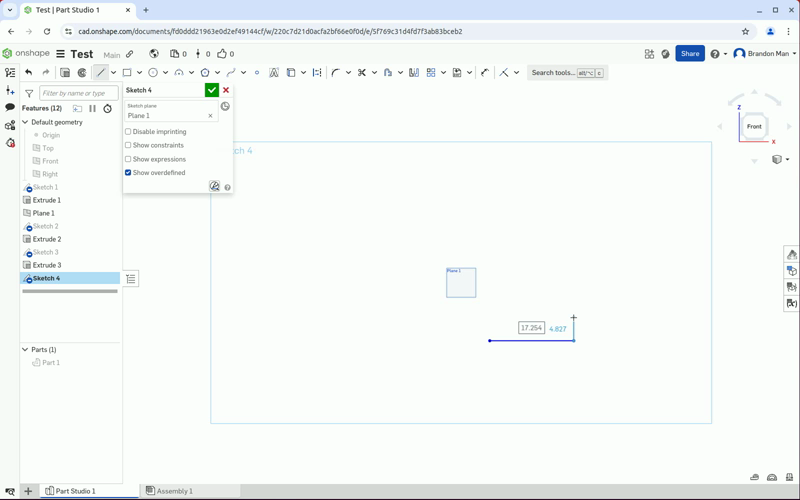
key_up(shift)
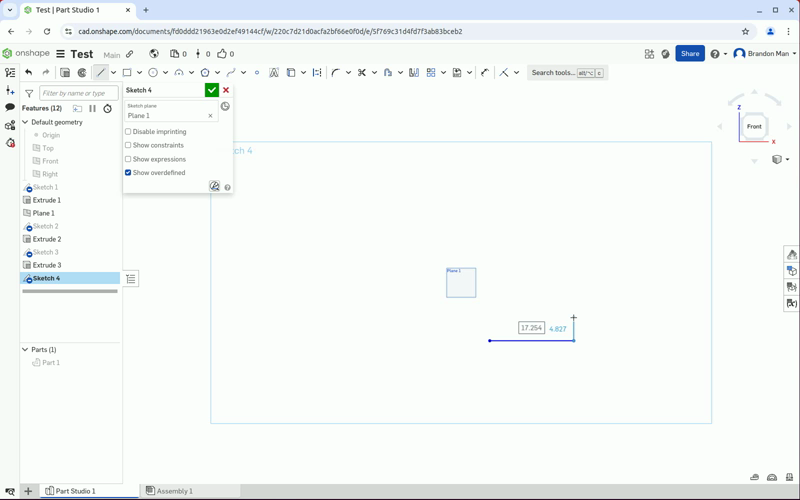
key_down(shift)
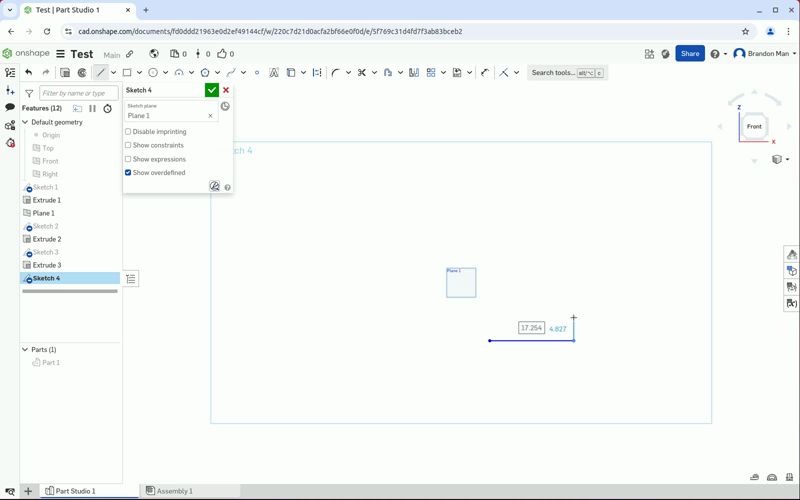
mouse_move(489, 317)
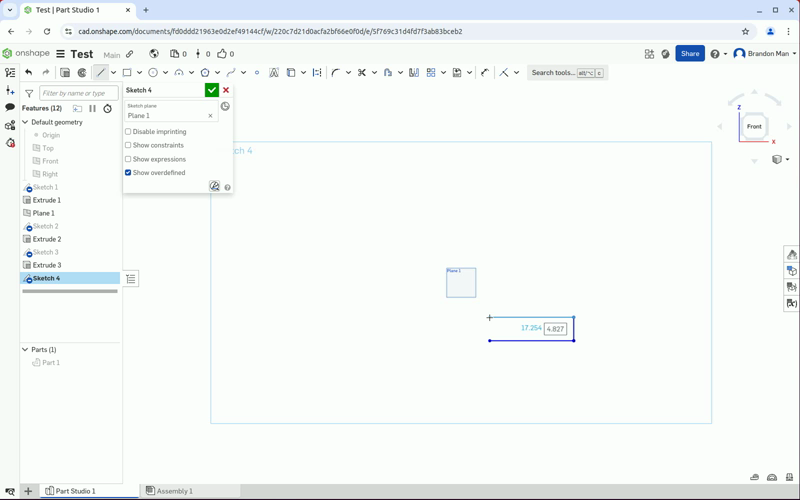
click(489, 317)
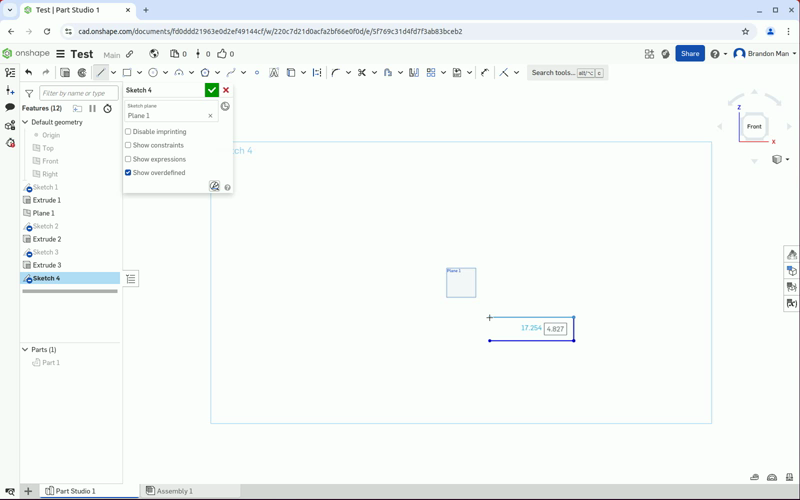
key_up(shift)
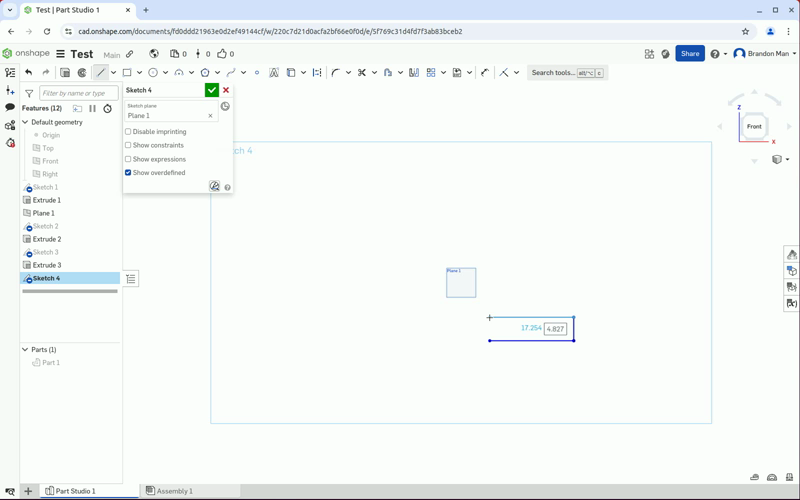
mouse_move(519, 317)
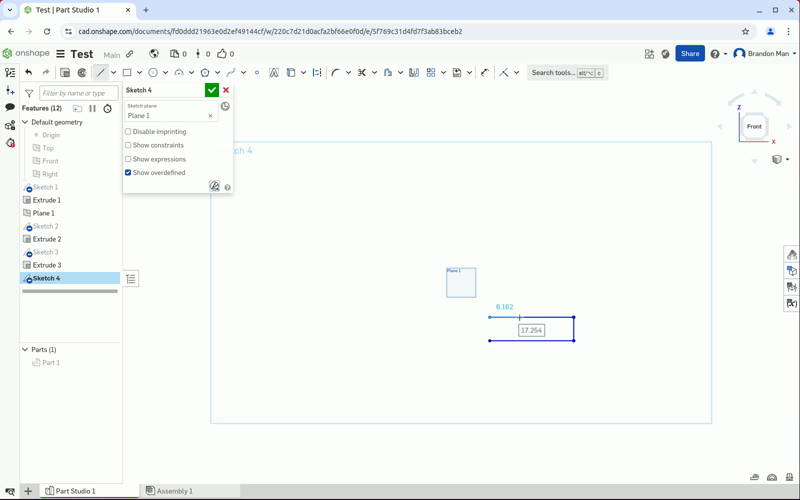
key_down(shift)
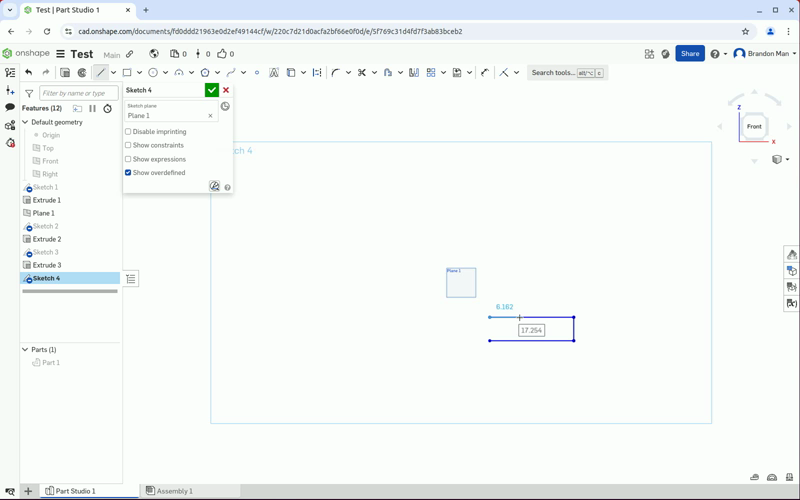
mouse_move(489, 340)
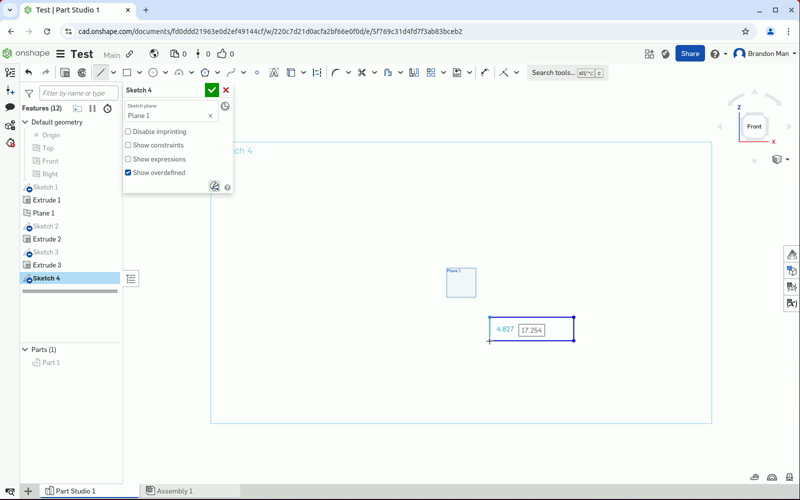
key_up(shift)
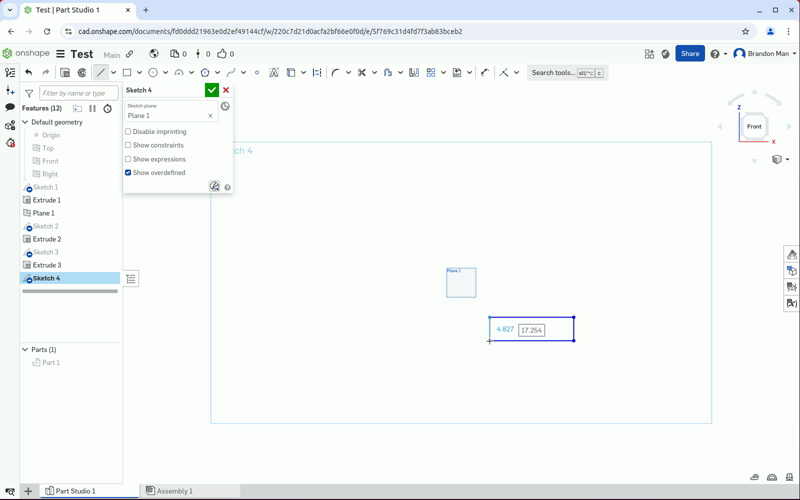
click(489, 340)
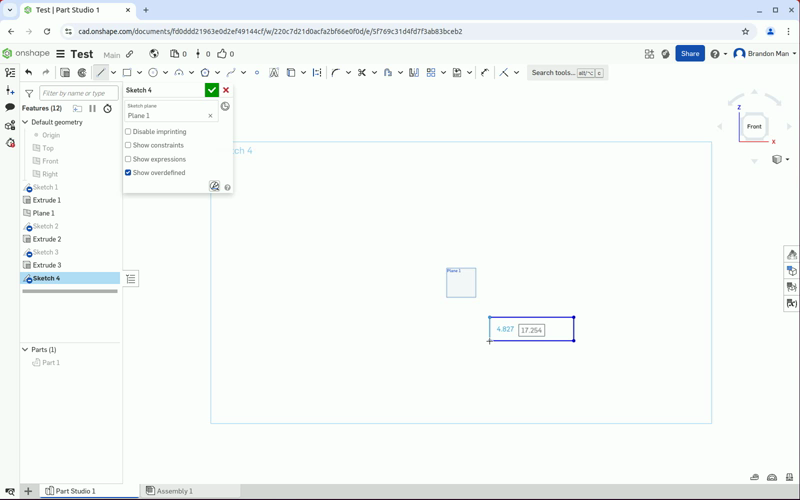
key(esc)
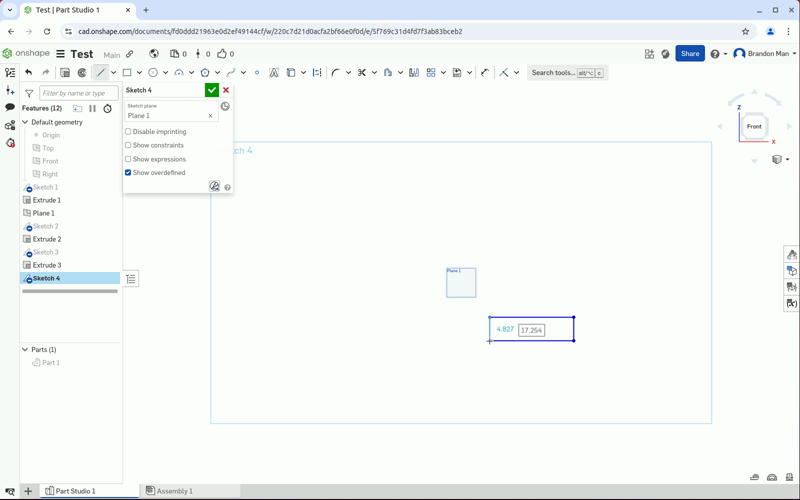
mouse_move(545, 326)
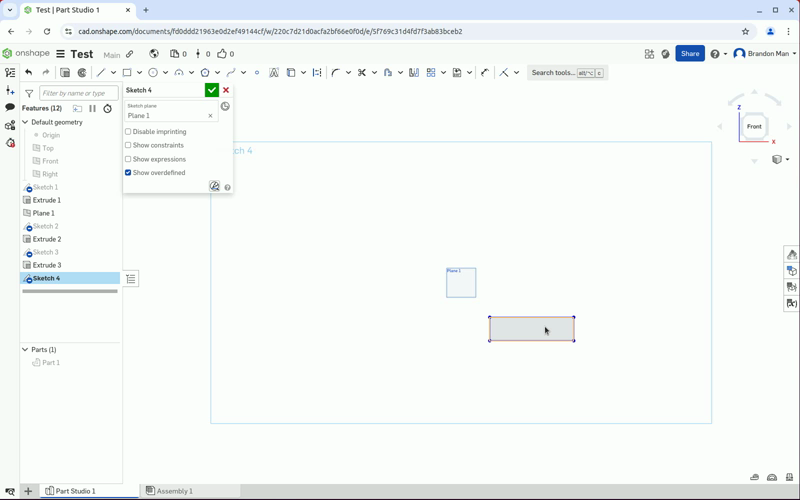
click(545, 326)
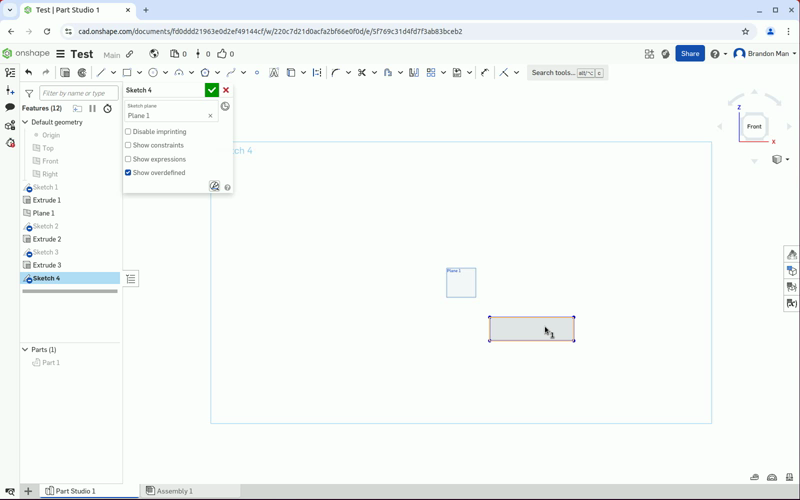
mouse_move(73, 352)
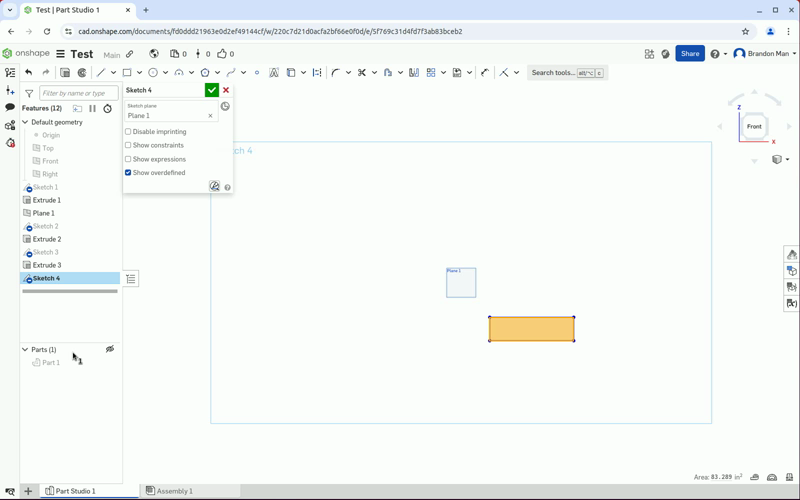
key(shift+y)
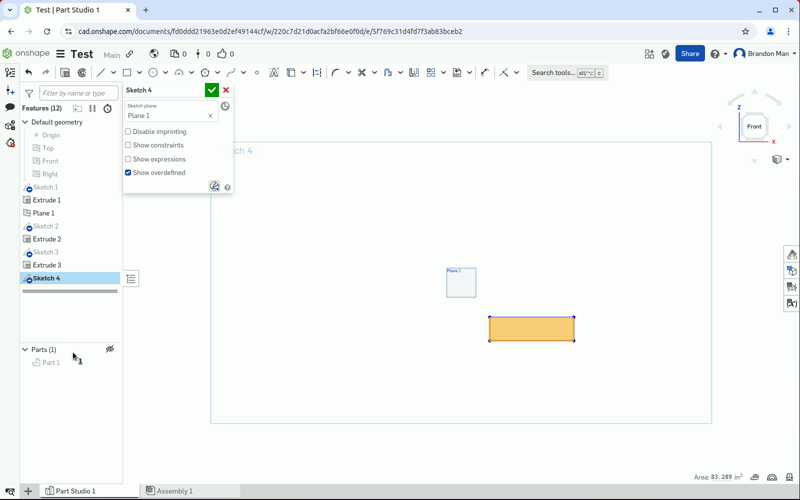
key(shift+e)
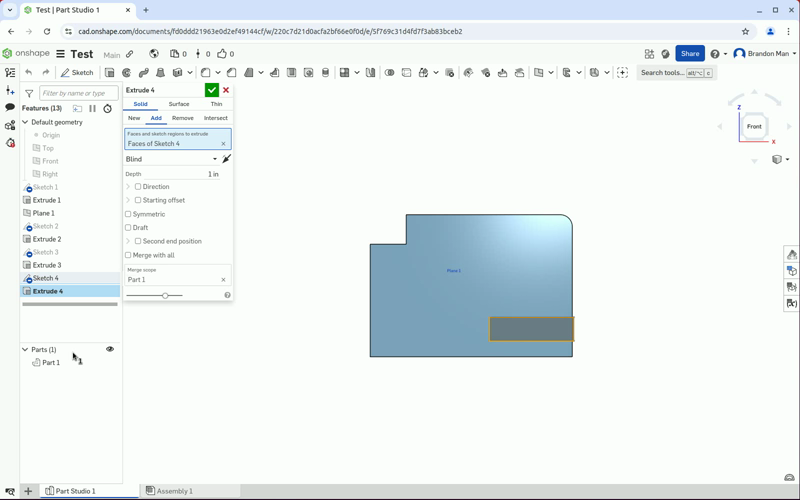
mouse_move(143, 106)
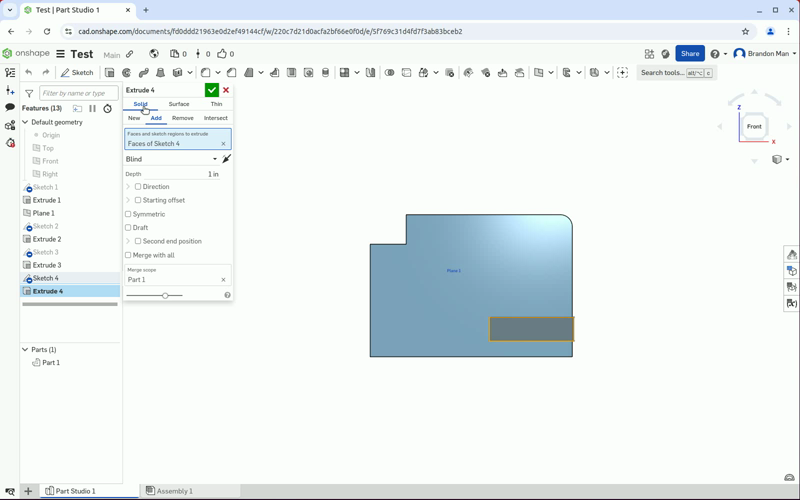
click(143, 106)
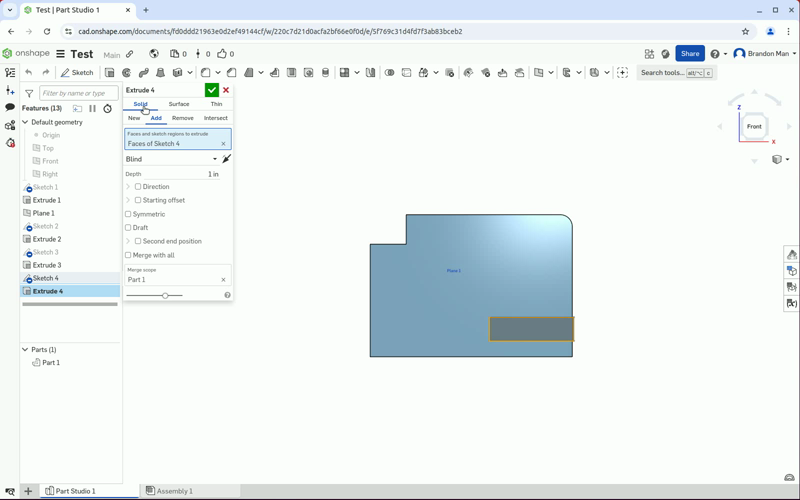
mouse_move(186, 120)
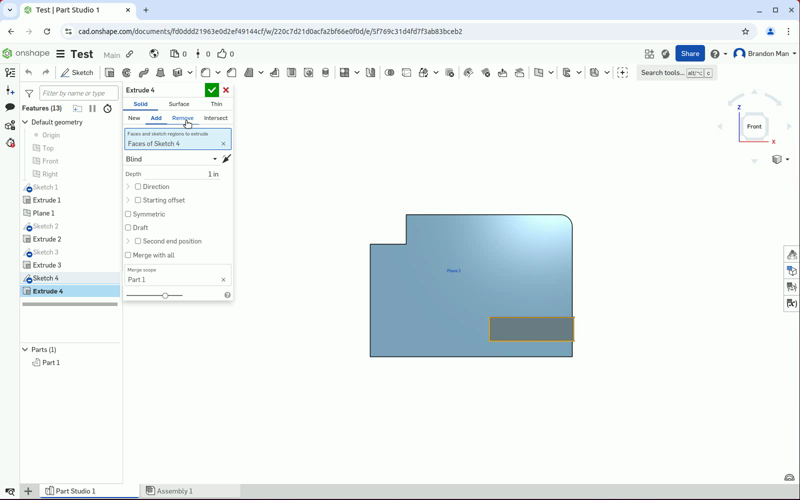
click(186, 120)
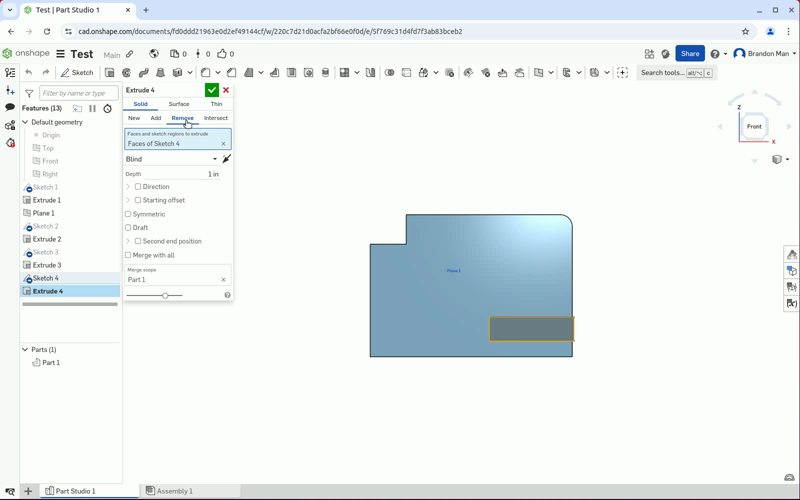
key(tab, 4)
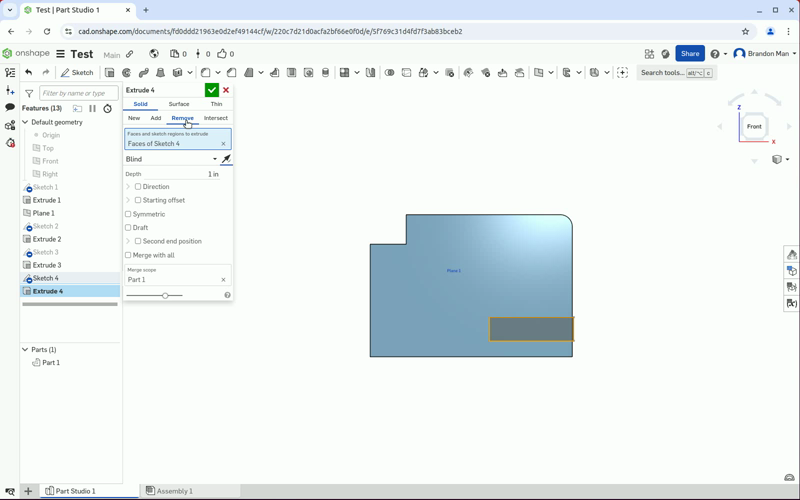
text(1.926)
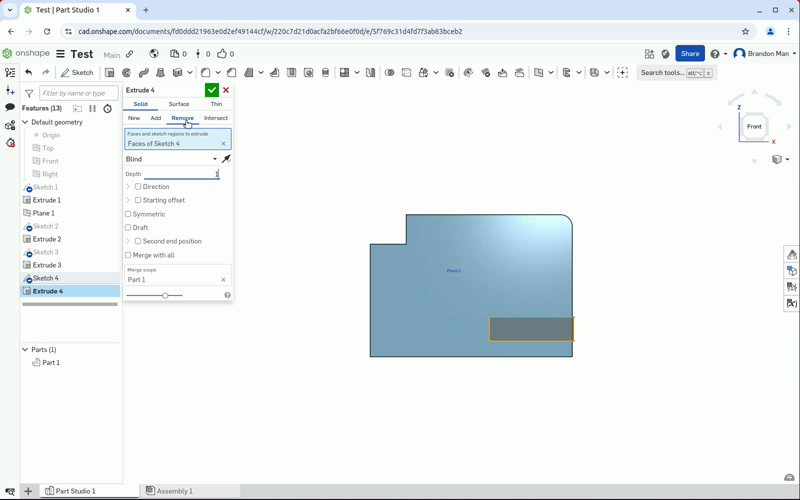
key(tab, 6)
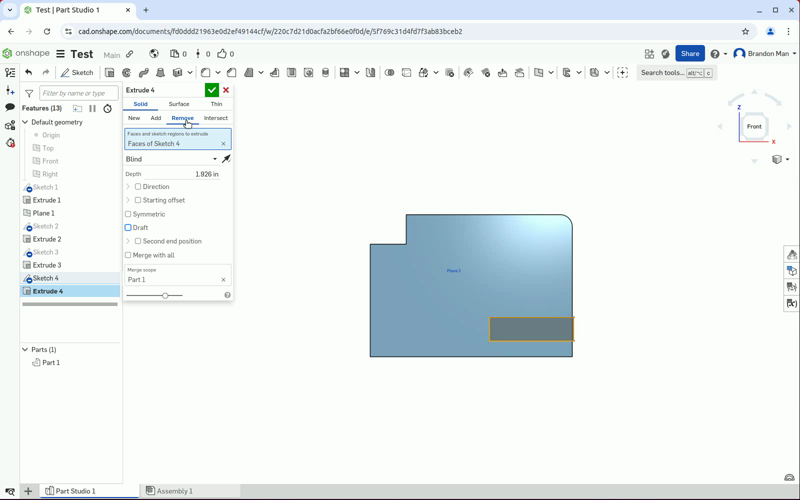
key(space)
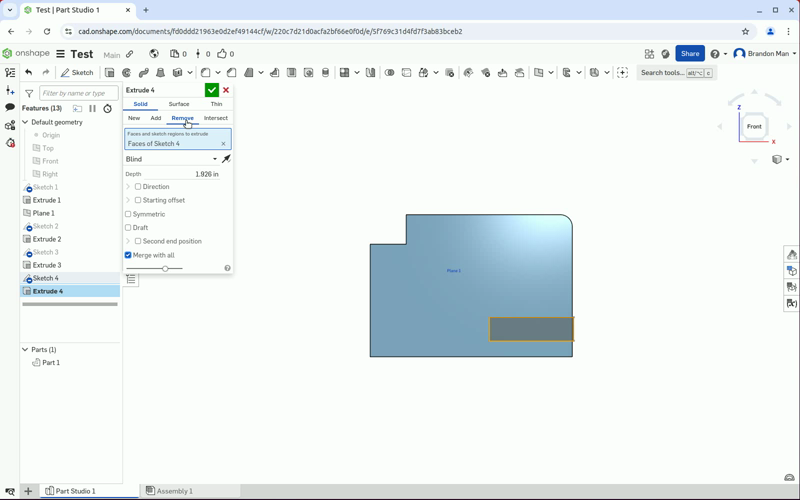
key(enter)
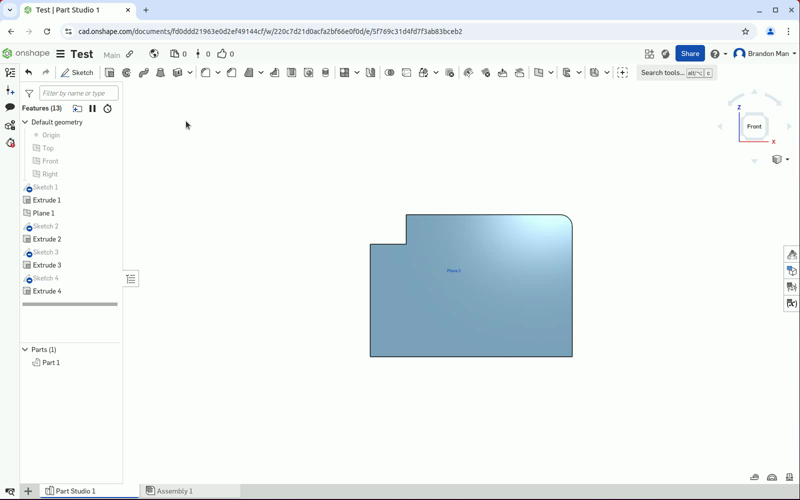
key(shift+h)
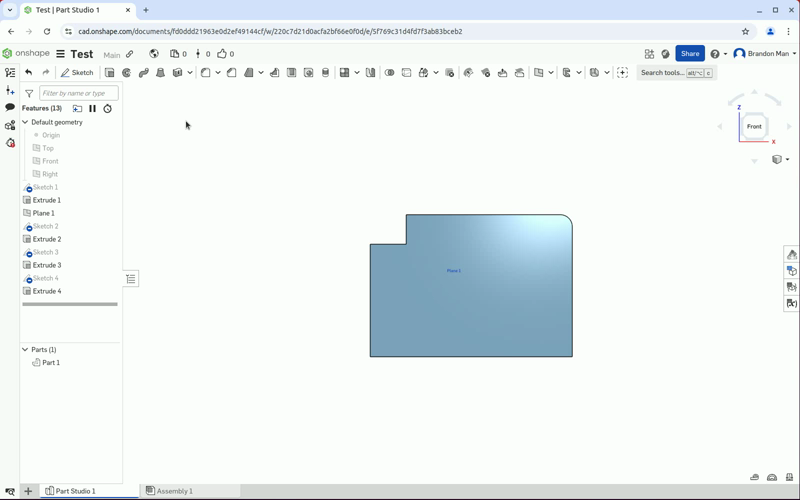
key(shift+h)
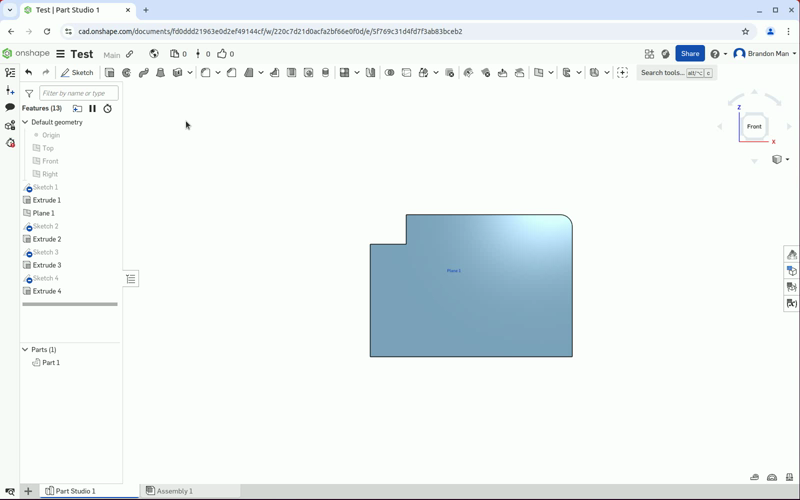
key(shift+7)
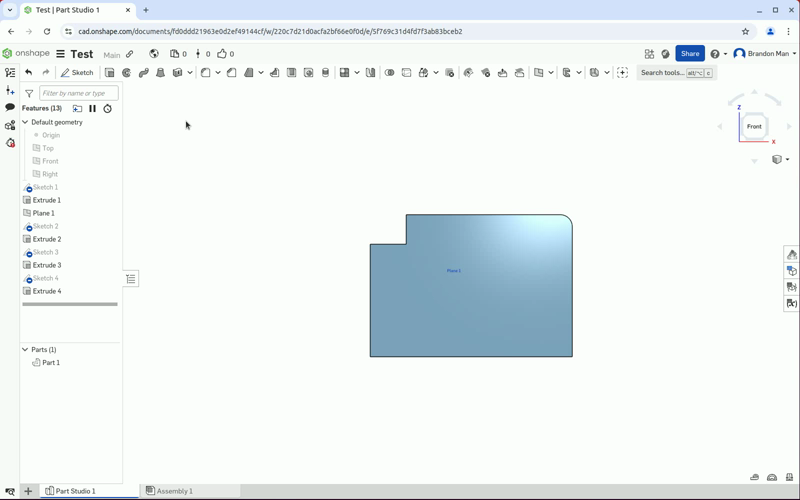
key(left, 2)
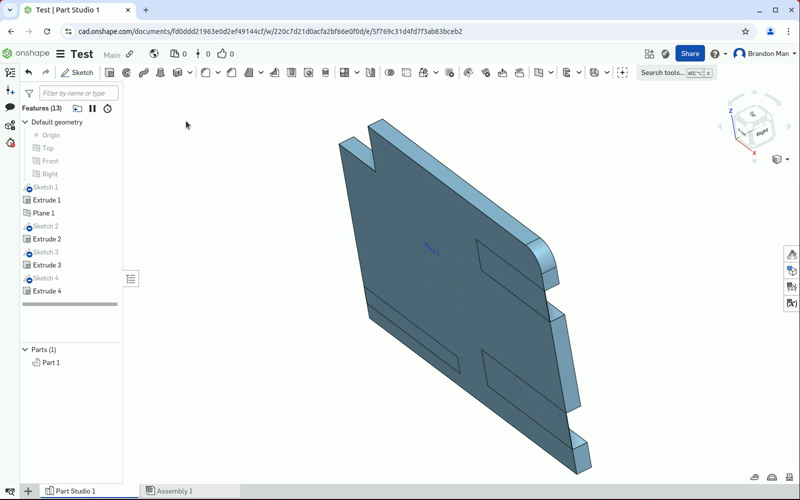
key(down, 2)
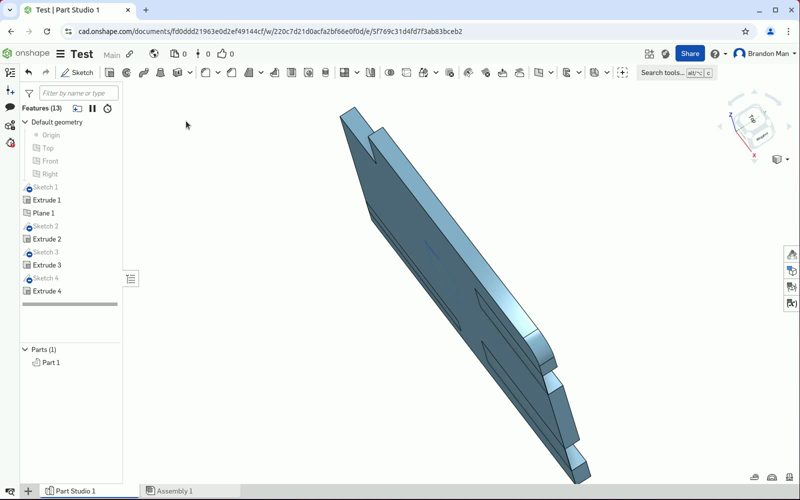
key(up, 2)
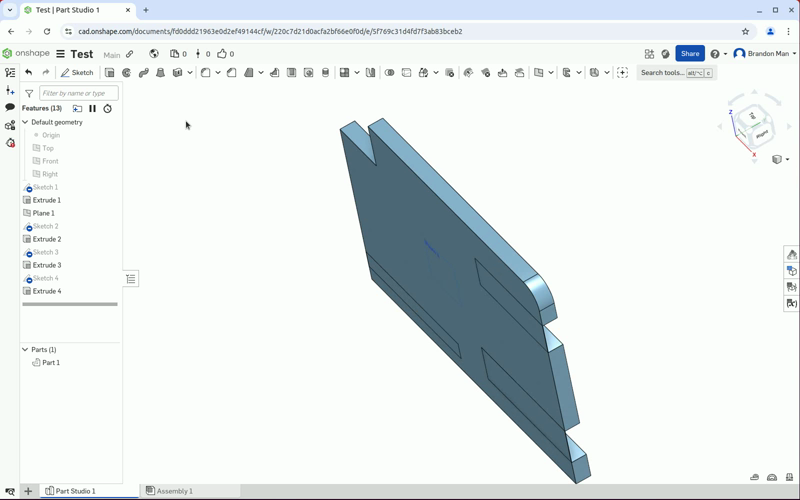
key(right, 2)
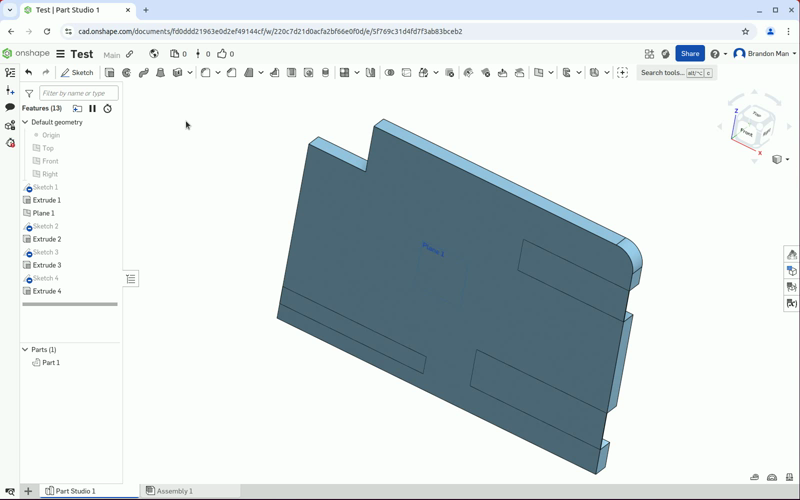
mouse_move(73, 189)
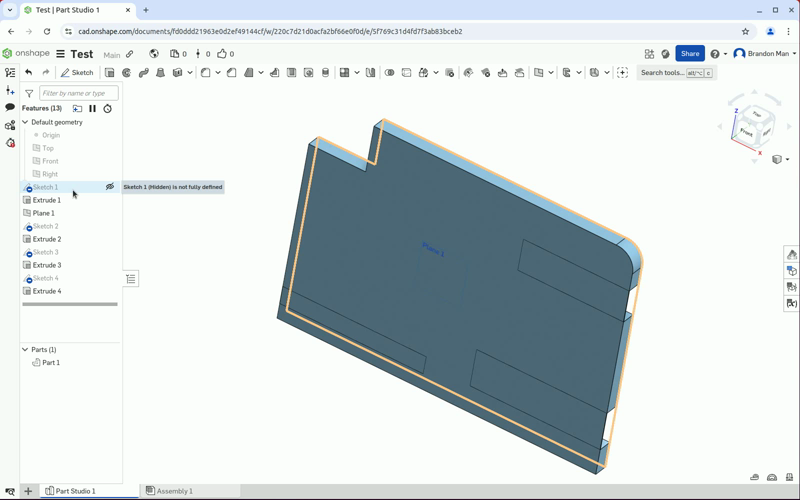
click(73, 189)